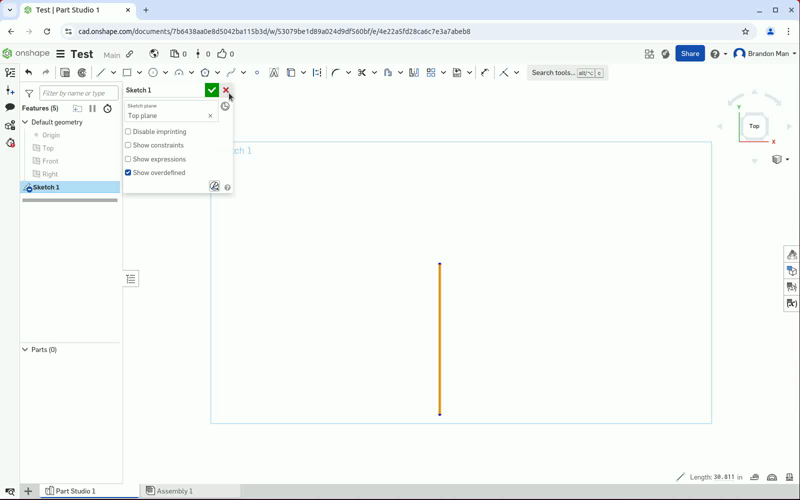
key(shift+h)
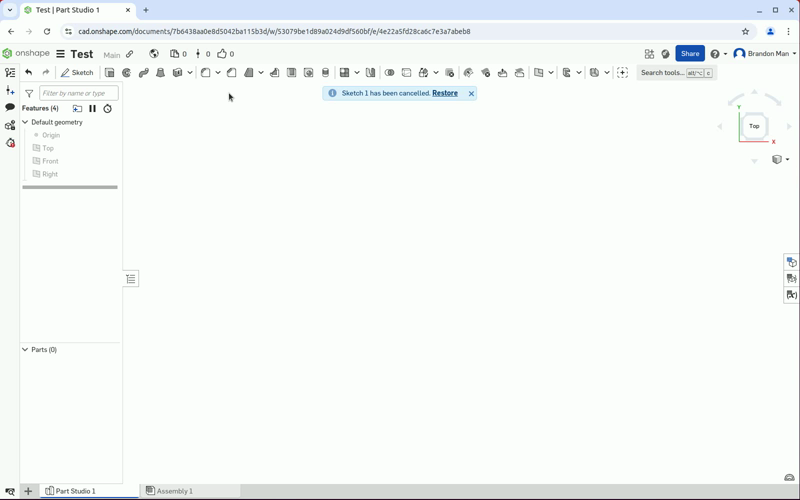
mouse_move(73, 352)
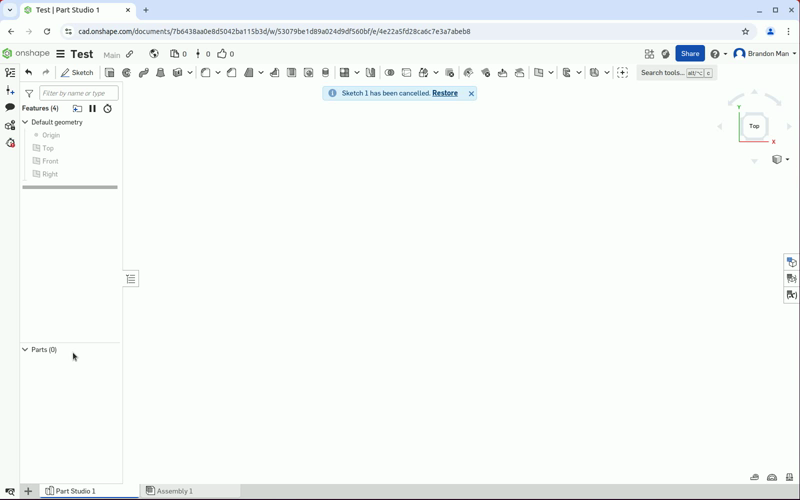
key(y)
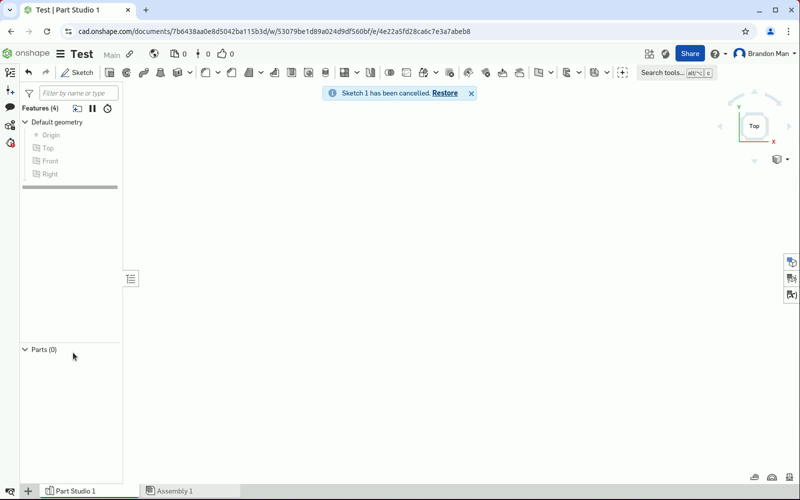
key(shift+p)
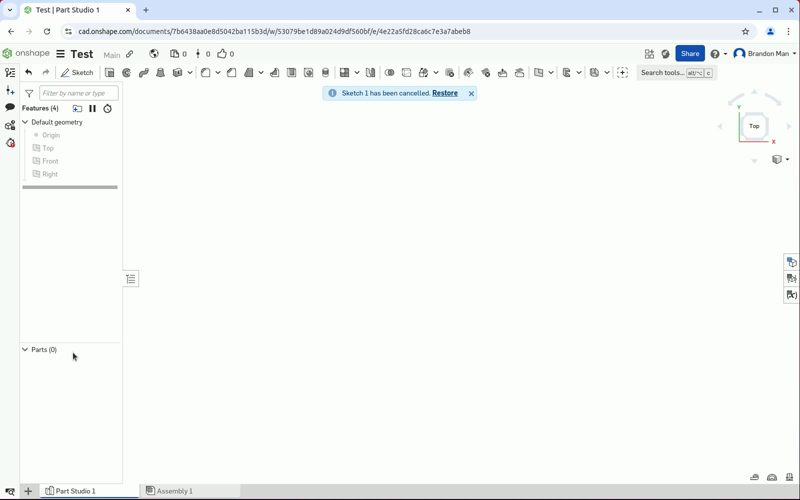
key(space)
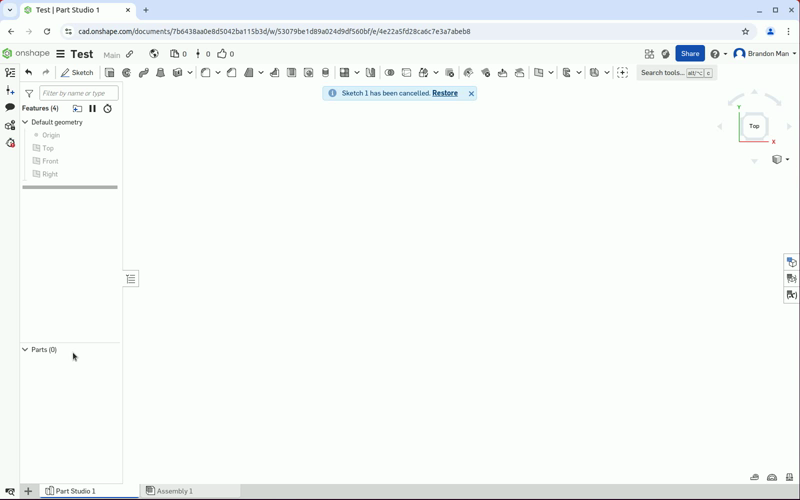
key_down(shift)
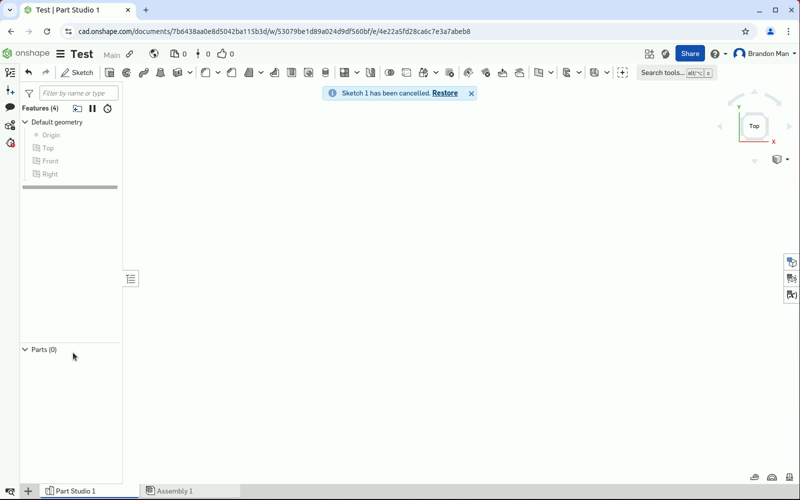
key(up)
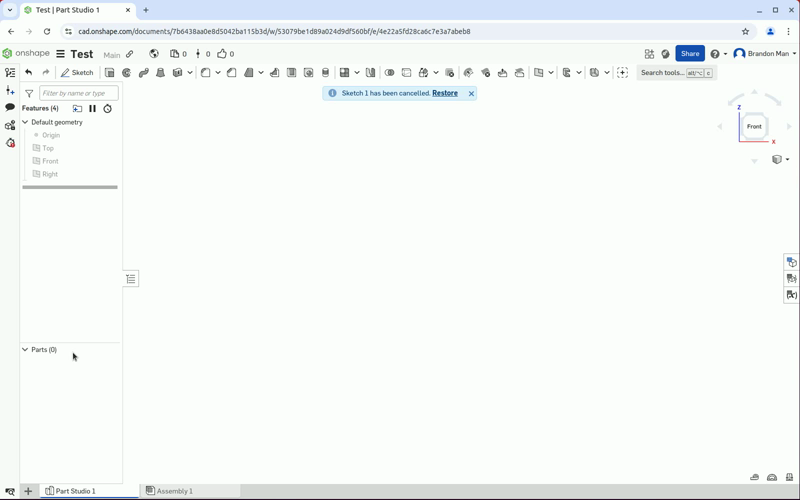
key_up(shift)
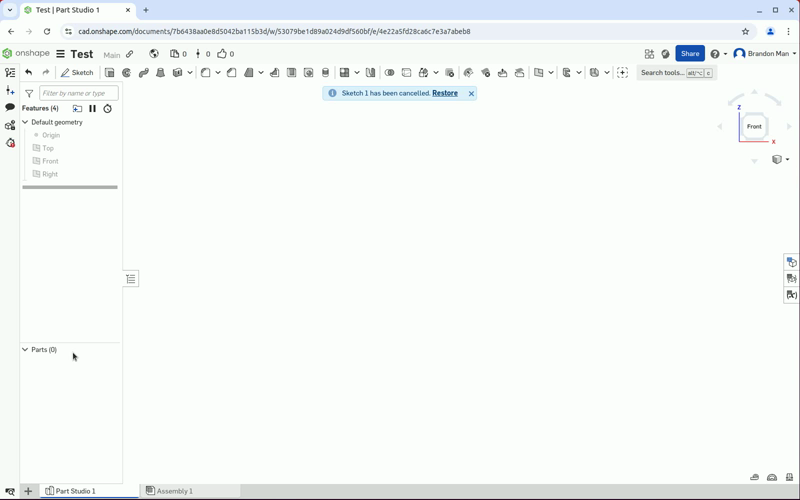
mouse_move(73, 352)
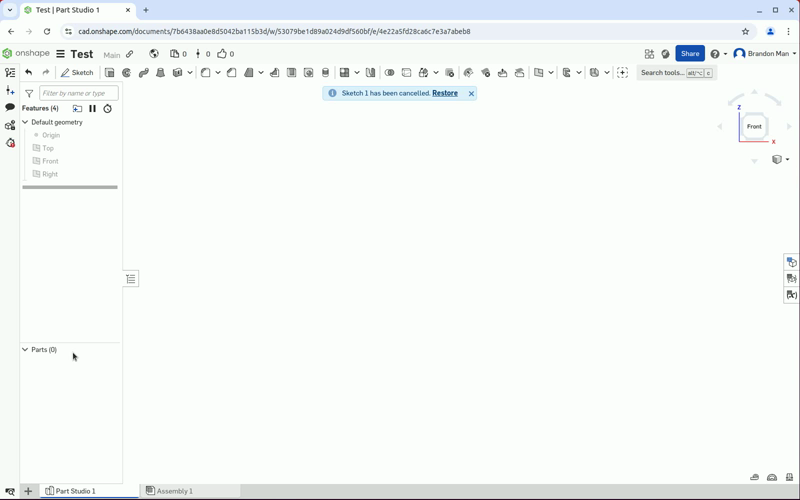
key(shift+y)
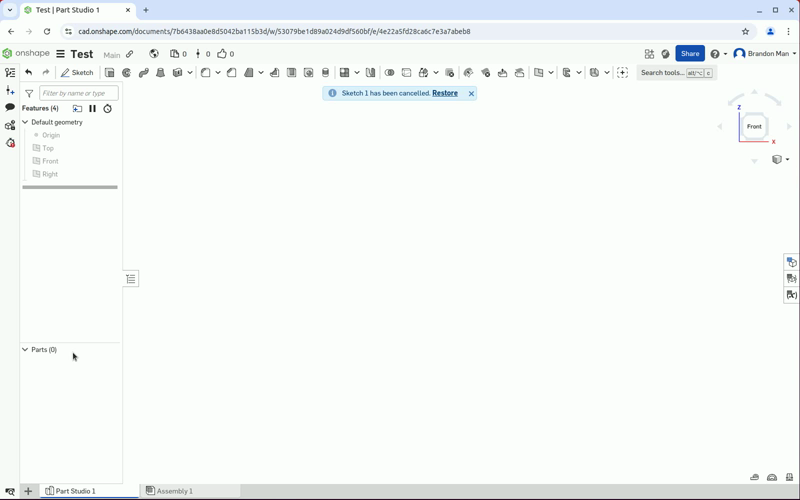
key(shift+s)
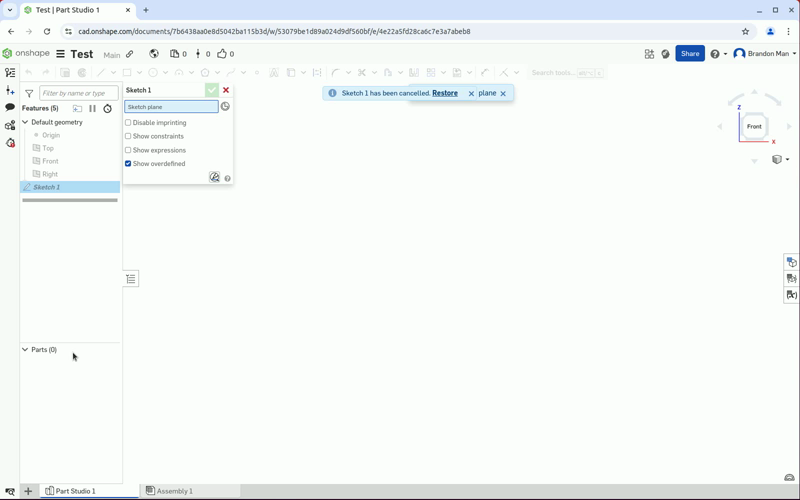
mouse_move(73, 163)
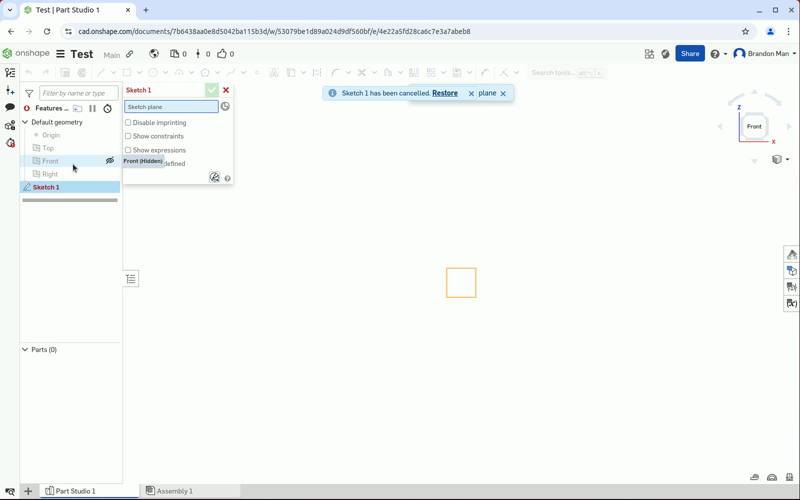
click(73, 163)
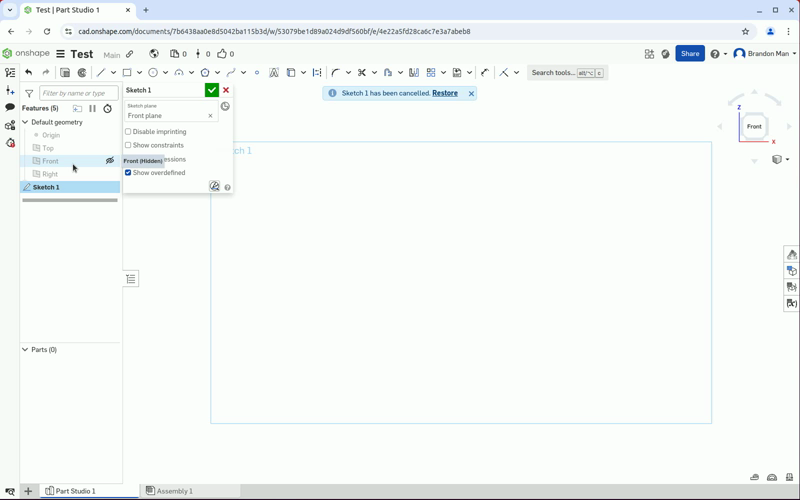
mouse_move(73, 352)
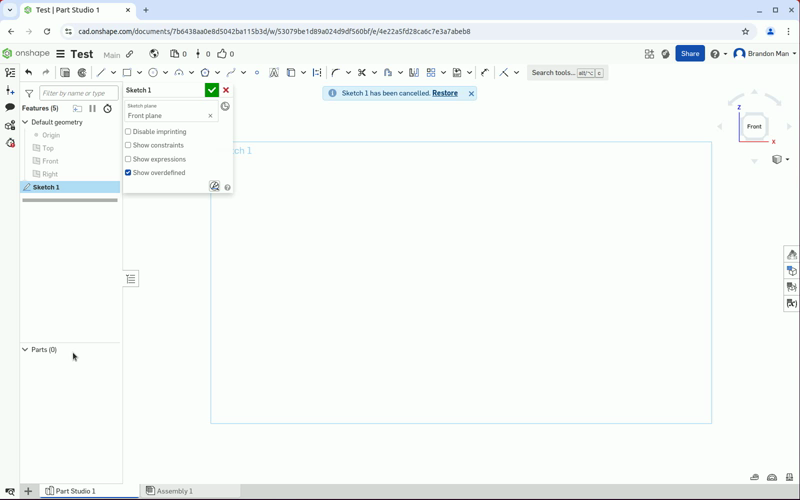
key(y)
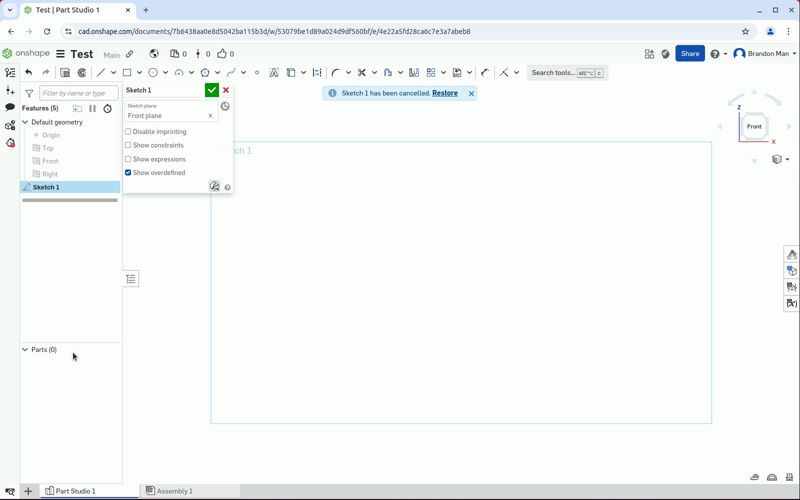
key(l)
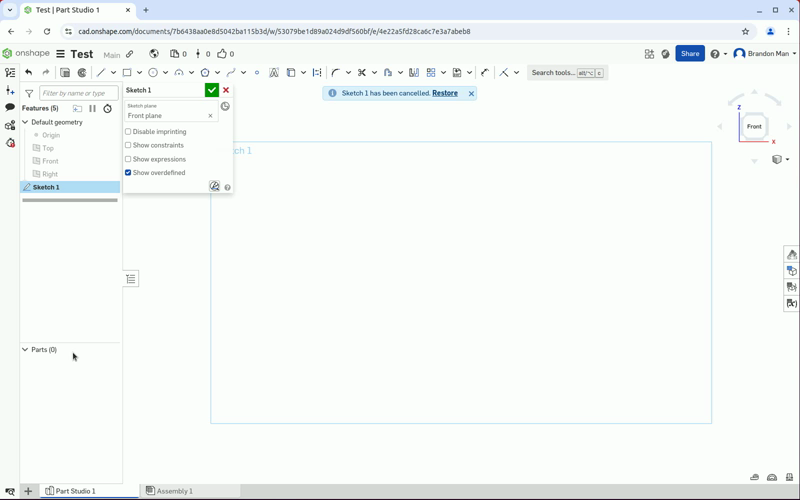
key_down(shift)
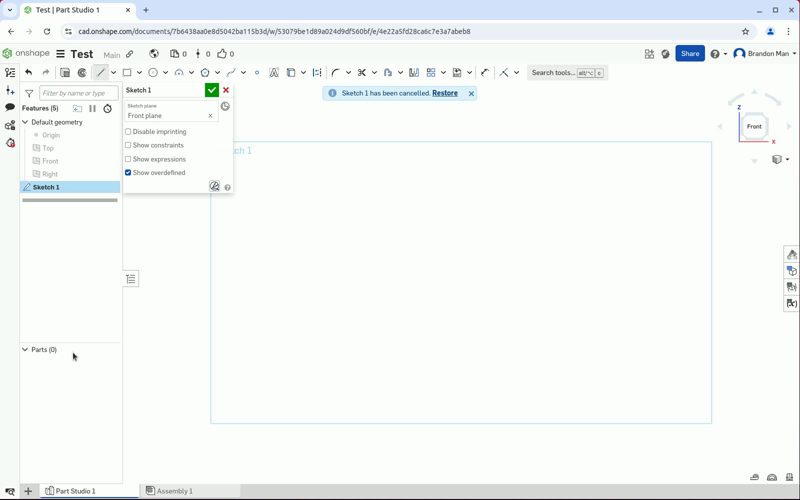
mouse_move(458, 285)
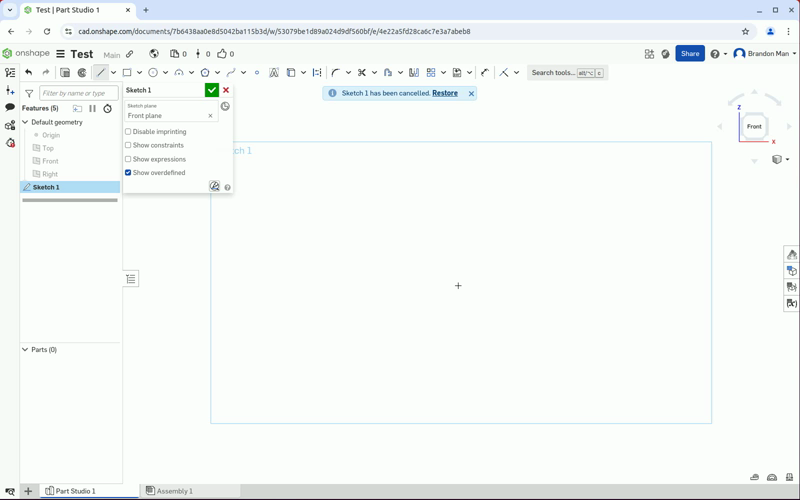
click(458, 285)
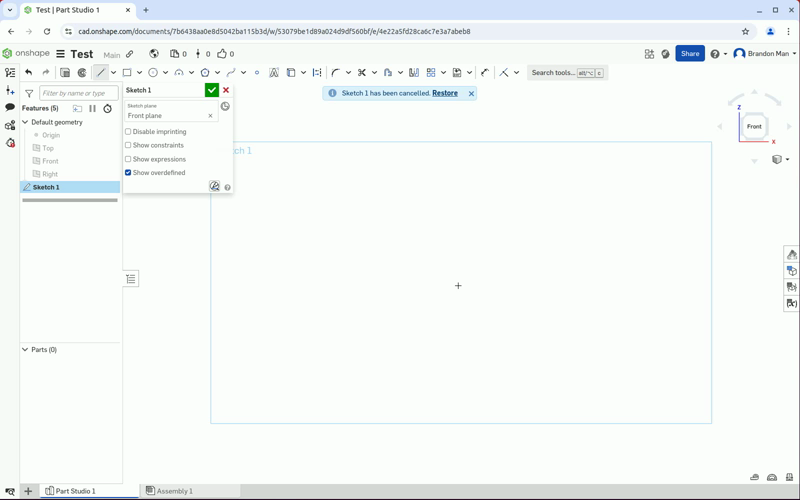
key_up(shift)
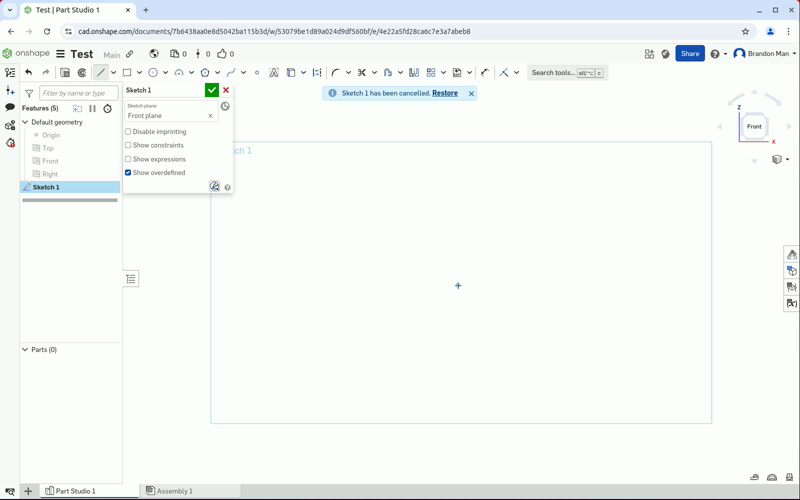
key_down(shift)
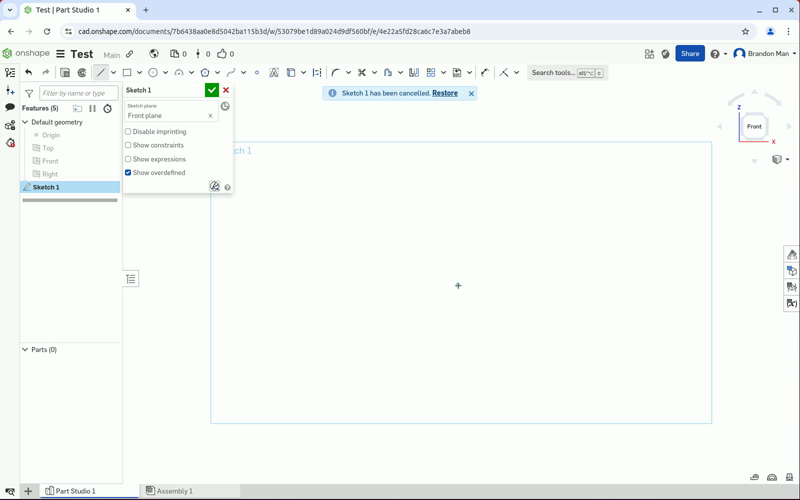
mouse_move(573, 285)
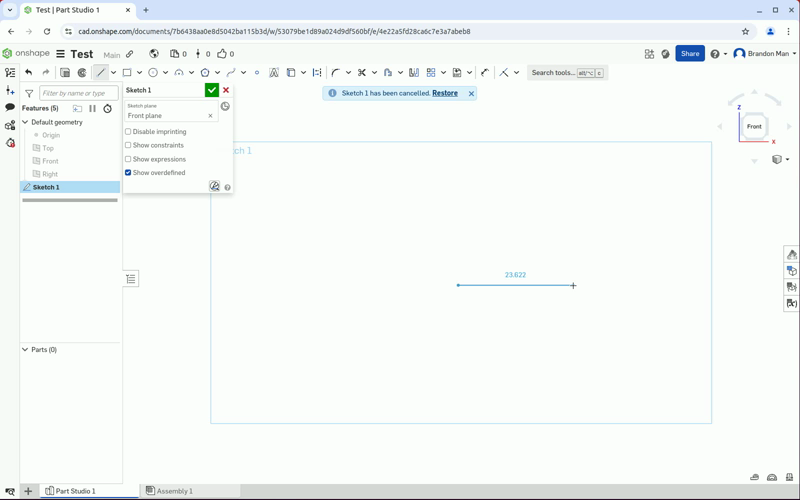
click(573, 285)
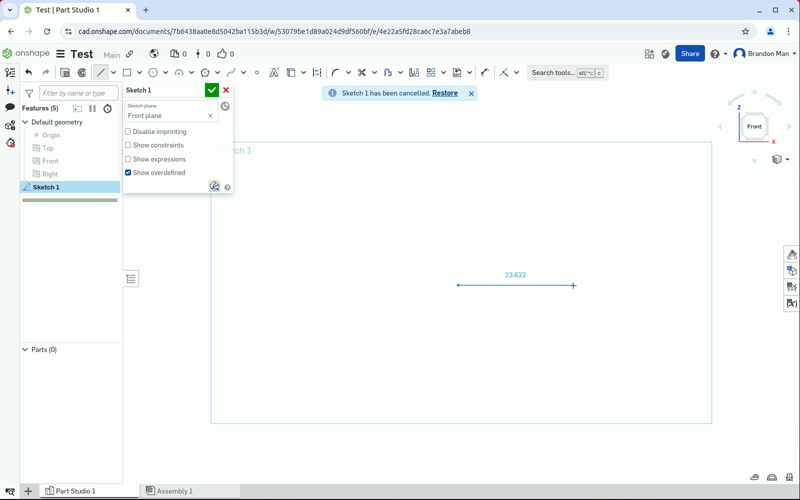
key_up(shift)
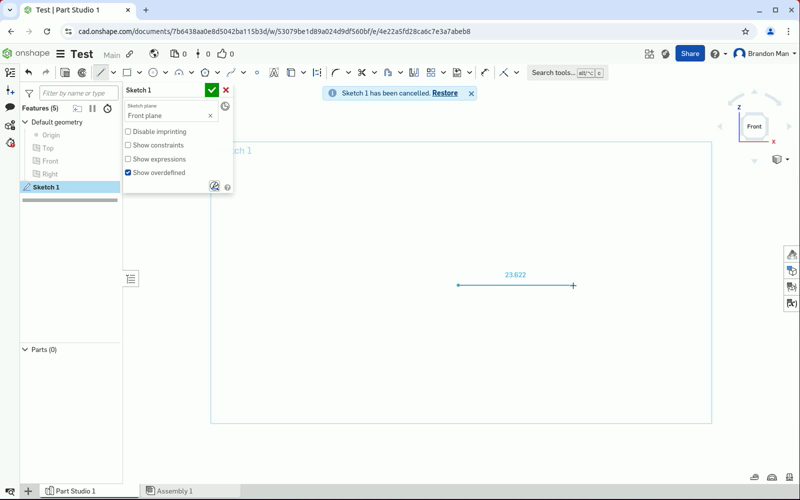
key_down(shift)
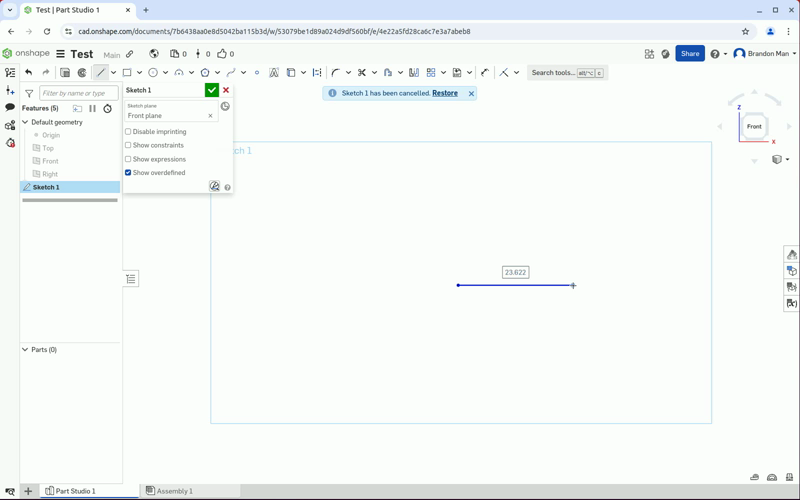
mouse_move(573, 199)
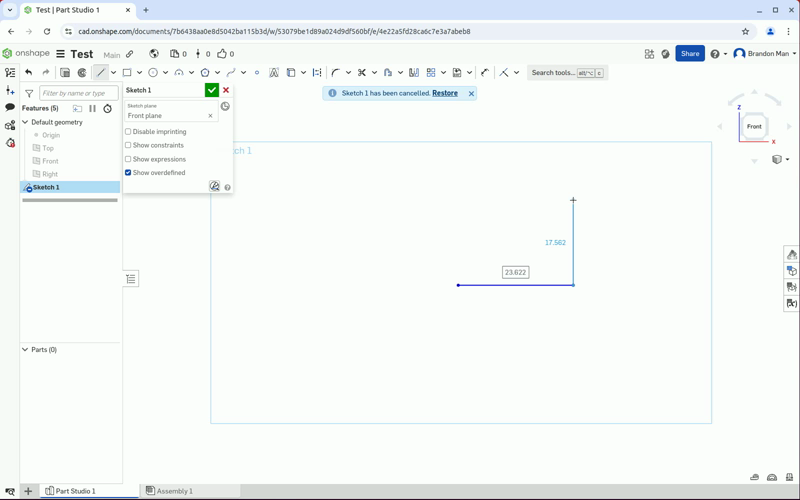
click(573, 199)
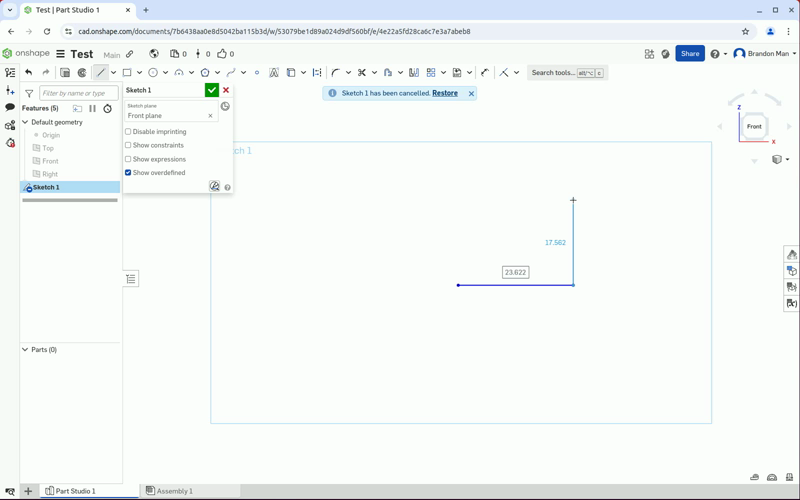
key_up(shift)
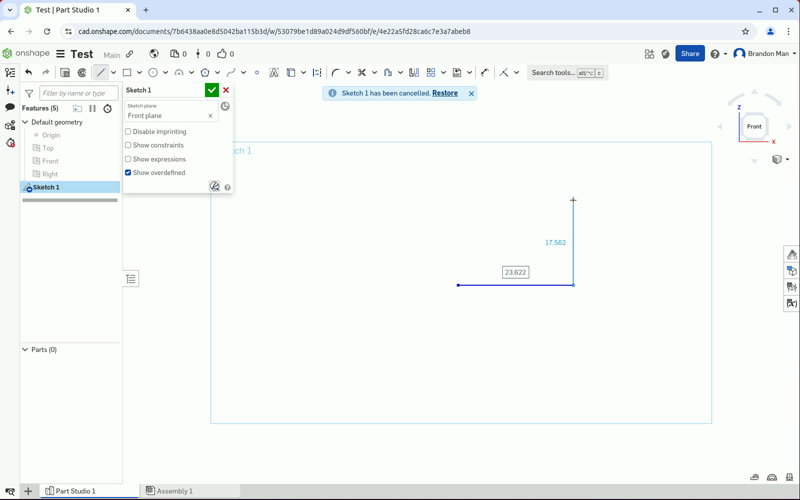
key_down(shift)
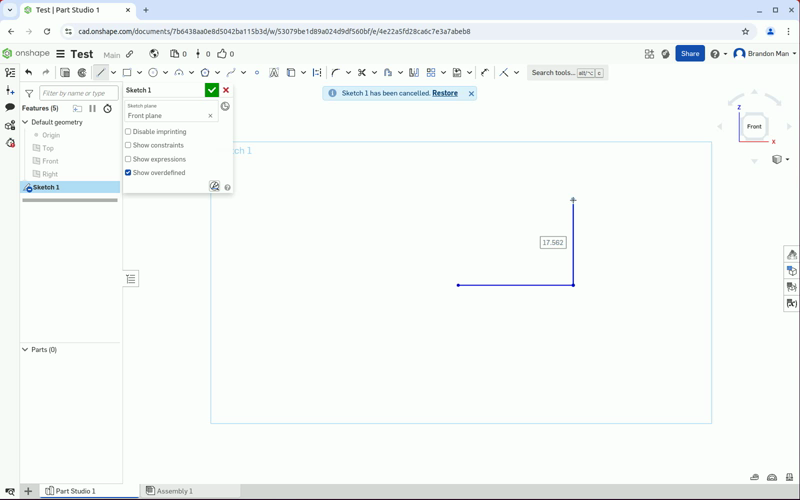
mouse_move(458, 199)
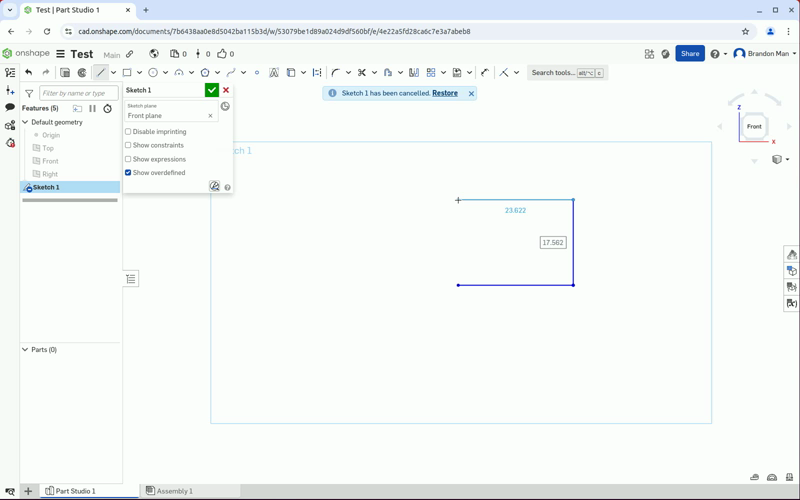
click(458, 199)
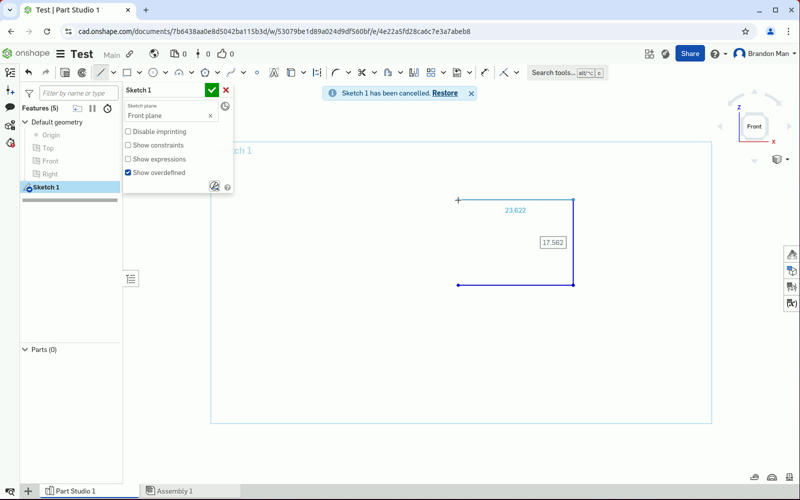
key_up(shift)
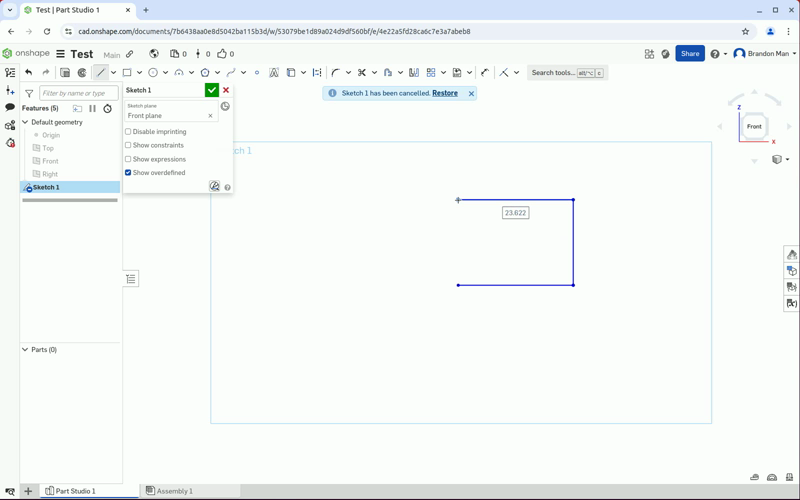
key_down(shift)
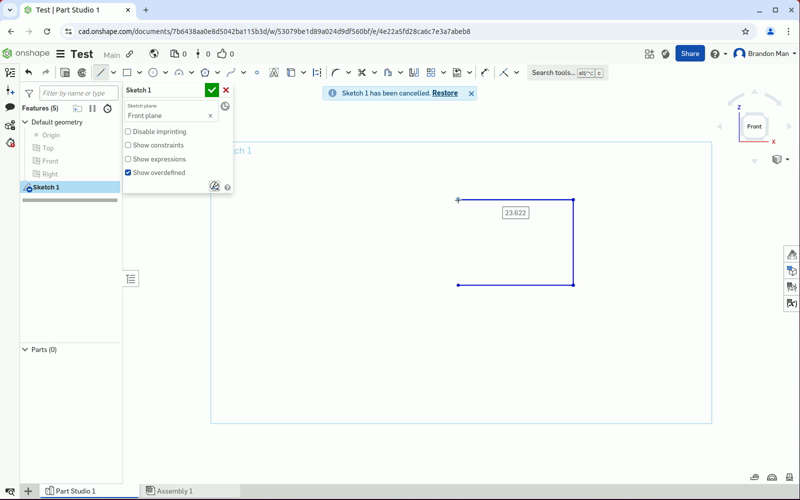
mouse_move(458, 285)
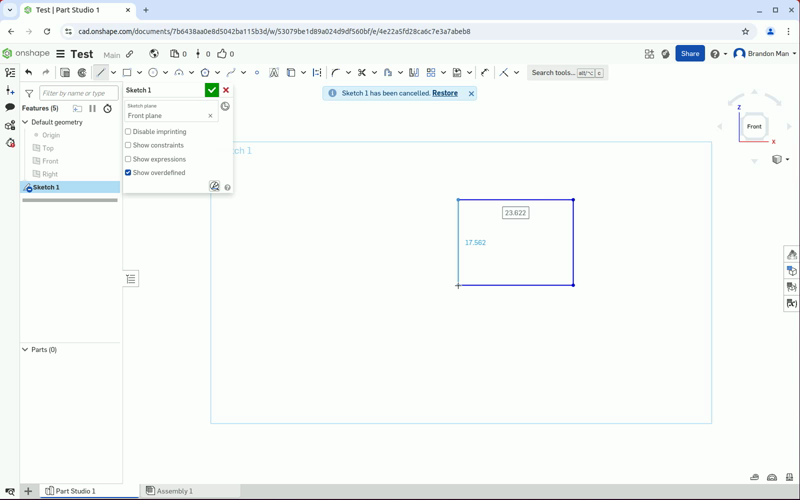
key_up(shift)
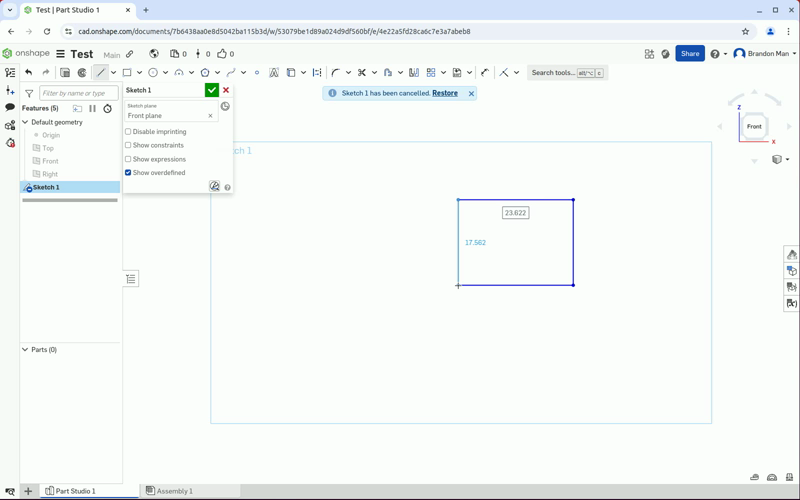
click(458, 285)
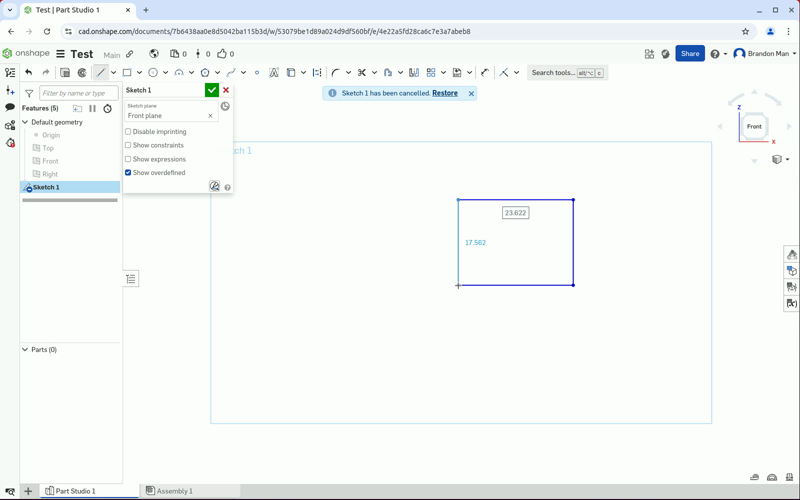
key(esc)
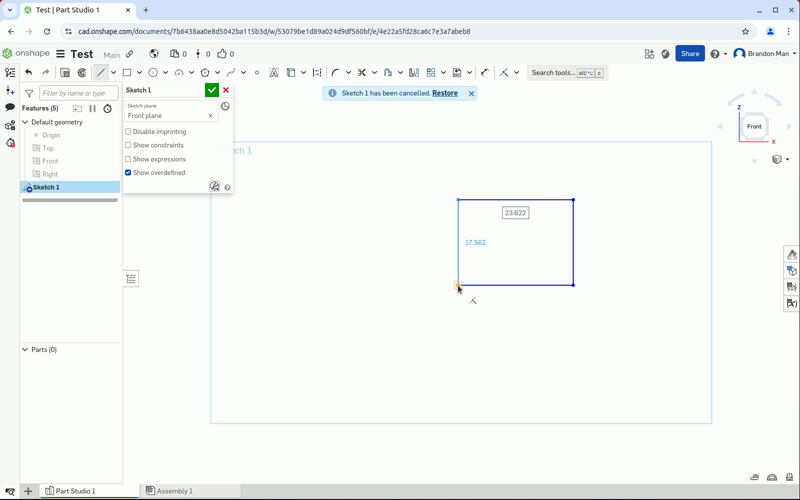
mouse_move(526, 239)
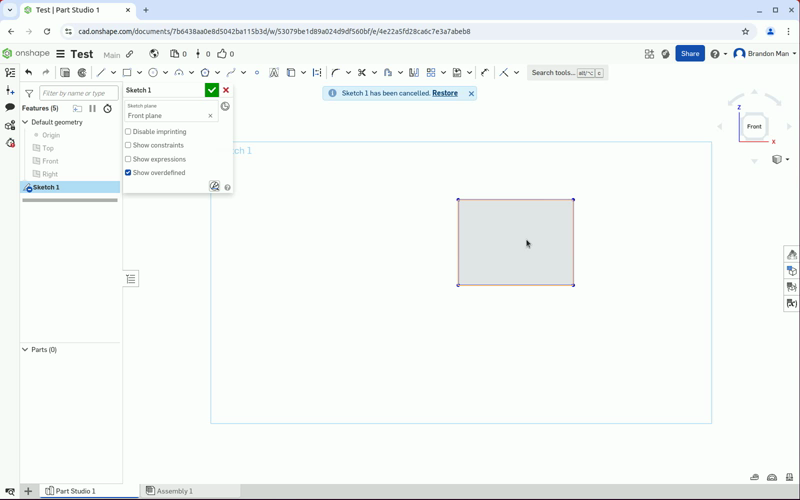
click(526, 239)
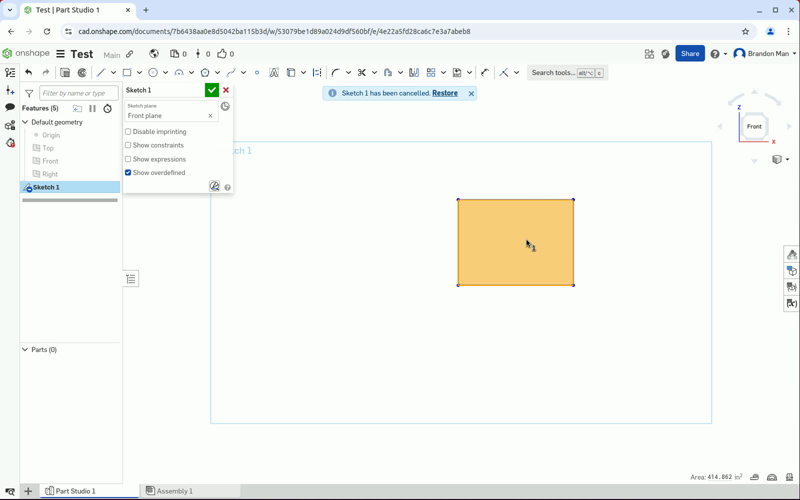
mouse_move(73, 352)
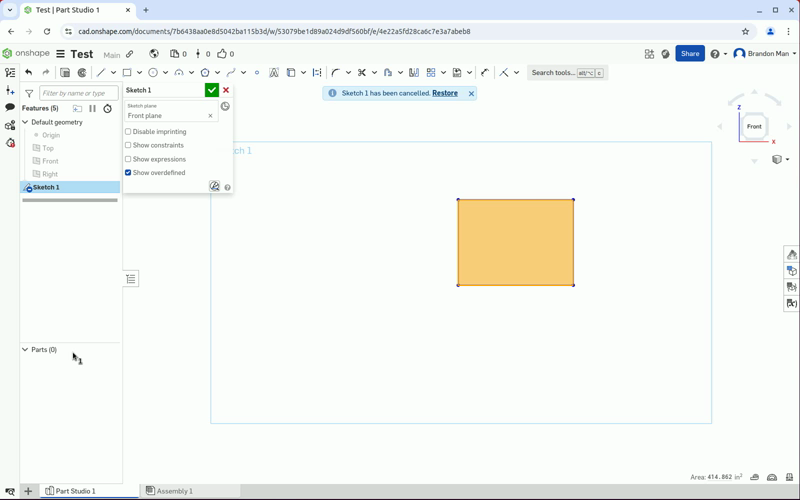
key(shift+y)
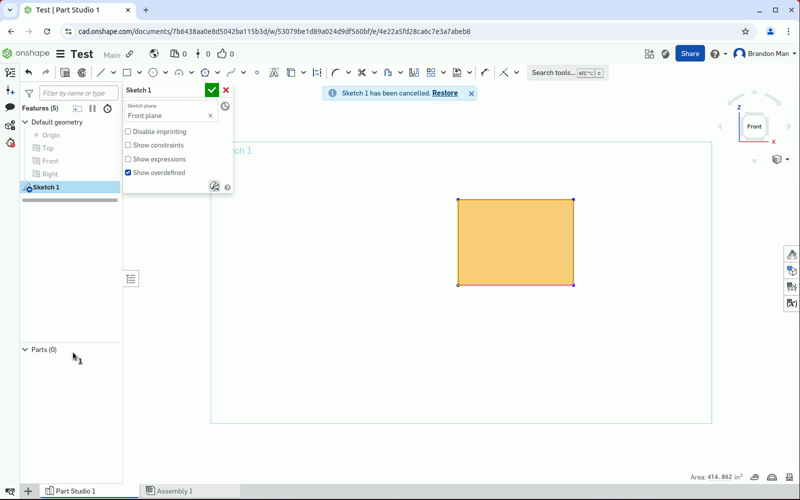
key(shift+e)
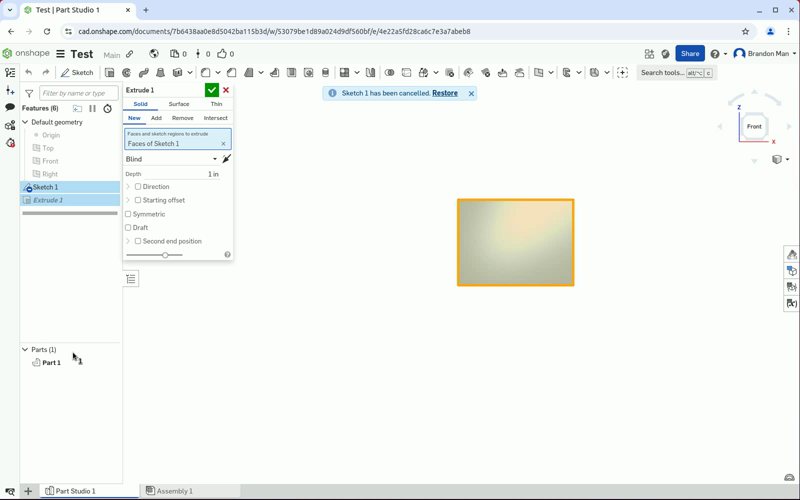
mouse_move(143, 106)
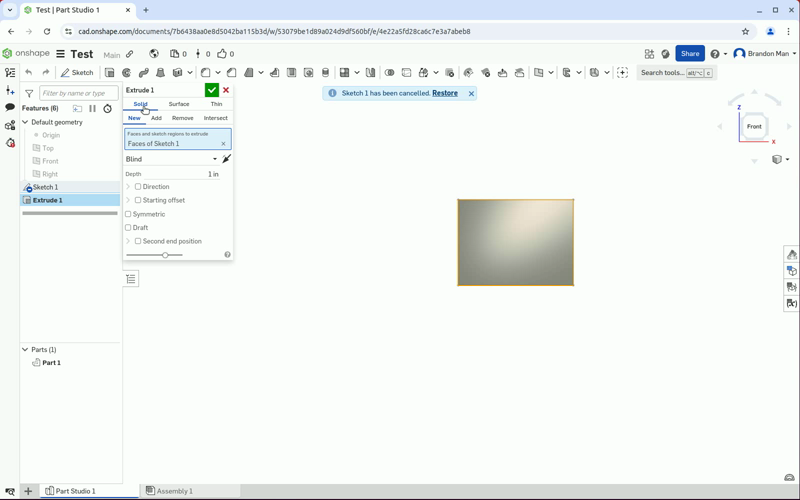
click(143, 106)
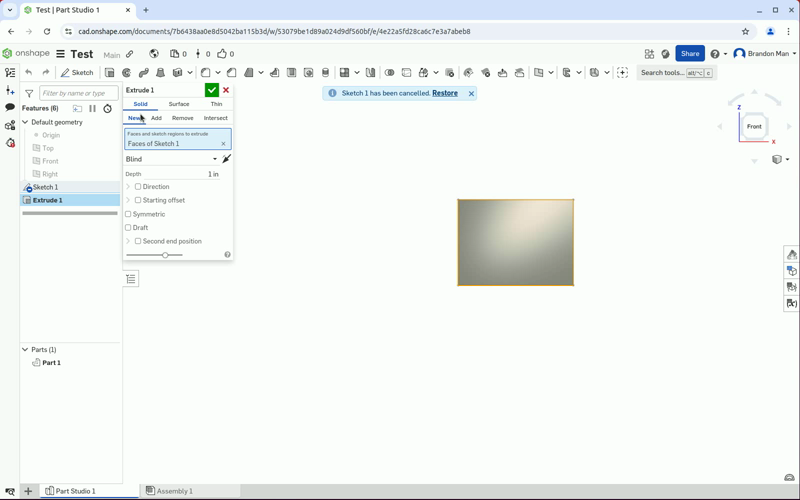
mouse_move(137, 120)
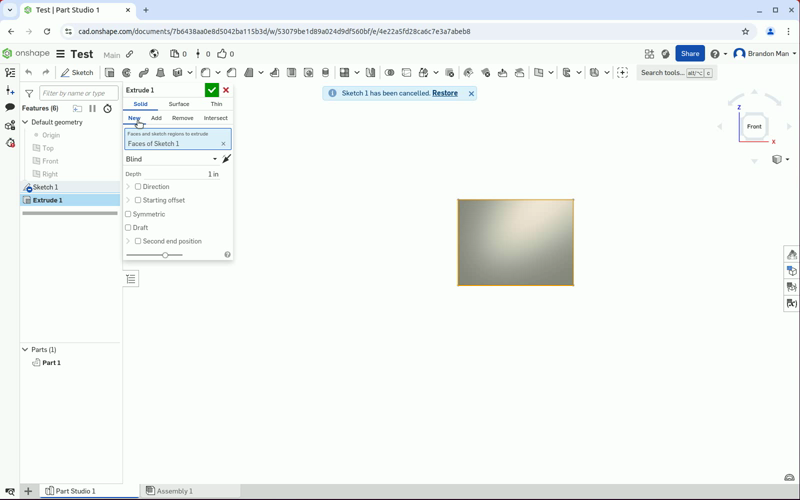
click(137, 120)
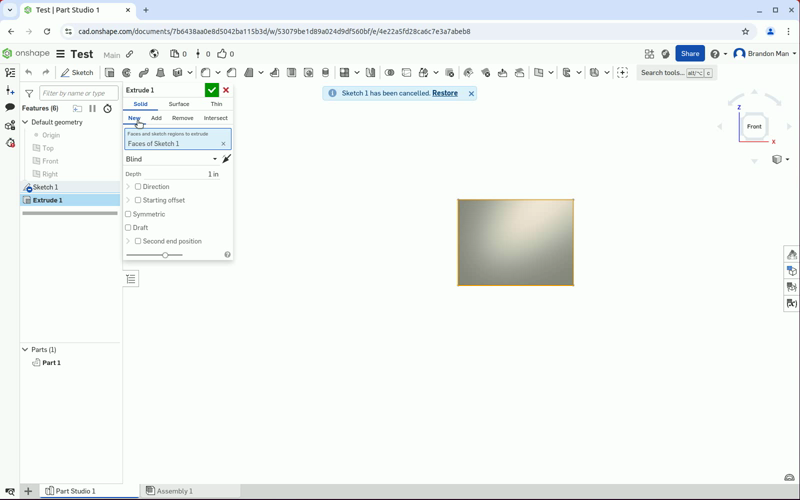
key(tab, 4)
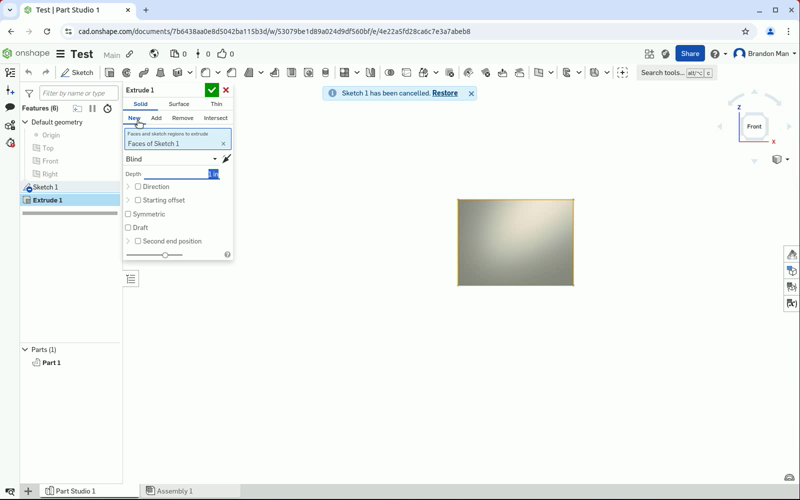
text(0.241)
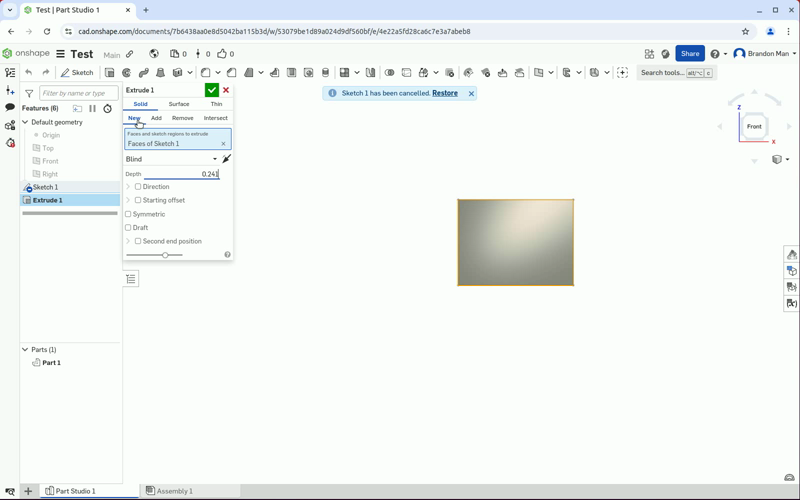
key(enter)
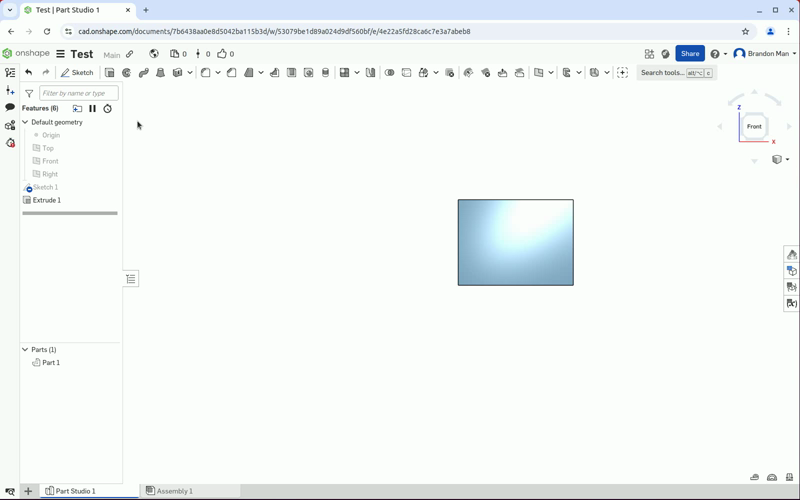
key(shift+h)
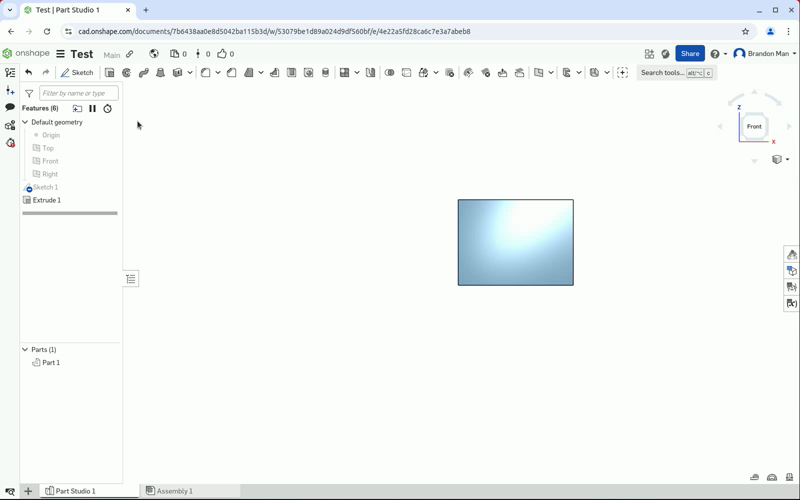
key(shift+h)
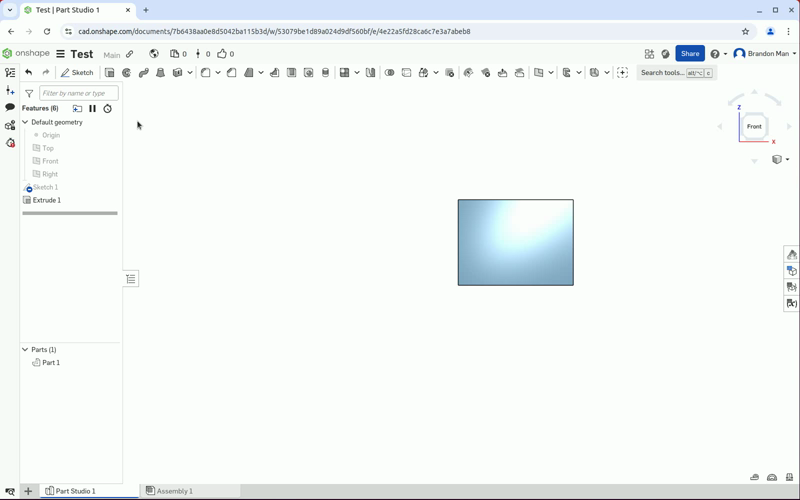
mouse_move(73, 189)
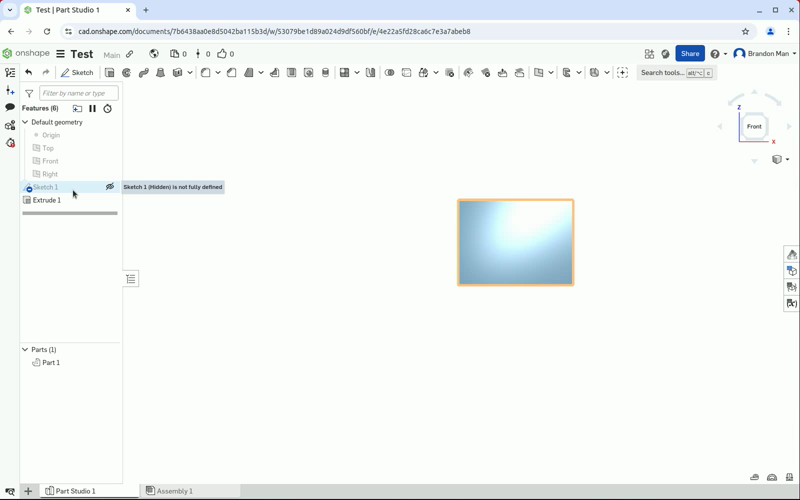
click(73, 189)
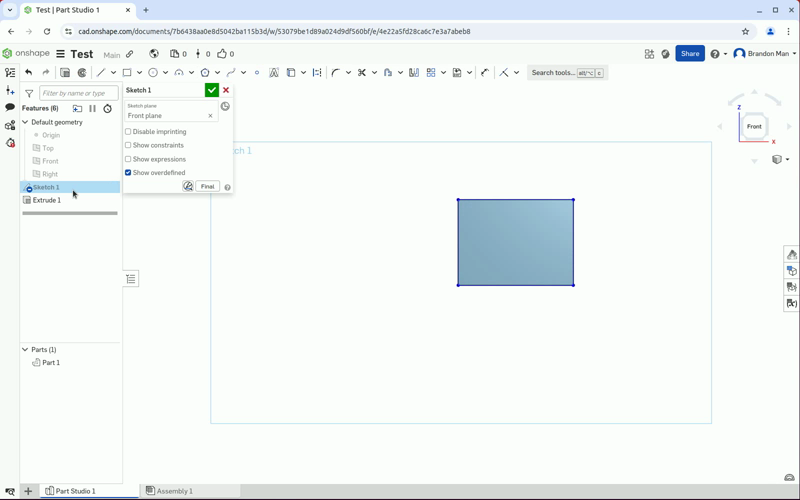
mouse_move(229, 92)
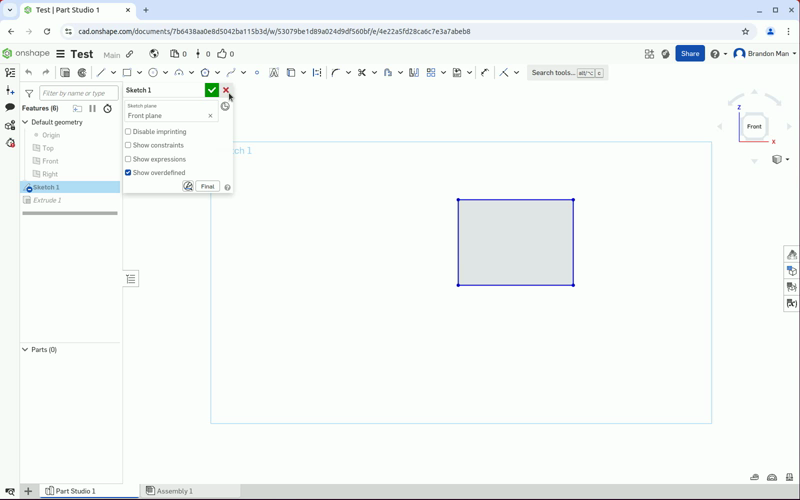
click(229, 92)
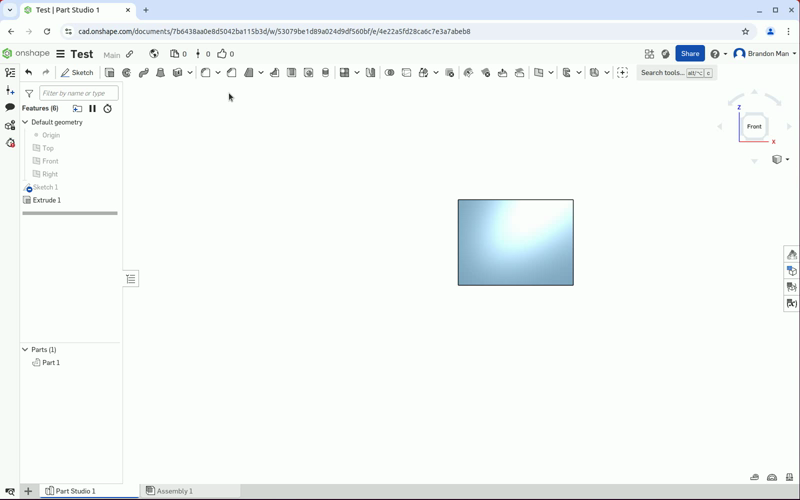
mouse_move(541, 75)
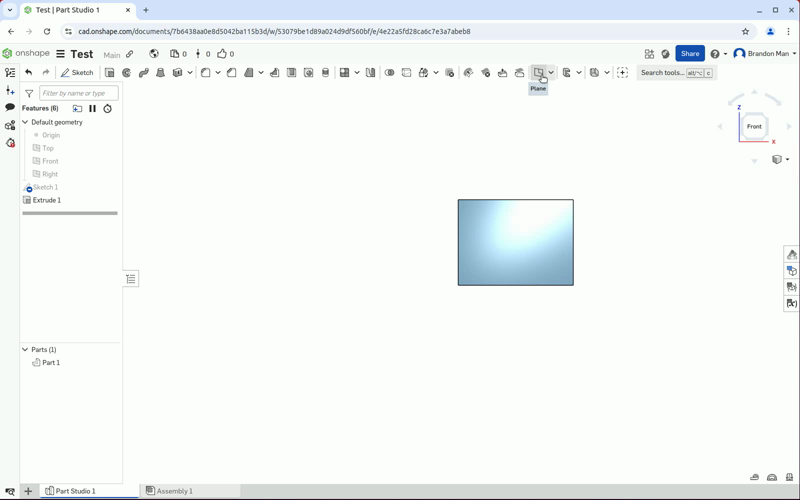
click(541, 75)
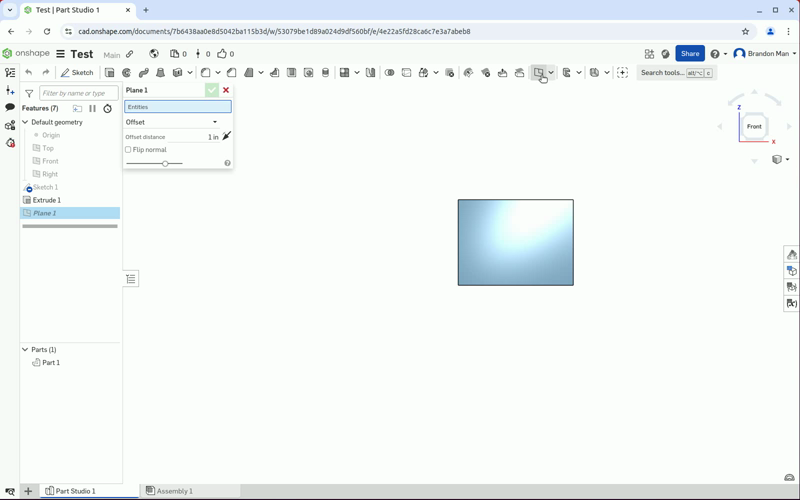
mouse_move(73, 163)
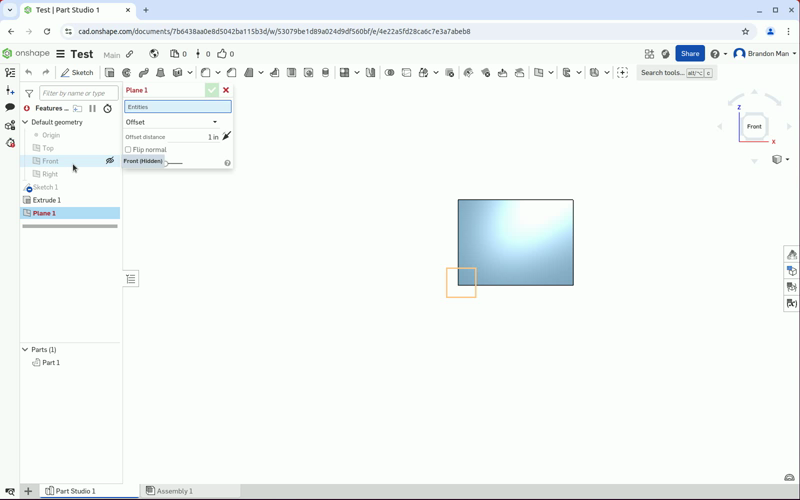
click(73, 163)
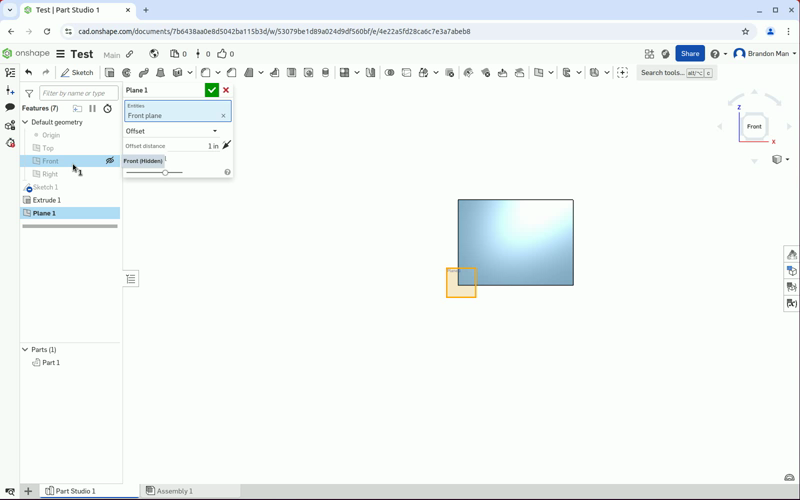
key(tab, 2)
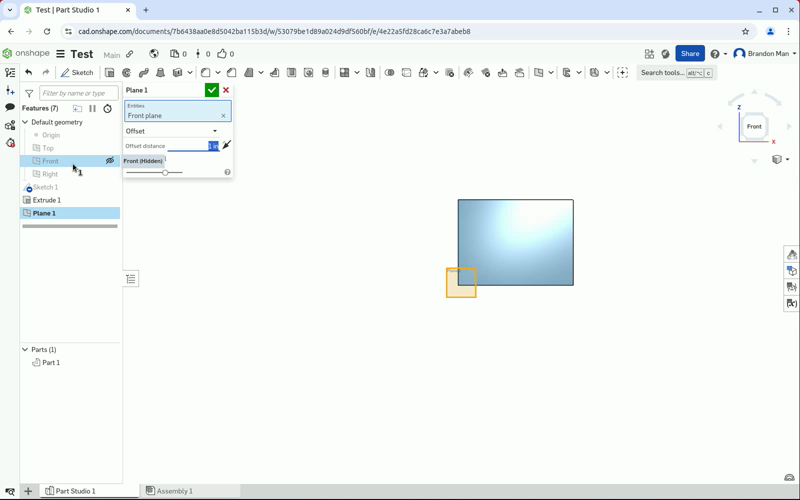
text(0.246)
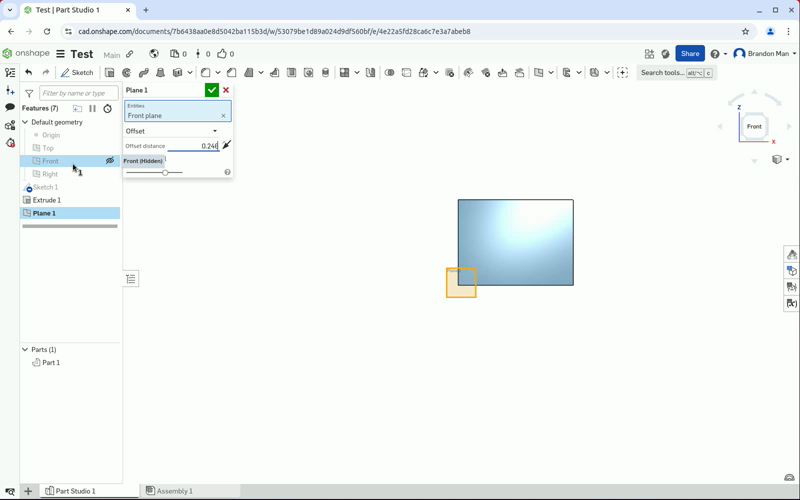
key(enter, 2)
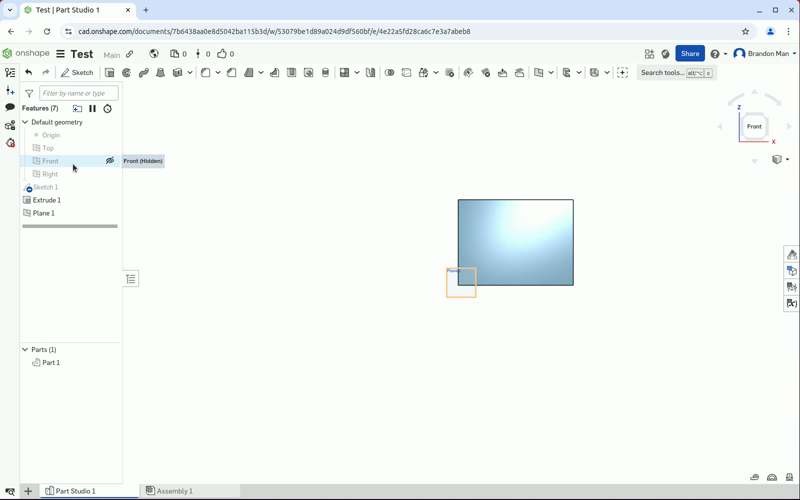
key(shift+s)
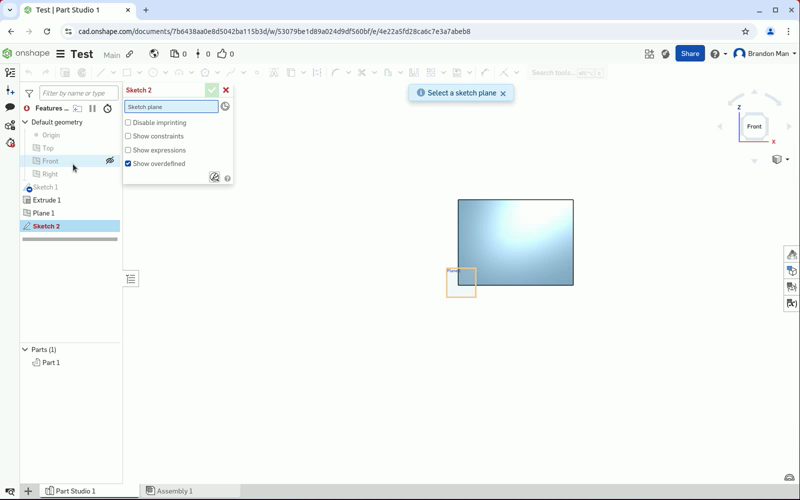
mouse_move(73, 215)
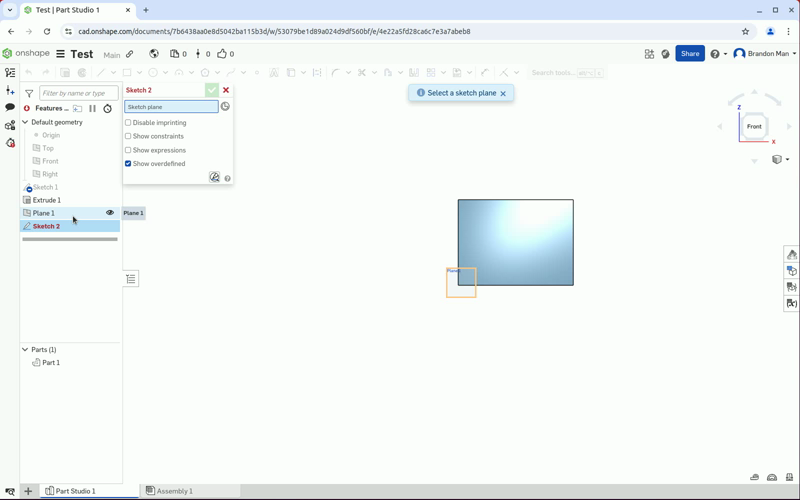
click(73, 215)
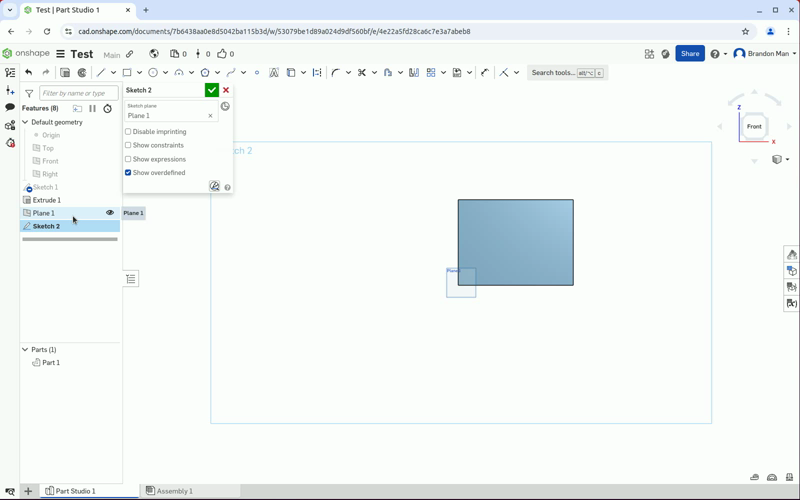
mouse_move(73, 352)
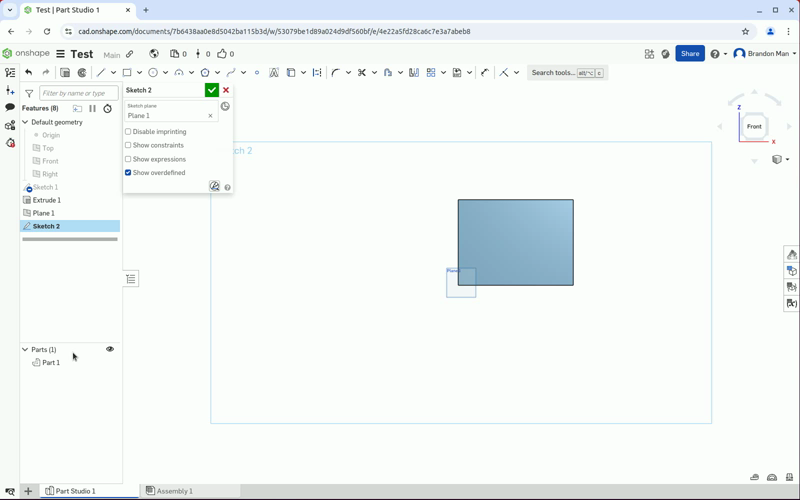
key(y)
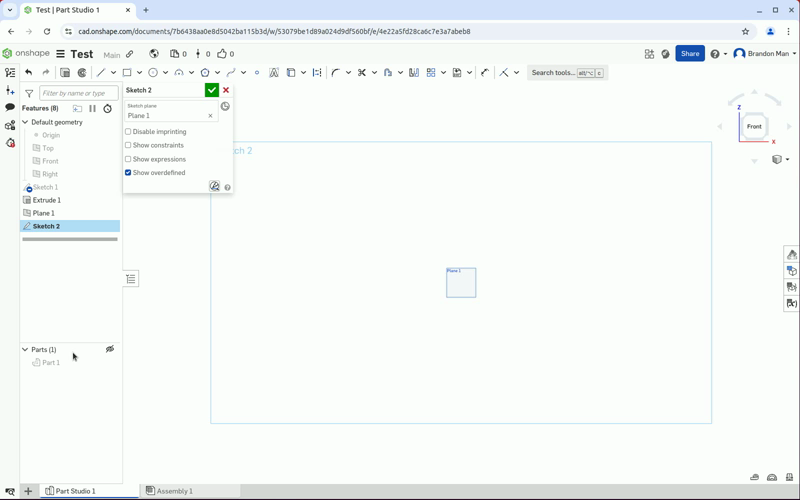
key(c)
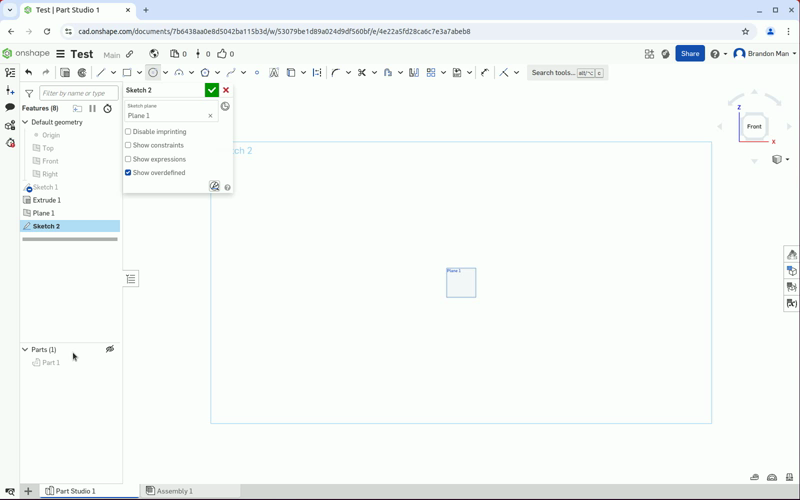
key_down(shift)
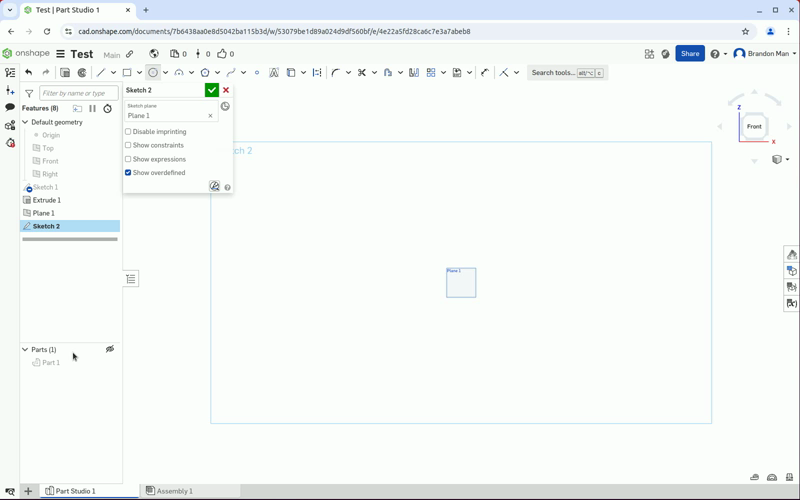
mouse_move(474, 215)
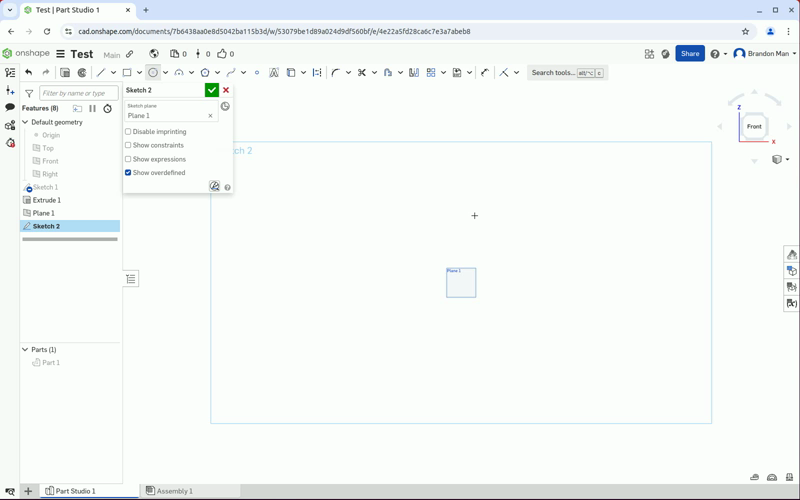
click(474, 215)
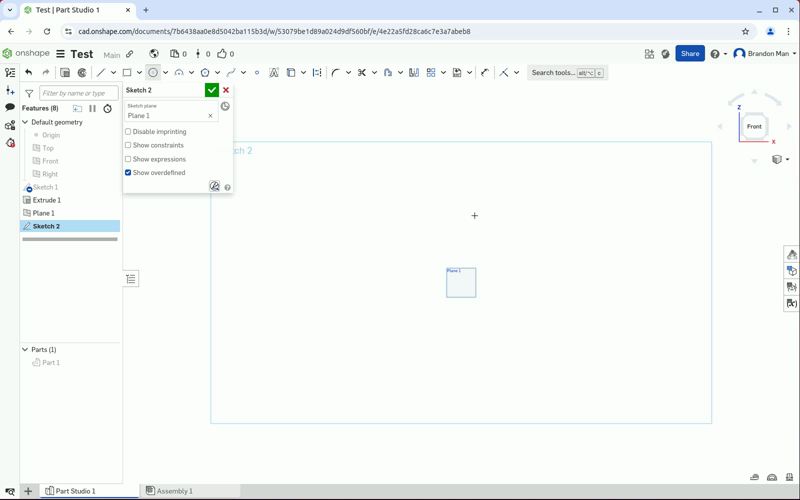
key_up(shift)
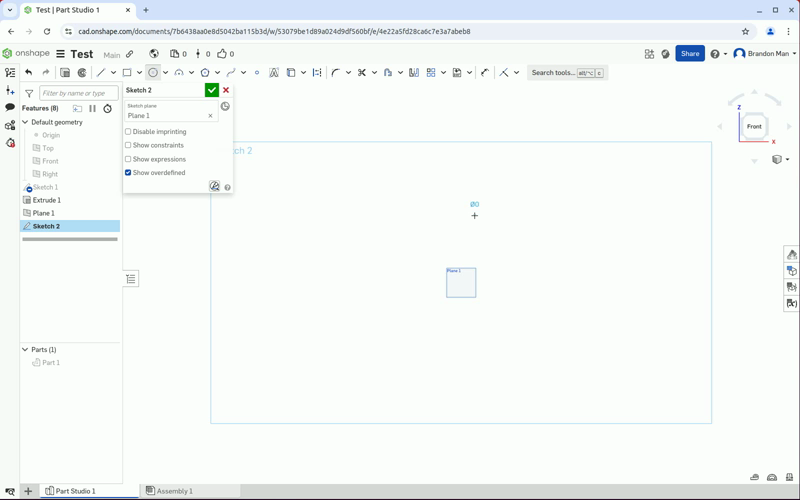
mouse_move(478, 215)
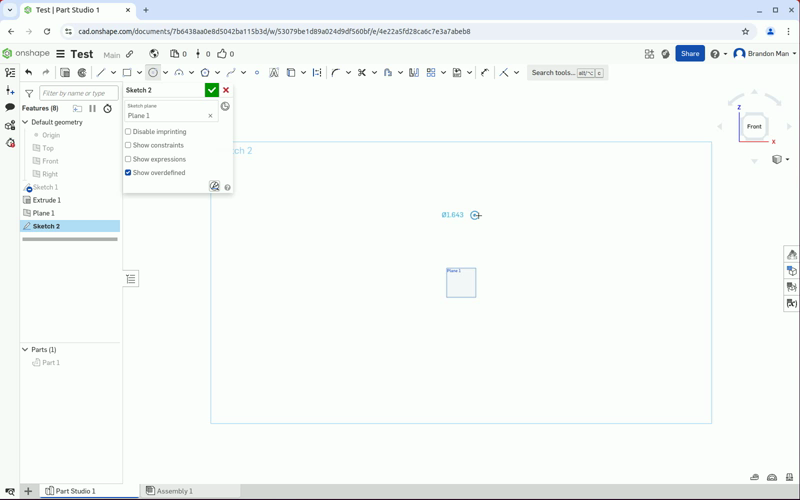
click(478, 215)
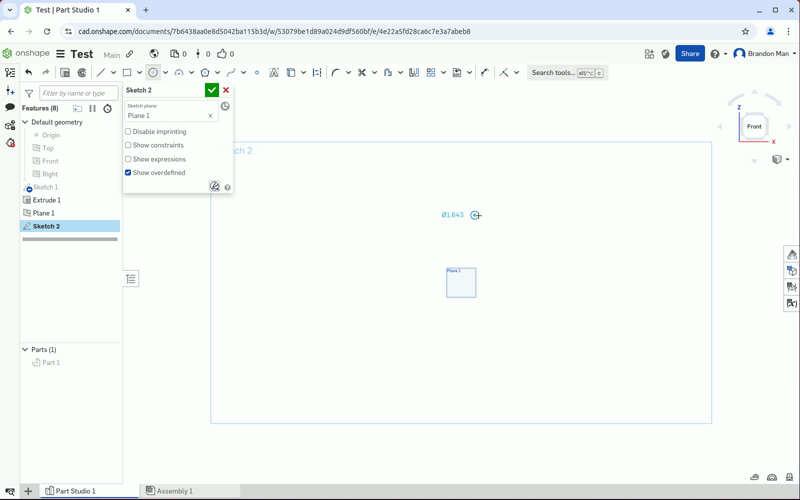
key(esc)
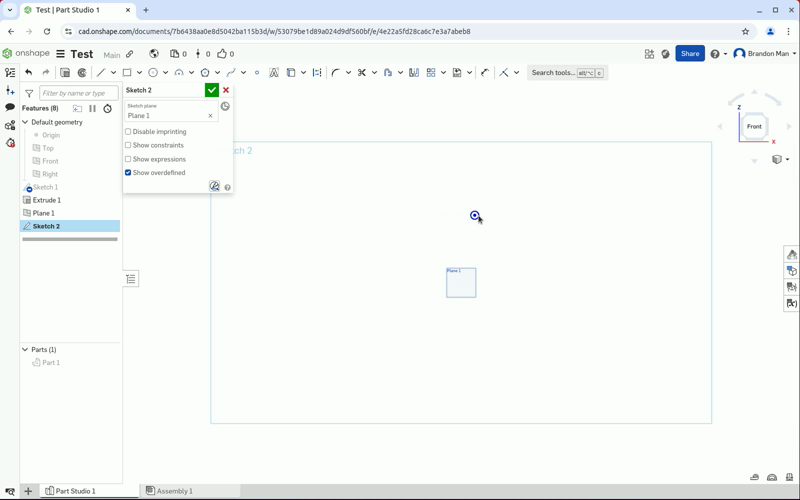
mouse_move(475, 215)
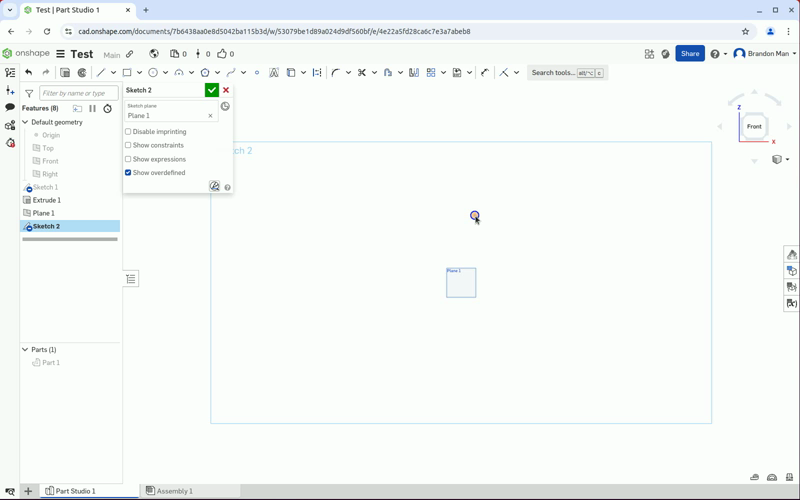
scroll(6)
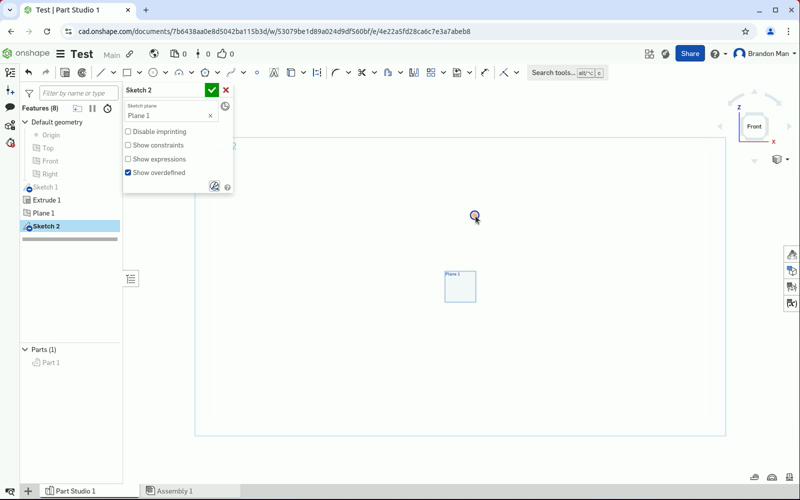
scroll(6)
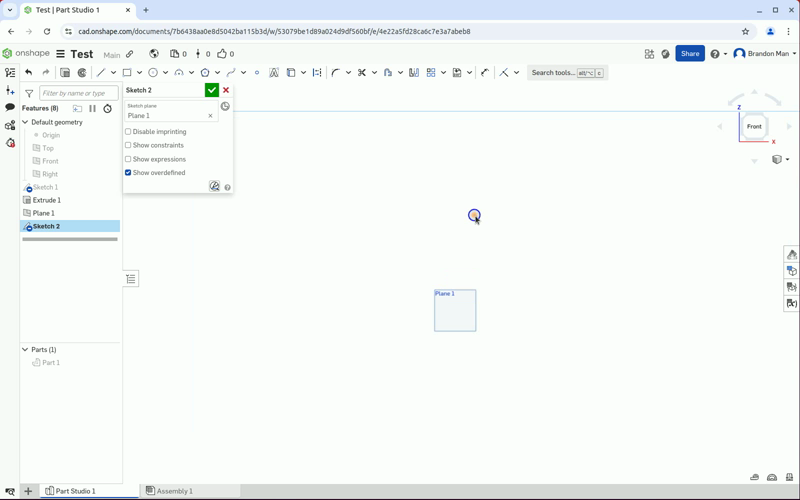
scroll(6)
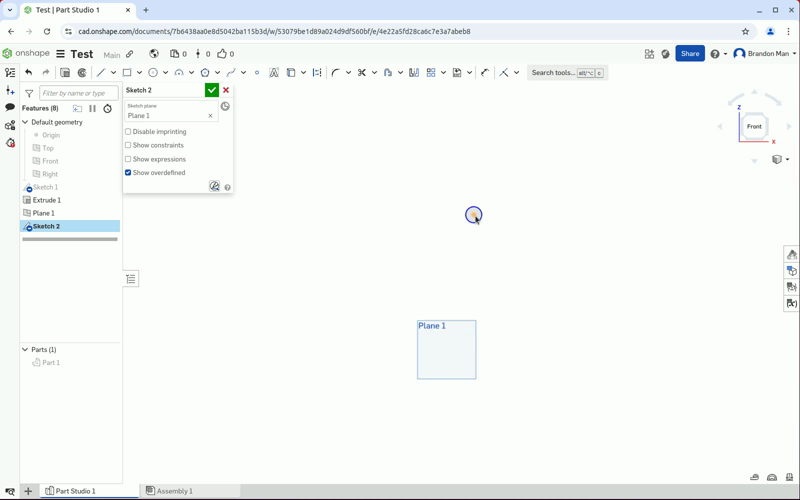
scroll(6)
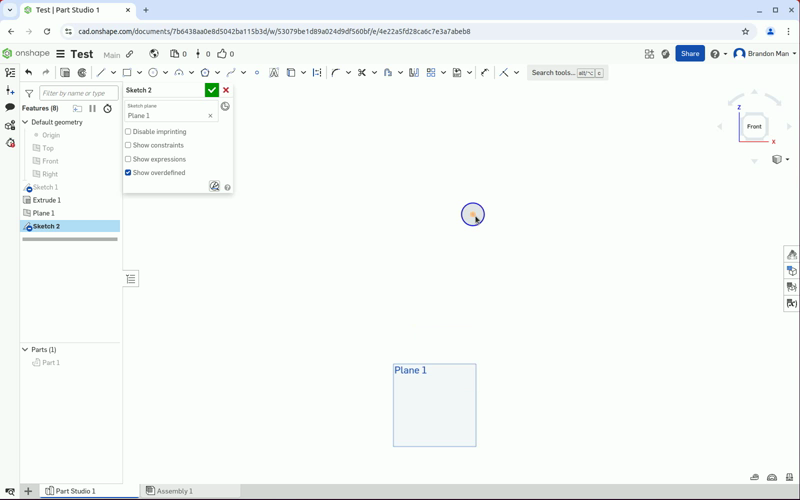
scroll(6)
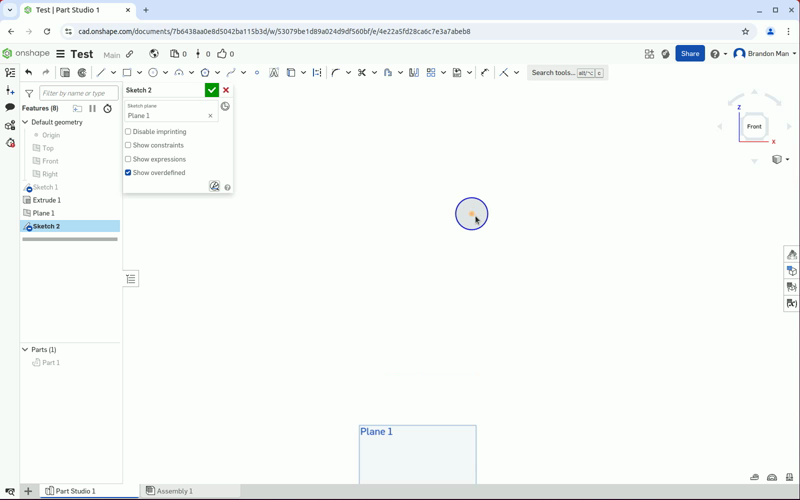
scroll(6)
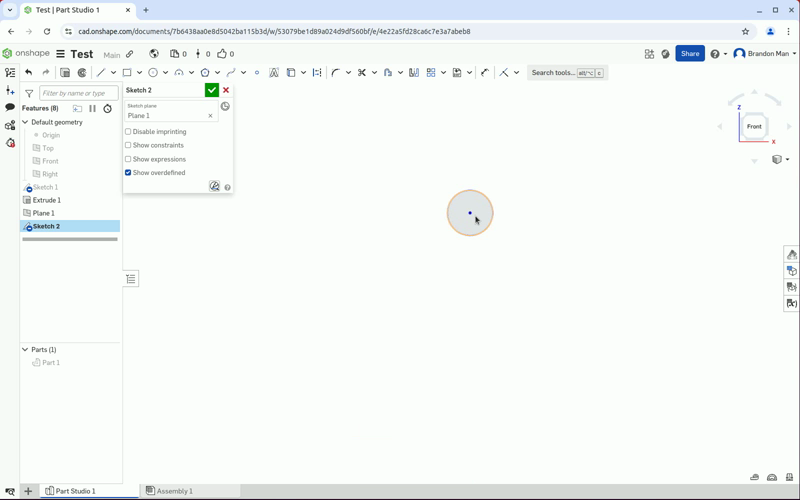
scroll(6)
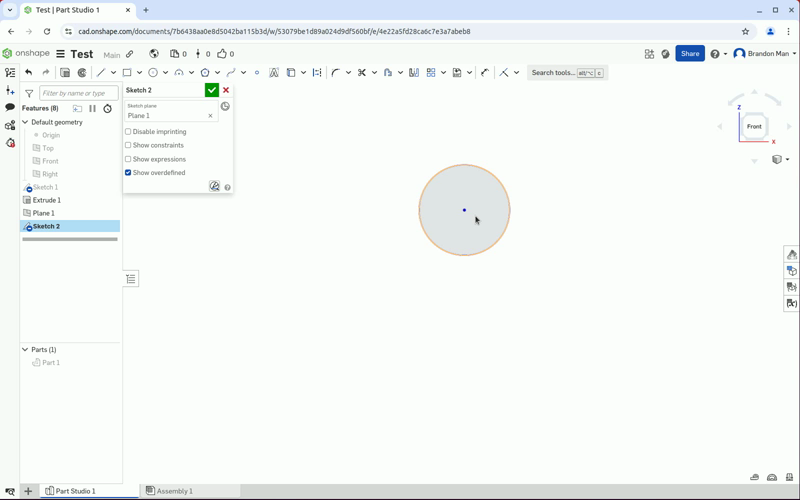
click(475, 215)
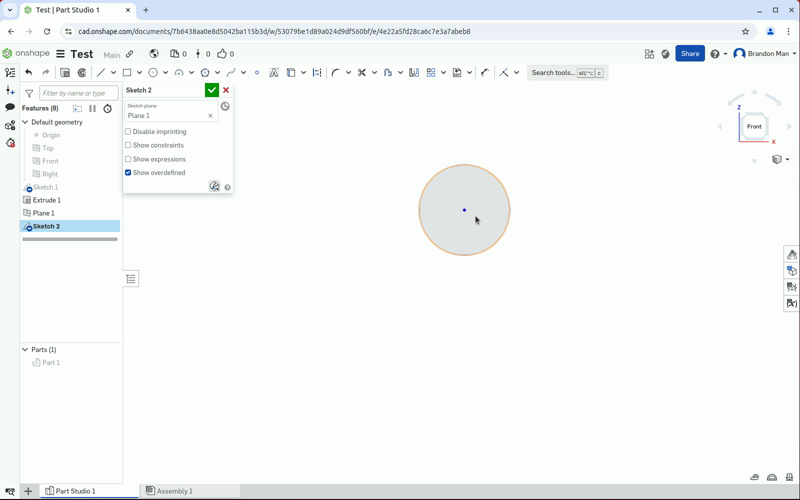
scroll(-6)
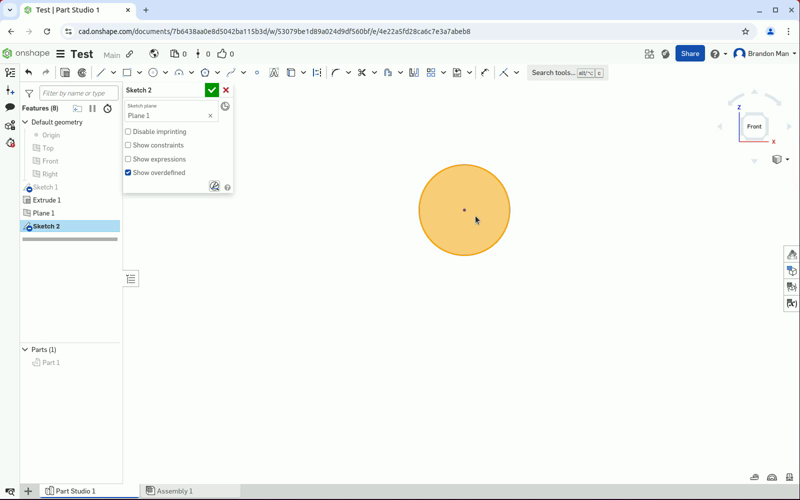
scroll(-6)
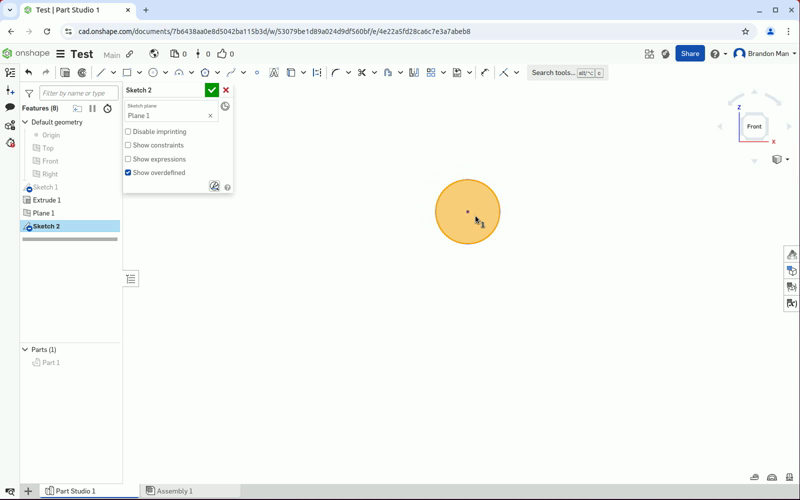
scroll(-6)
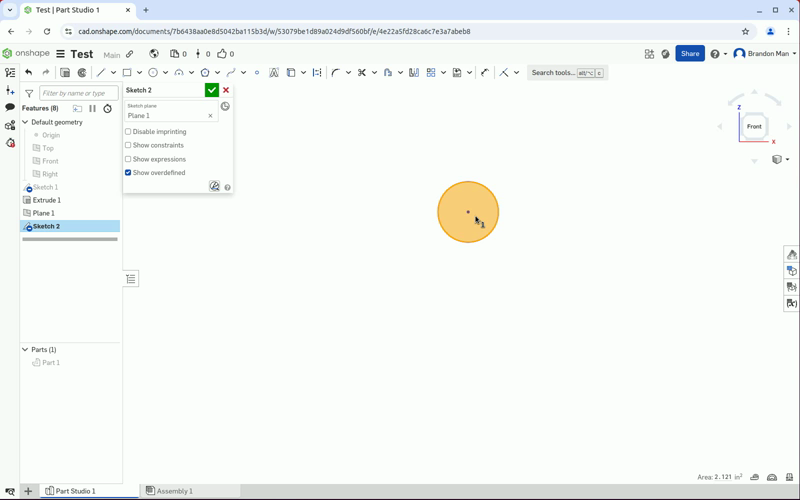
scroll(-6)
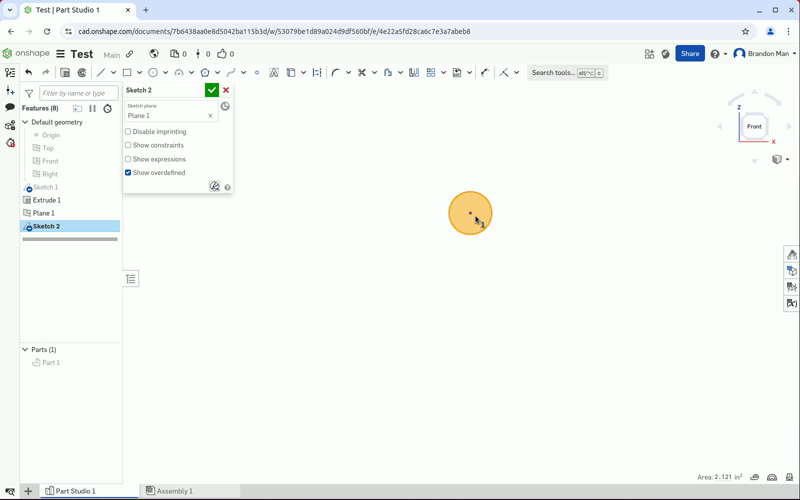
scroll(-6)
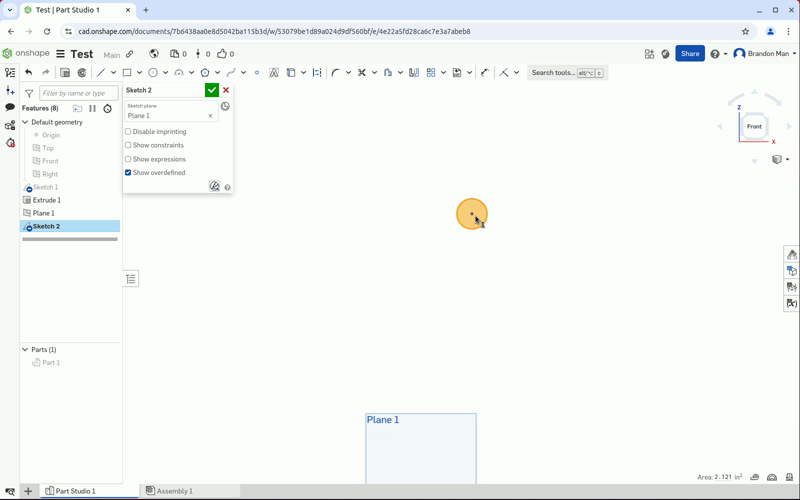
scroll(-6)
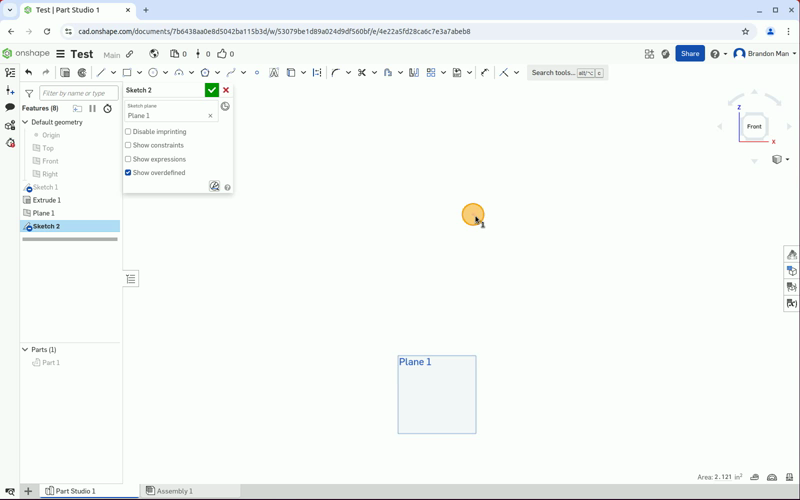
scroll(-6)
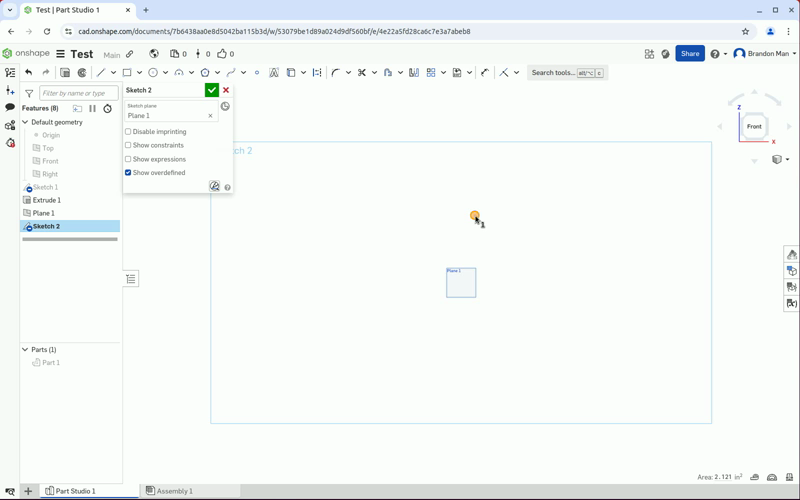
mouse_move(73, 352)
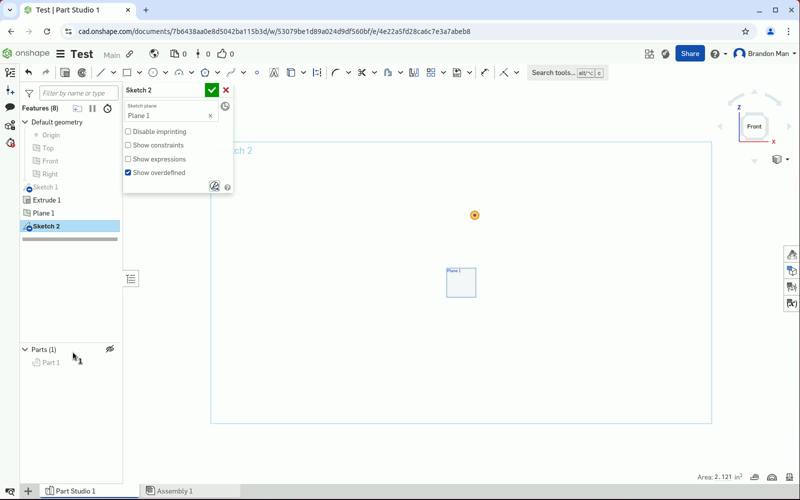
key(shift+y)
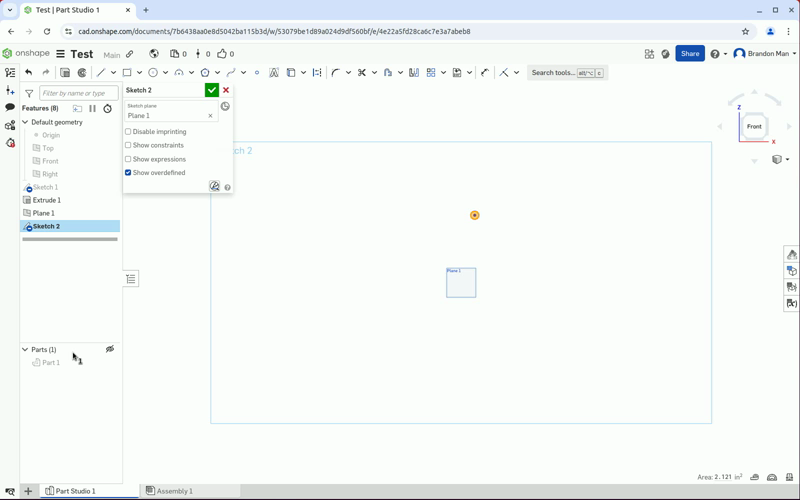
key(shift+e)
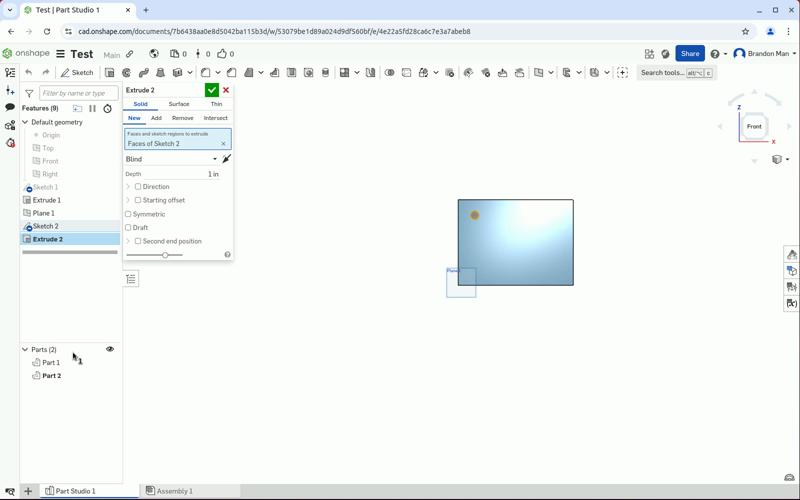
mouse_move(143, 106)
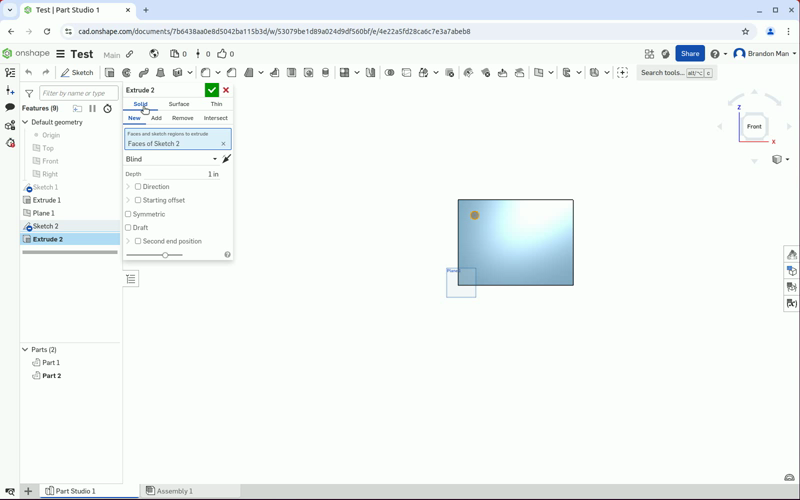
click(143, 106)
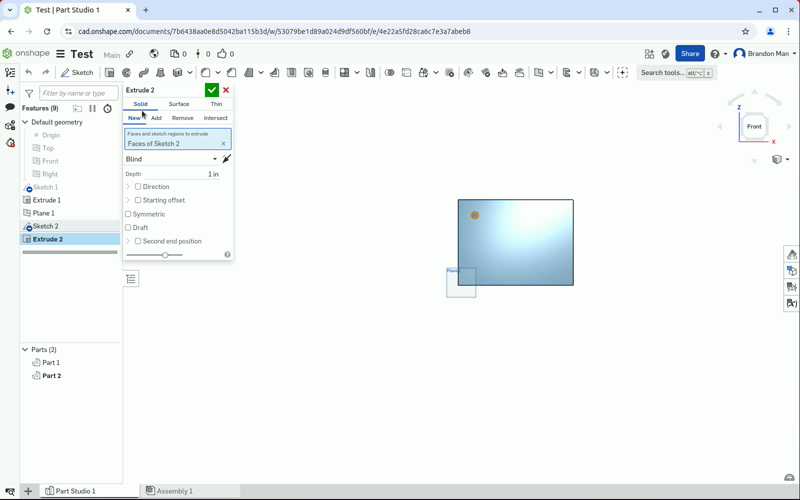
mouse_move(137, 120)
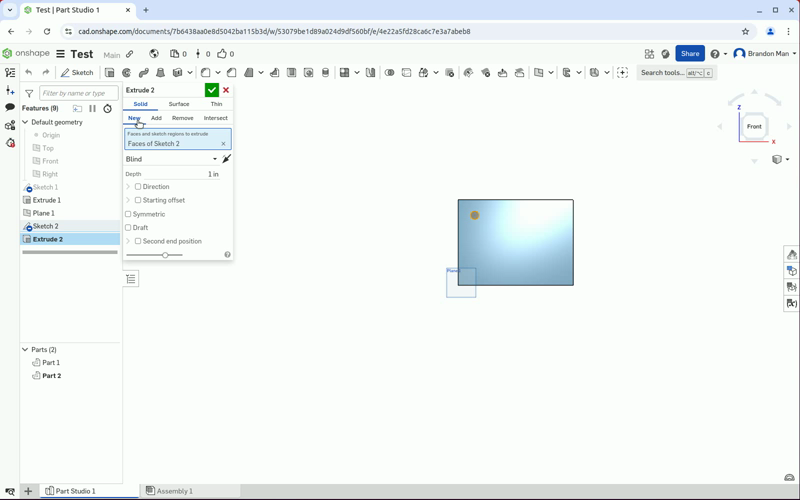
click(137, 120)
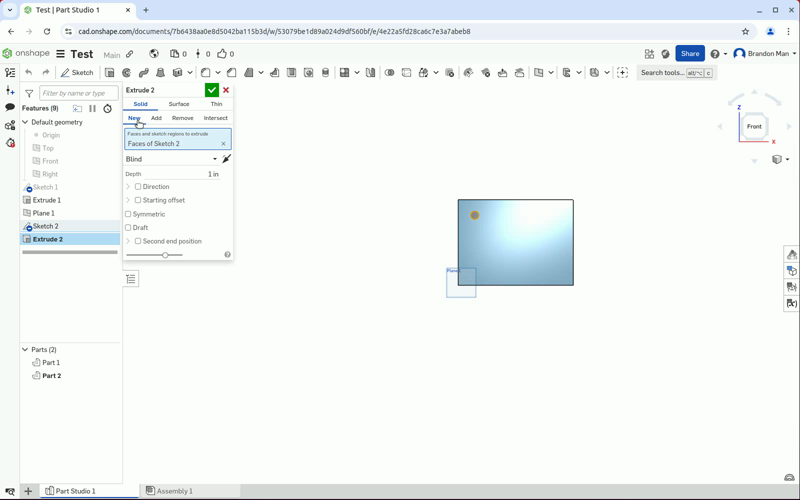
key(tab, 4)
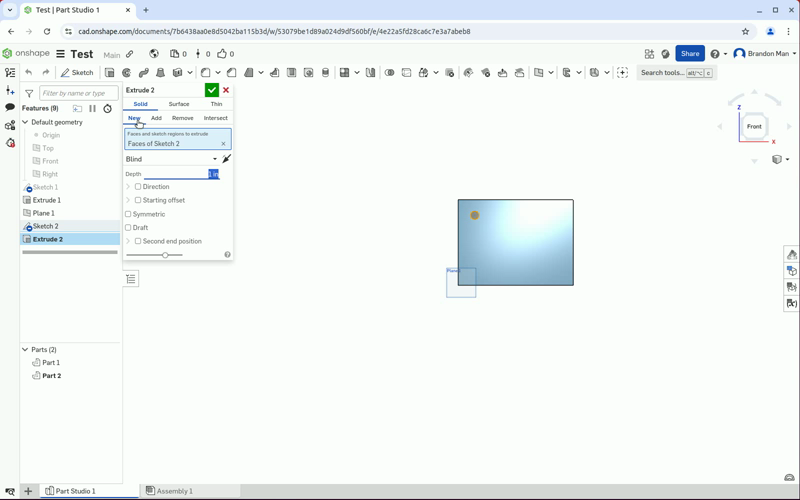
text(0.722)
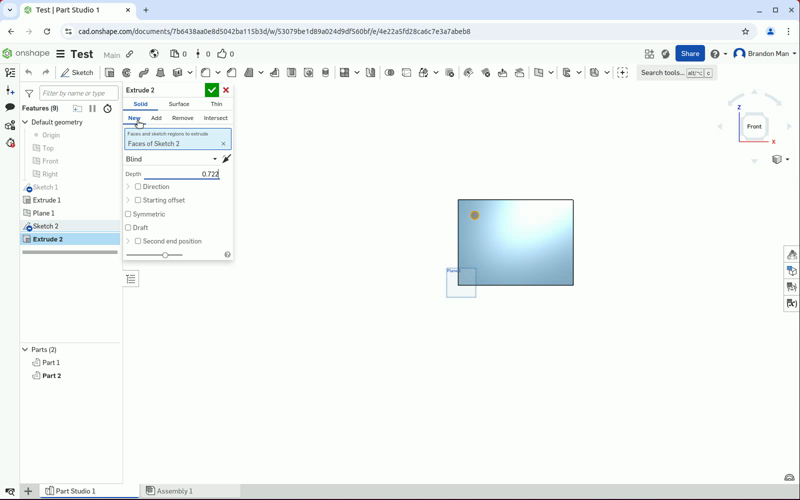
key(enter)
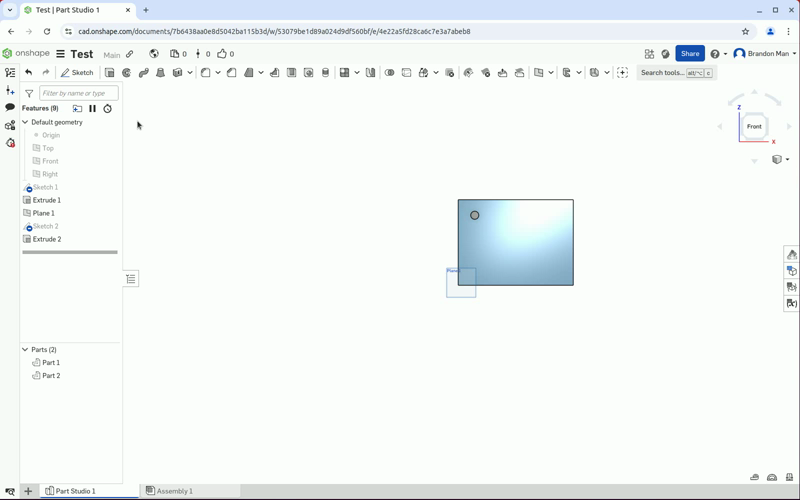
key(shift+h)
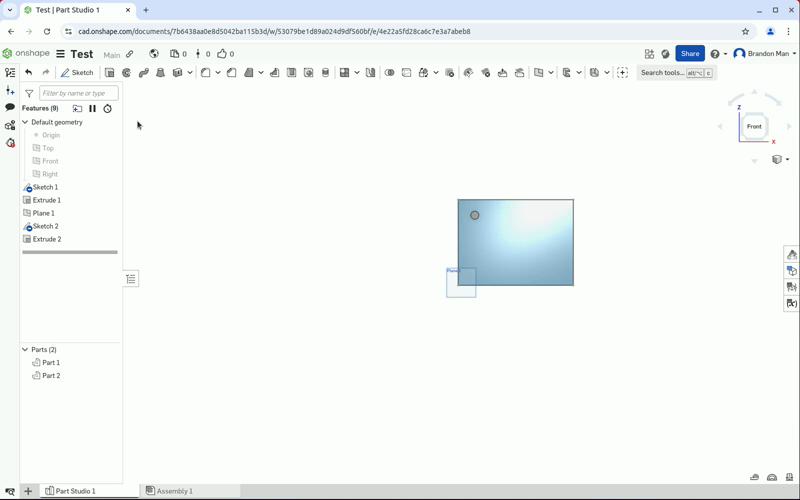
key(shift+h)
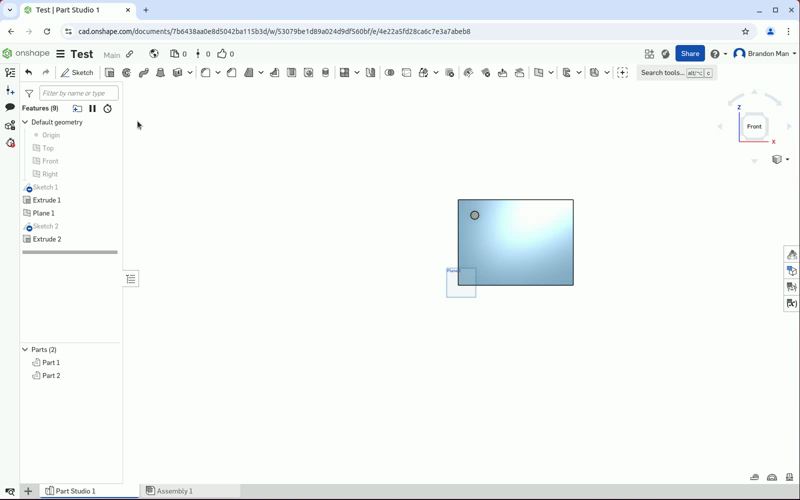
mouse_move(73, 189)
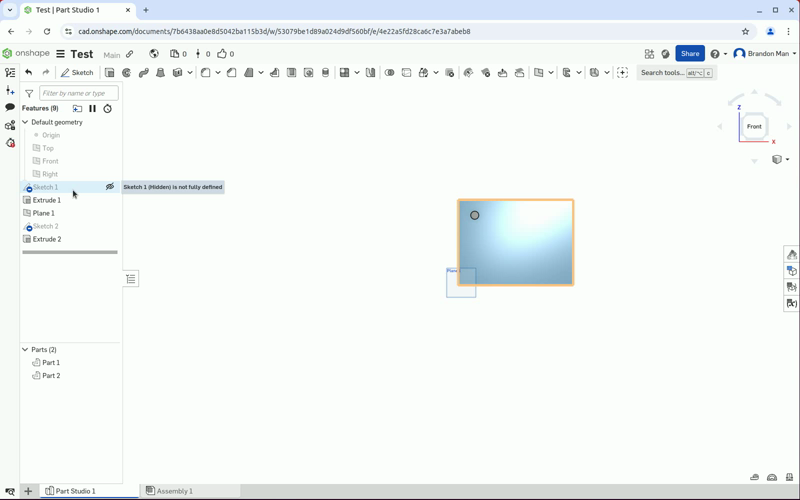
click(73, 189)
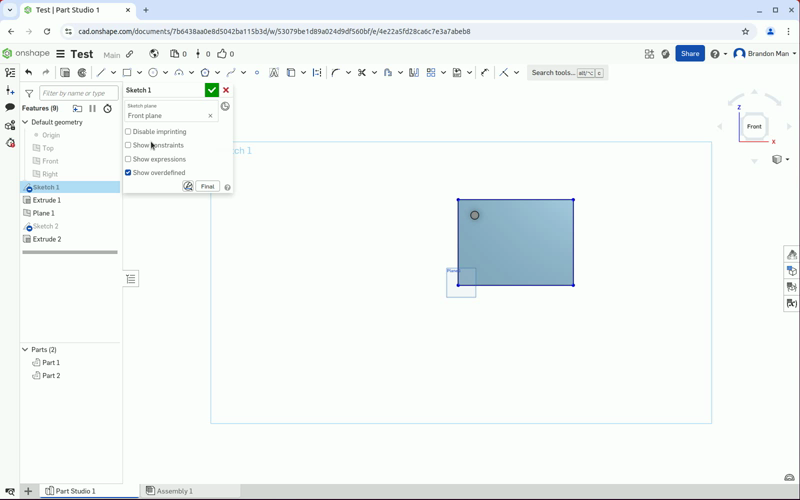
mouse_move(229, 92)
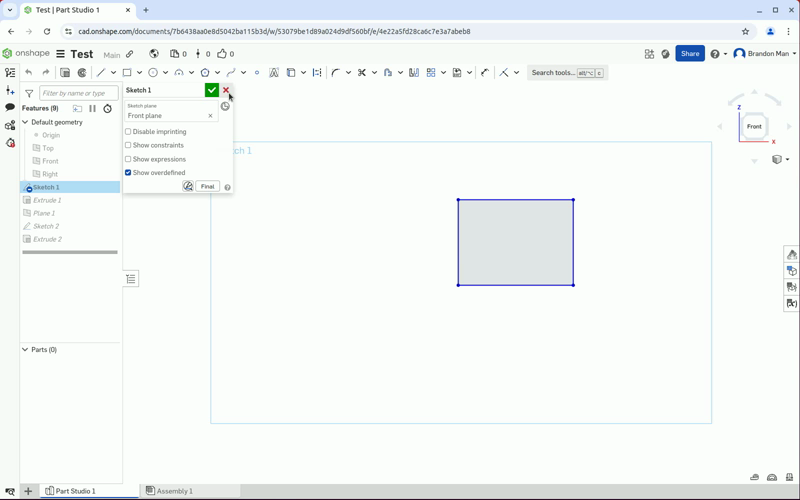
click(229, 92)
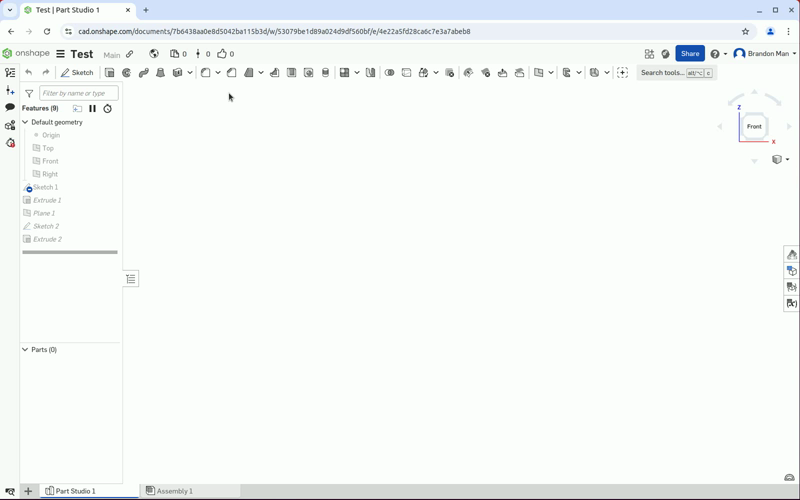
key(shift+s)
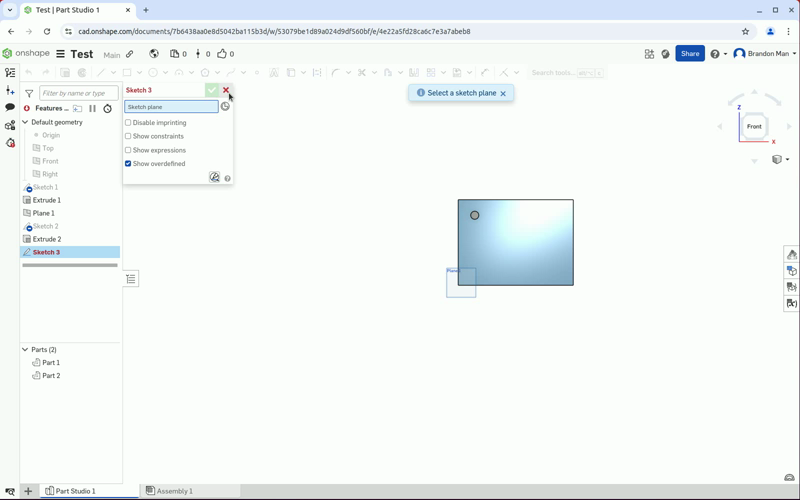
mouse_move(73, 215)
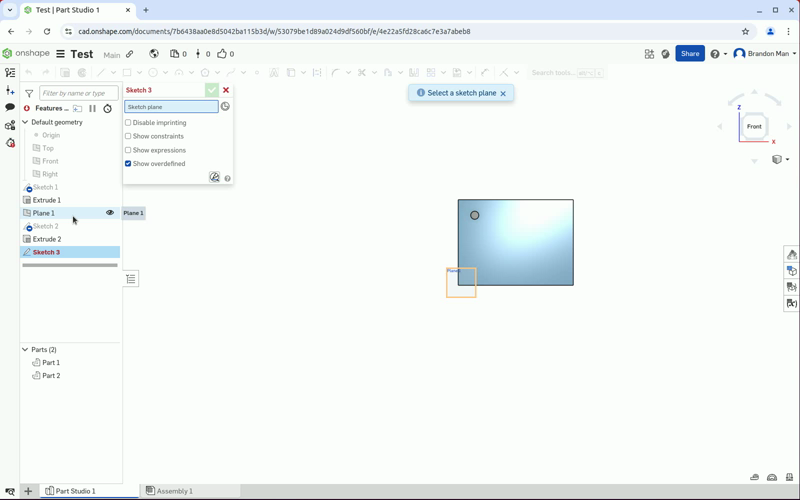
click(73, 215)
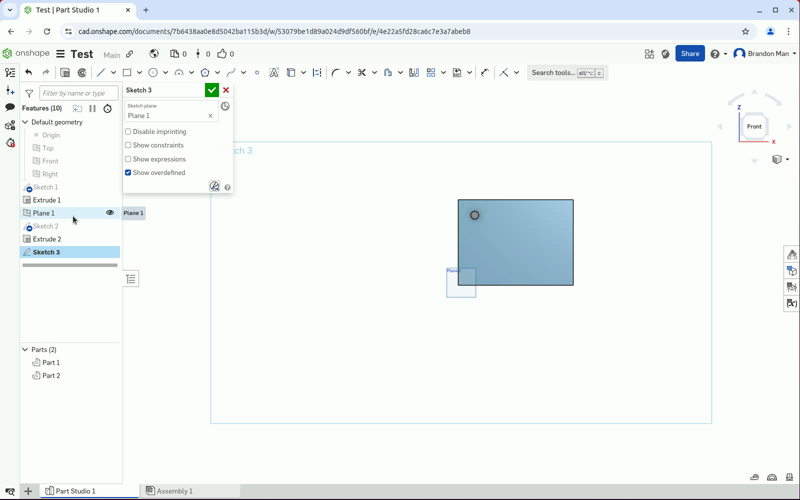
mouse_move(73, 352)
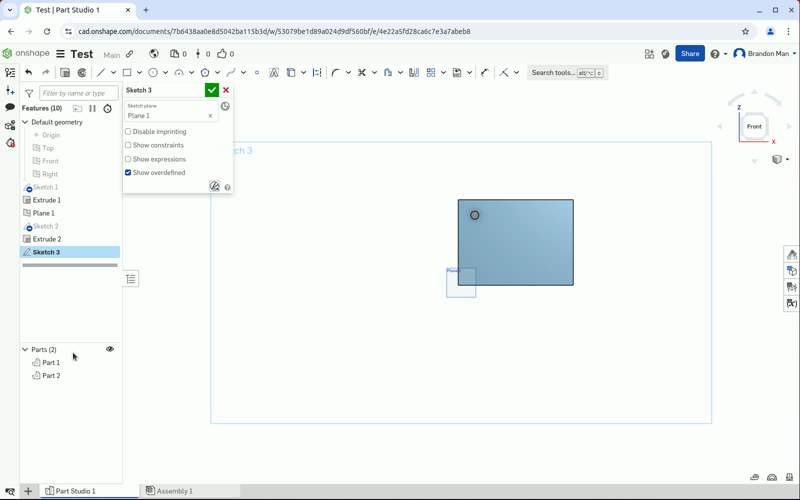
key(y)
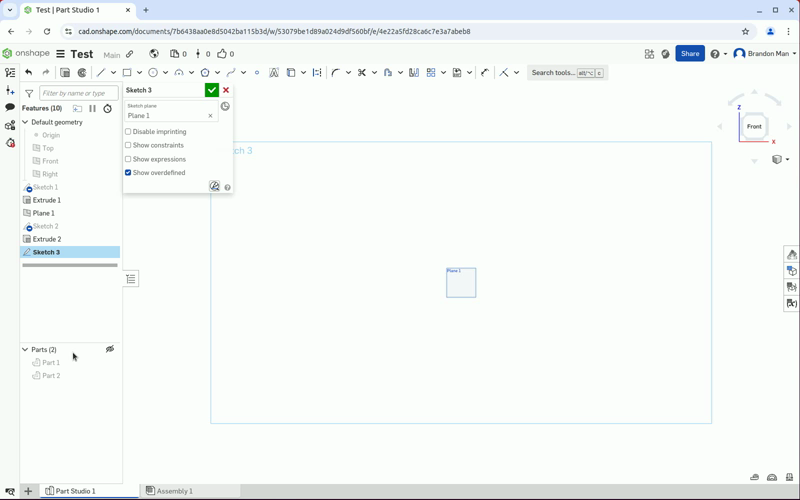
key(c)
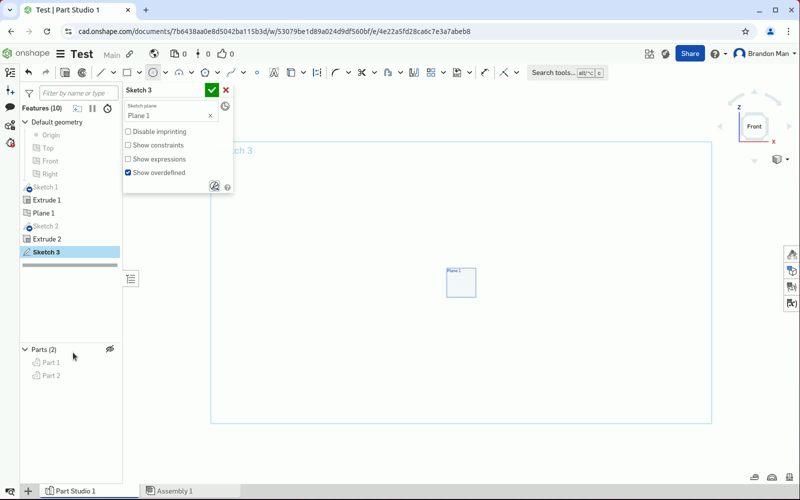
key_down(shift)
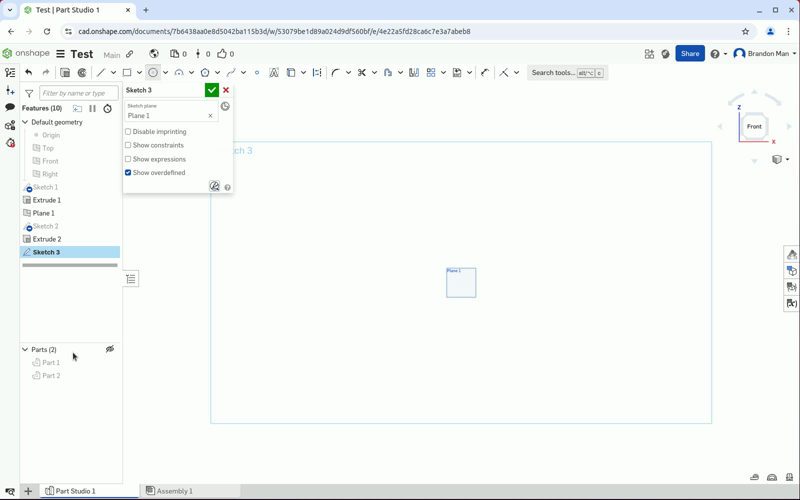
mouse_move(495, 215)
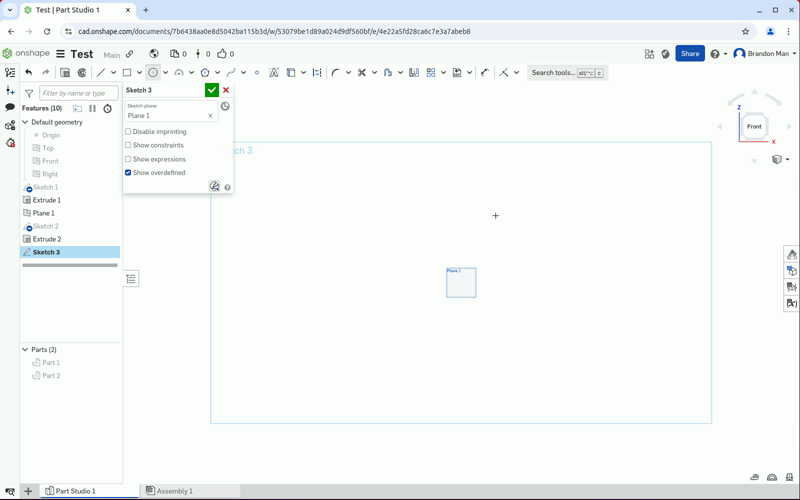
click(495, 215)
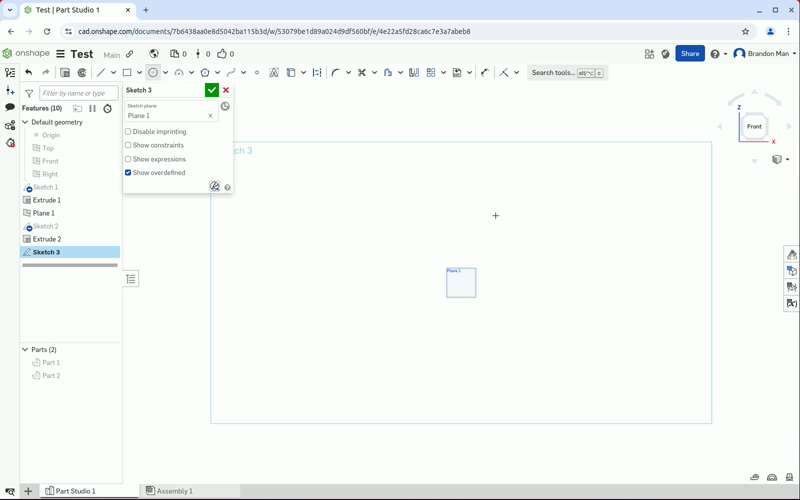
key_up(shift)
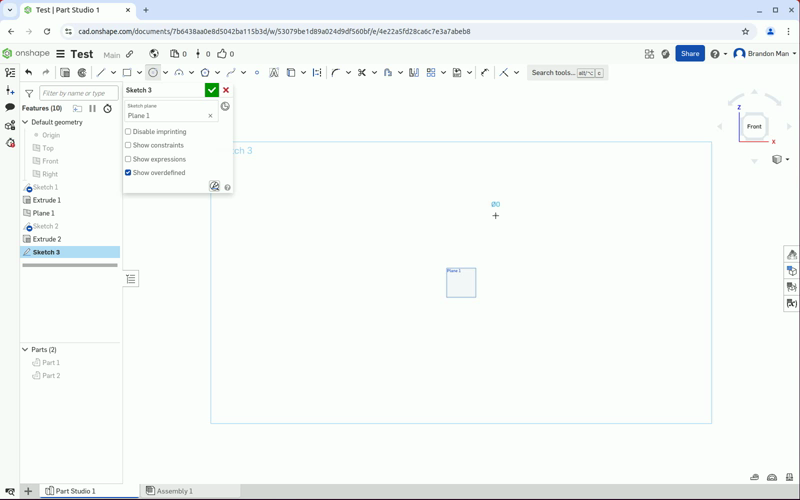
mouse_move(499, 215)
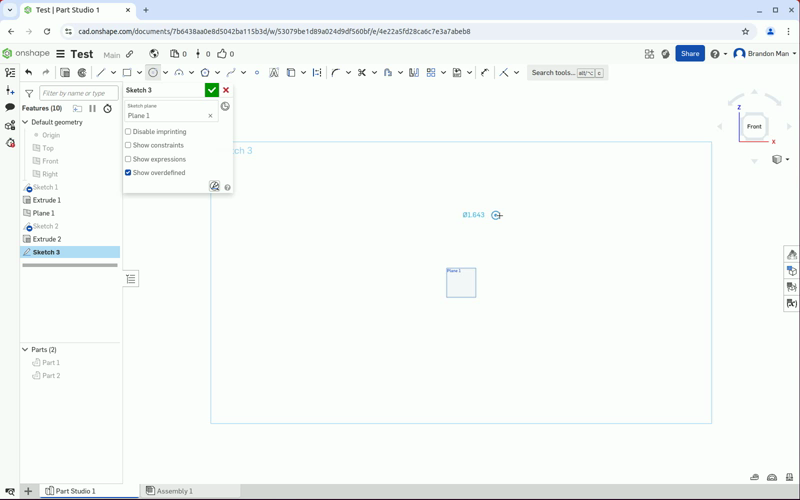
click(499, 215)
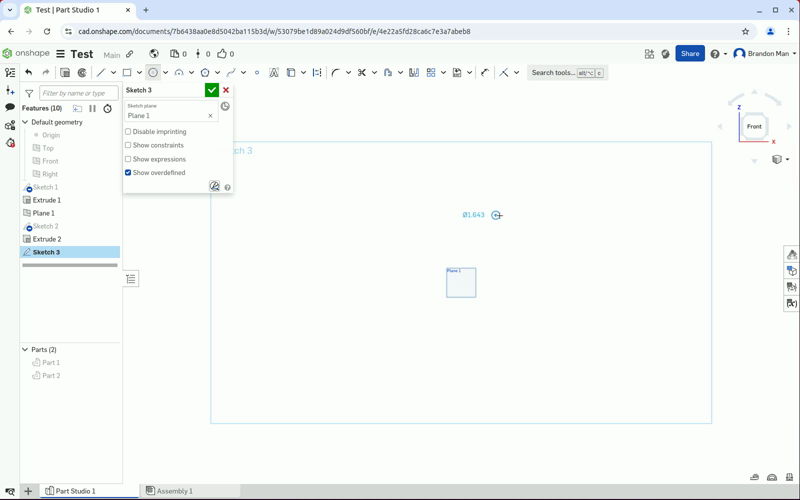
key(esc)
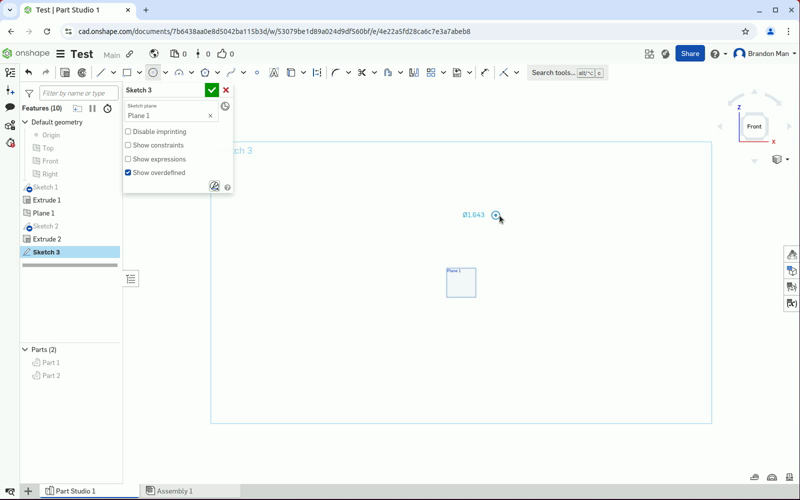
mouse_move(494, 214)
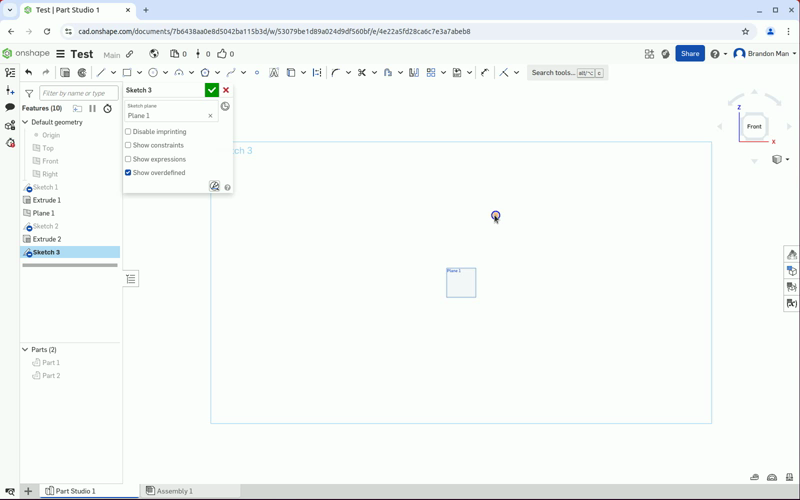
scroll(6)
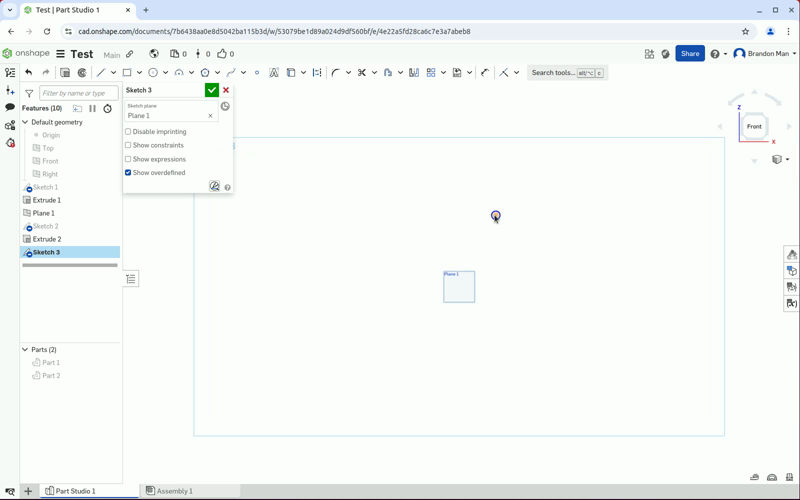
scroll(6)
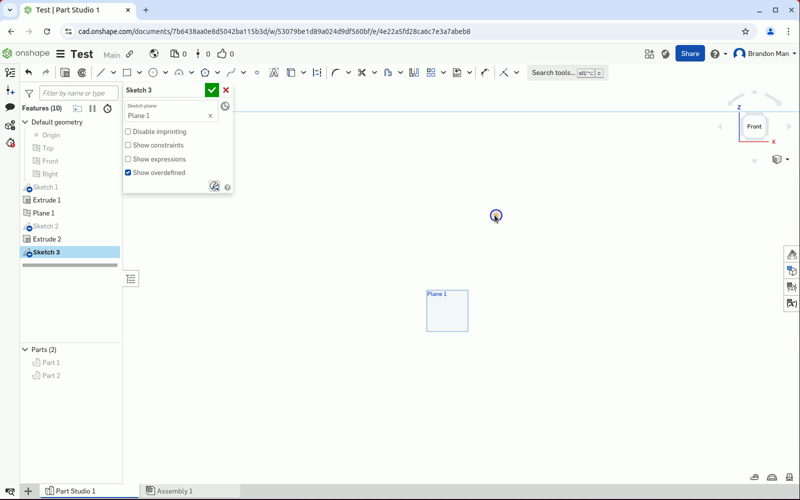
scroll(6)
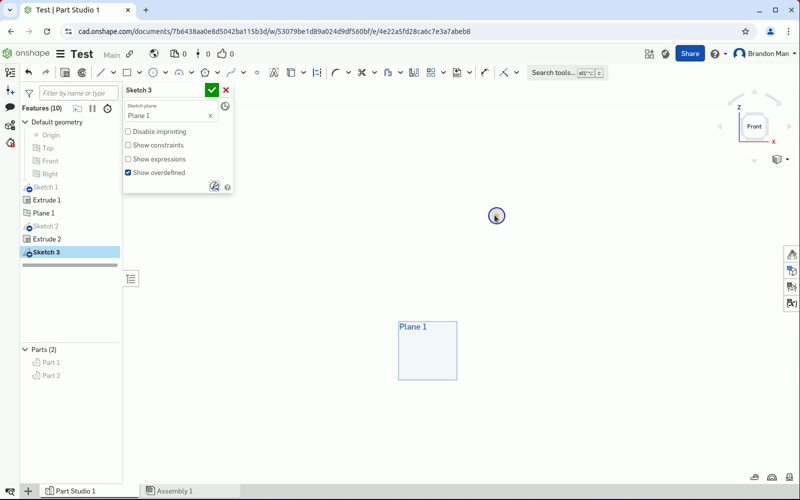
scroll(6)
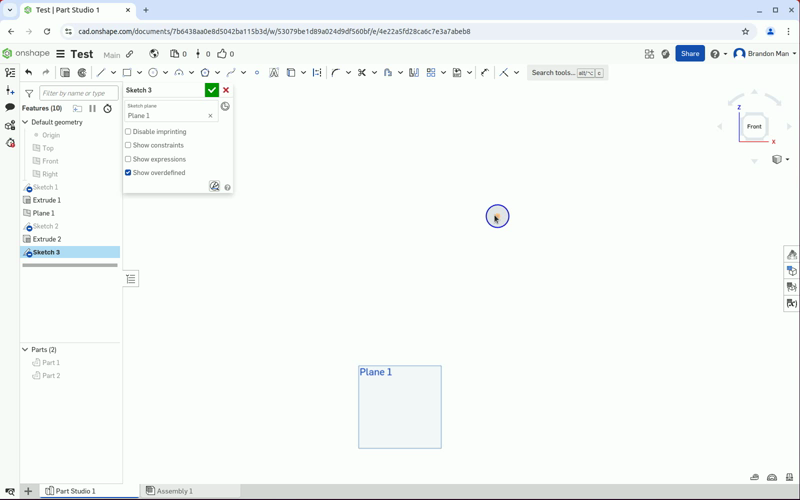
scroll(6)
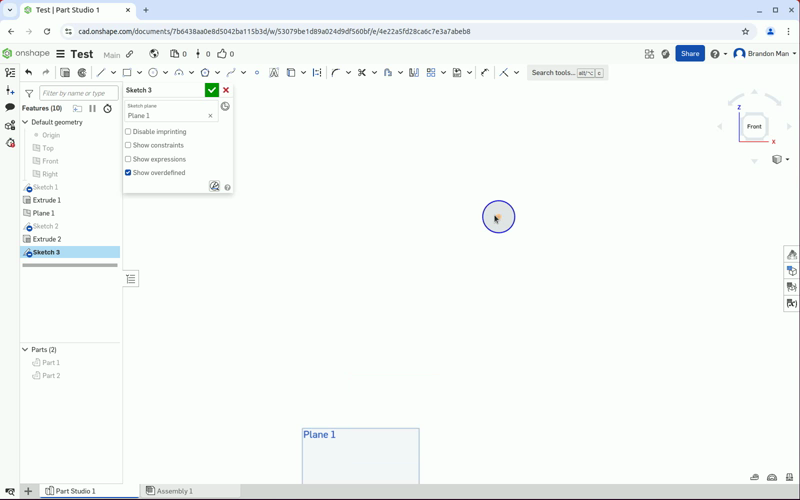
scroll(6)
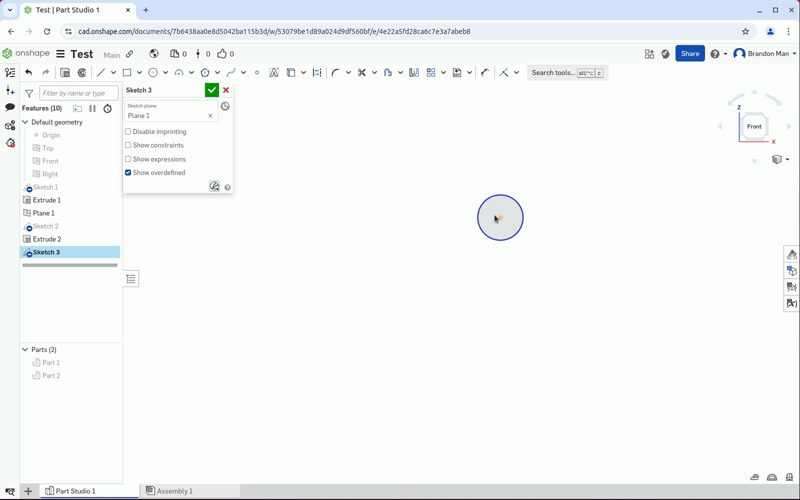
scroll(6)
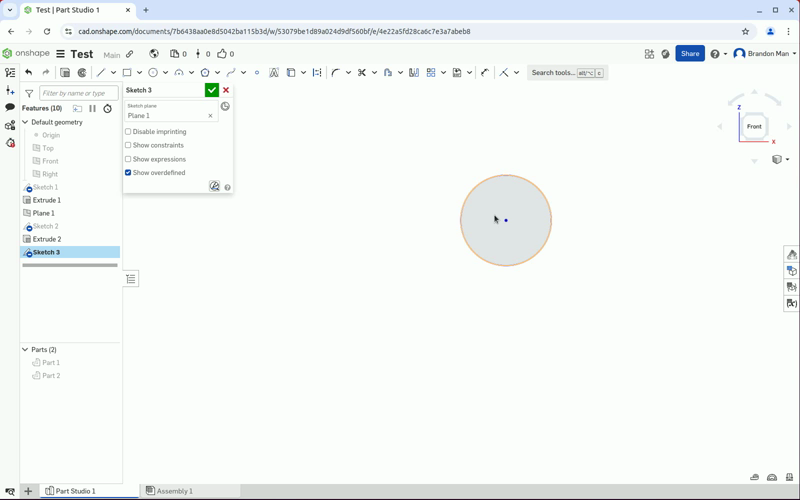
click(494, 214)
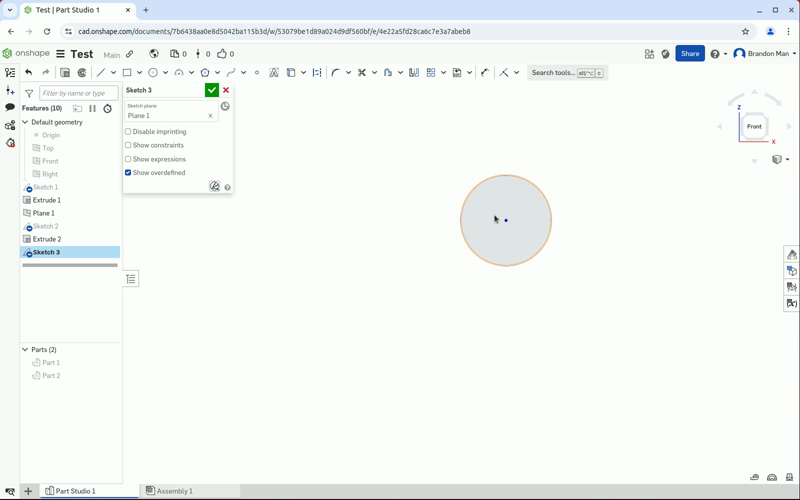
scroll(-6)
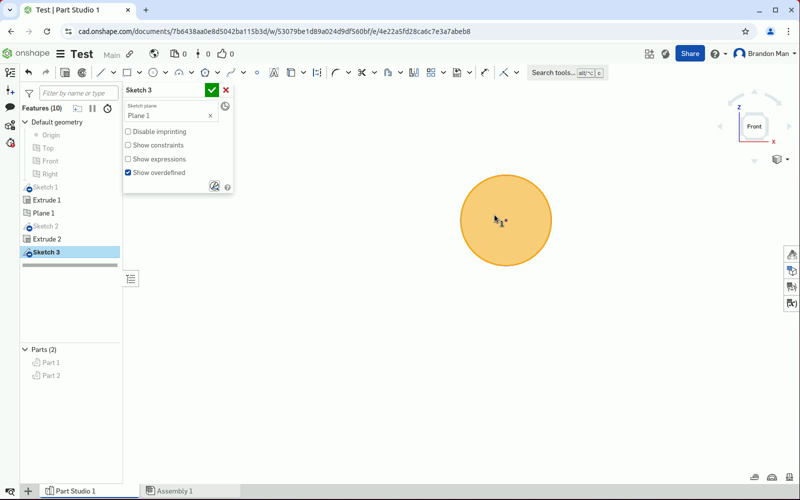
scroll(-6)
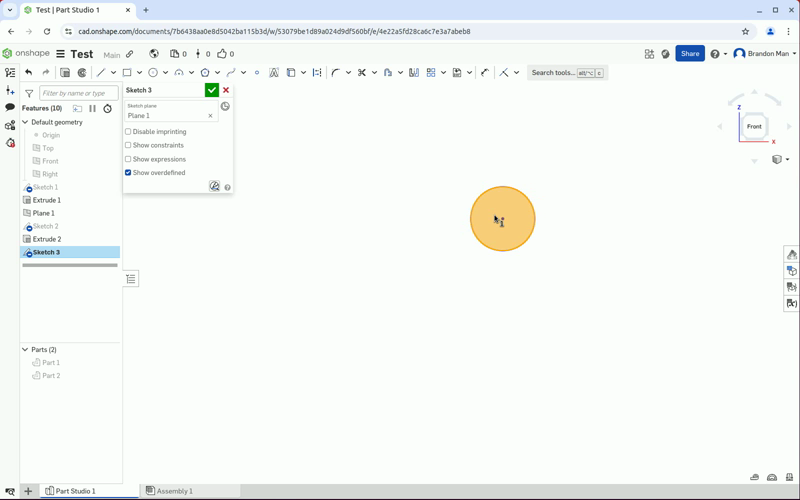
scroll(-6)
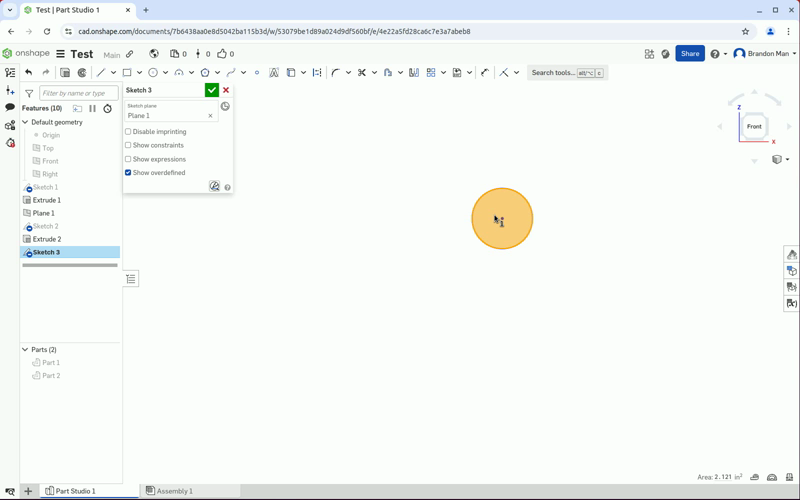
scroll(-6)
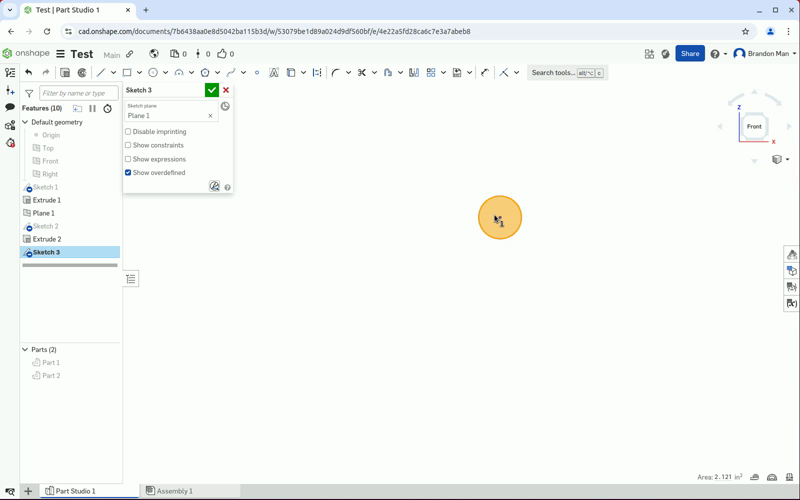
scroll(-6)
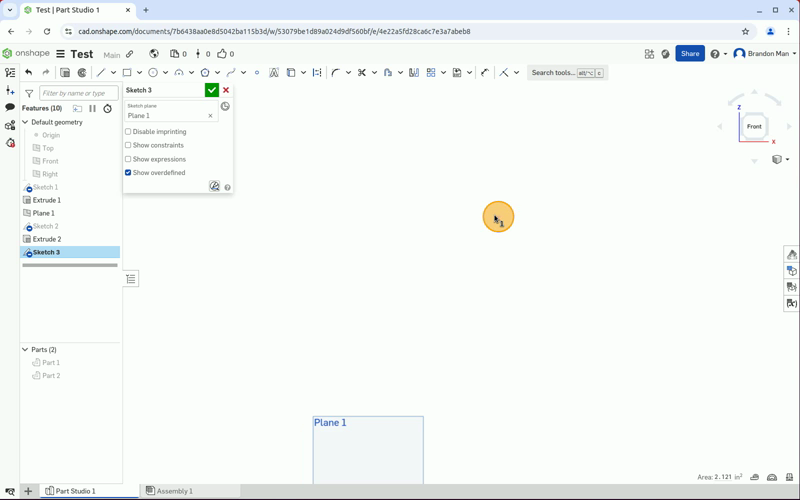
scroll(-6)
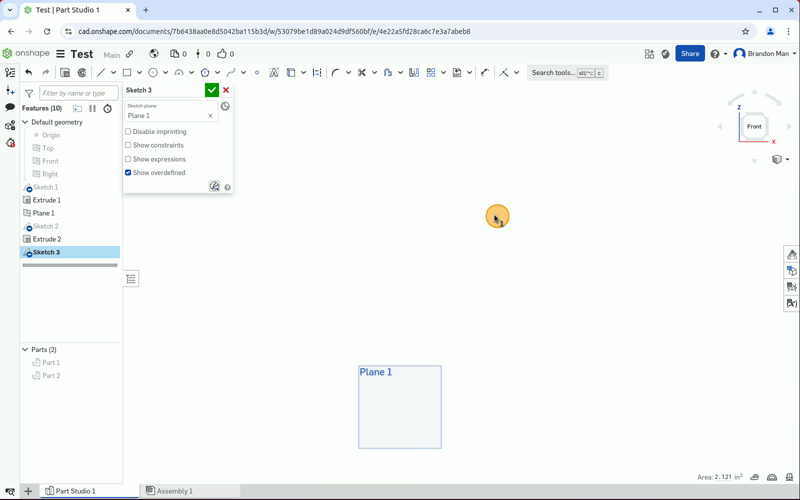
scroll(-6)
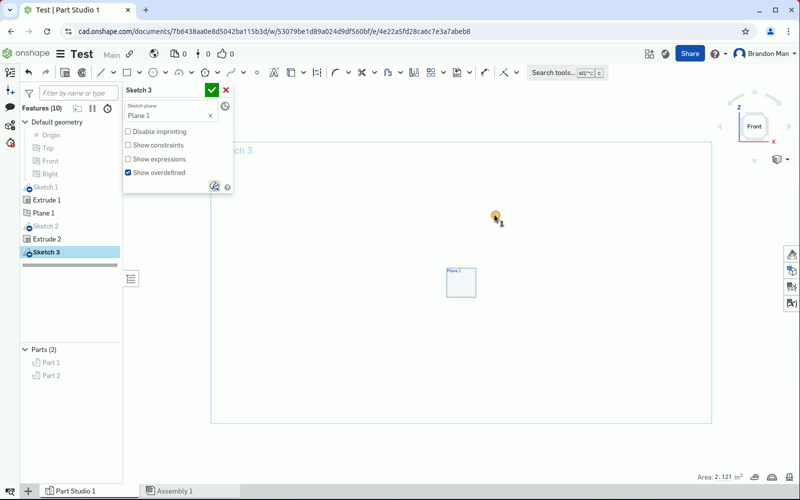
mouse_move(73, 352)
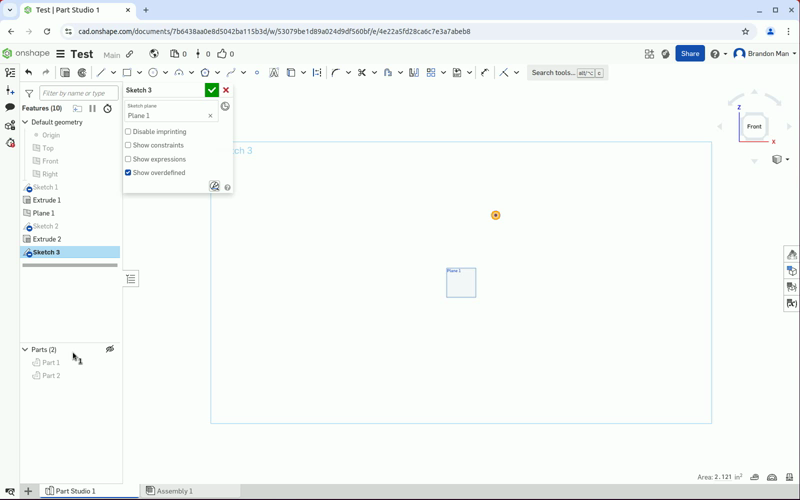
key(shift+y)
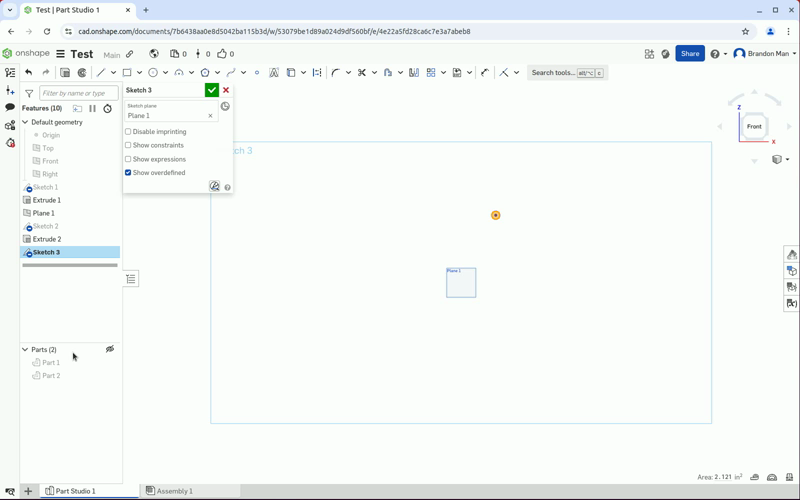
key(shift+e)
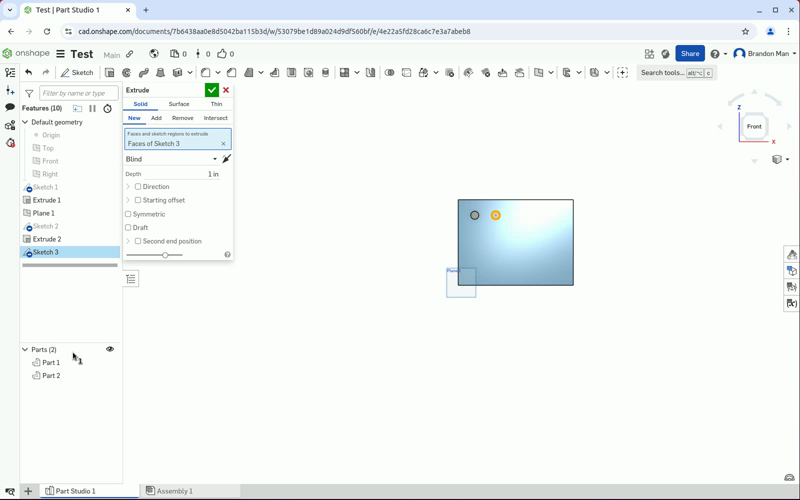
mouse_move(143, 106)
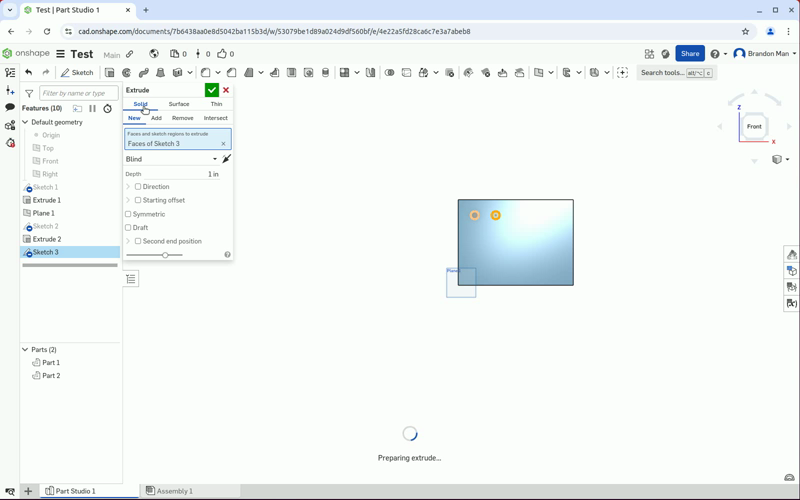
click(143, 106)
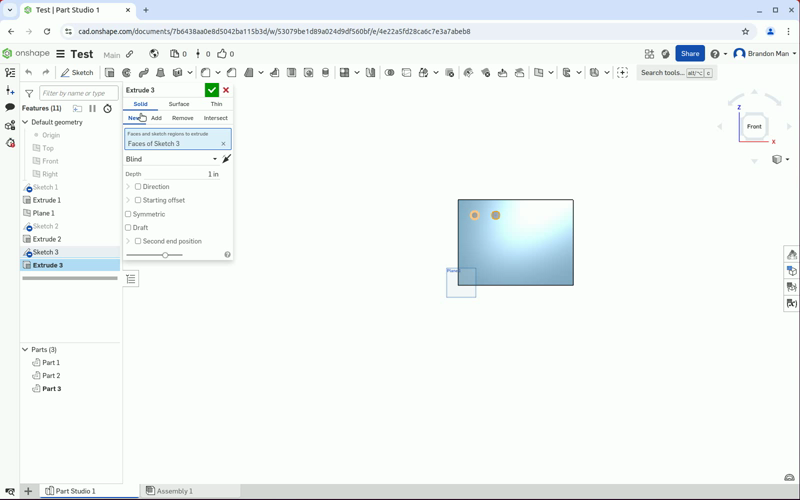
mouse_move(137, 120)
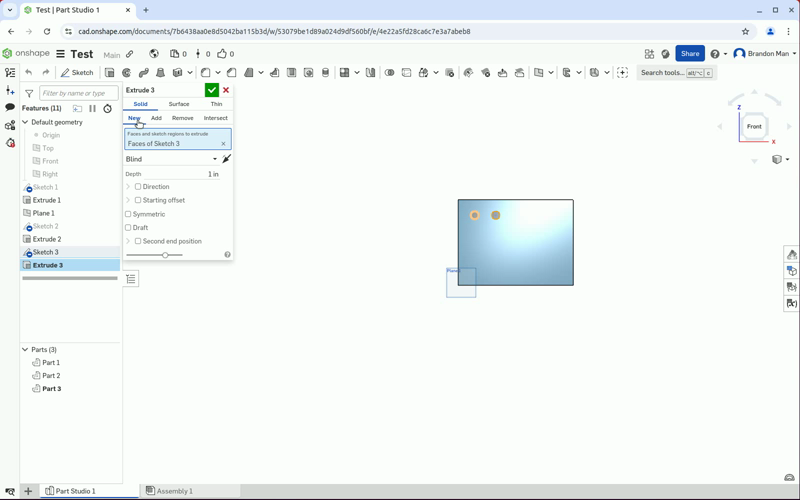
click(137, 120)
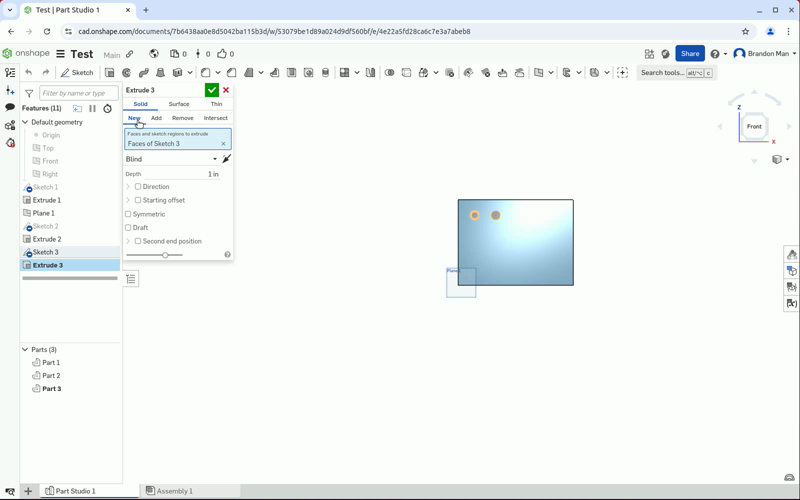
key(tab, 4)
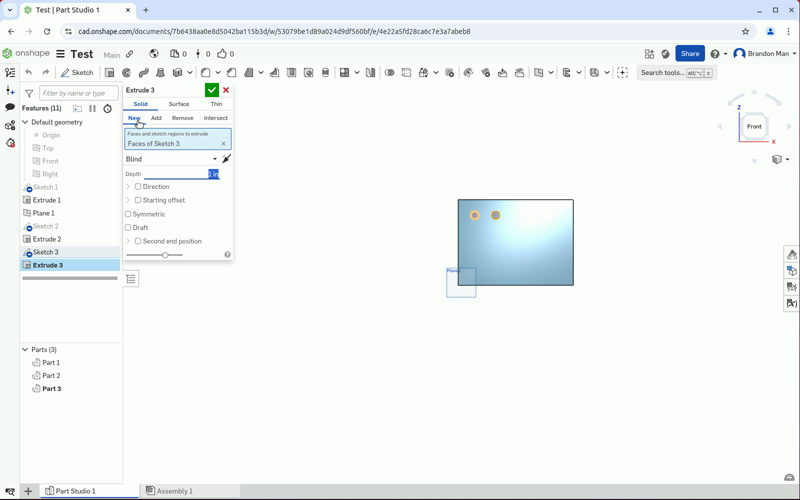
text(0.722)
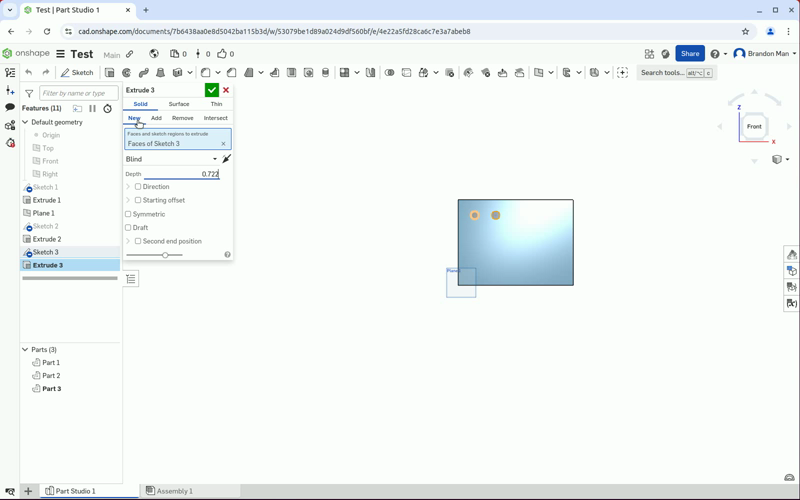
key(enter)
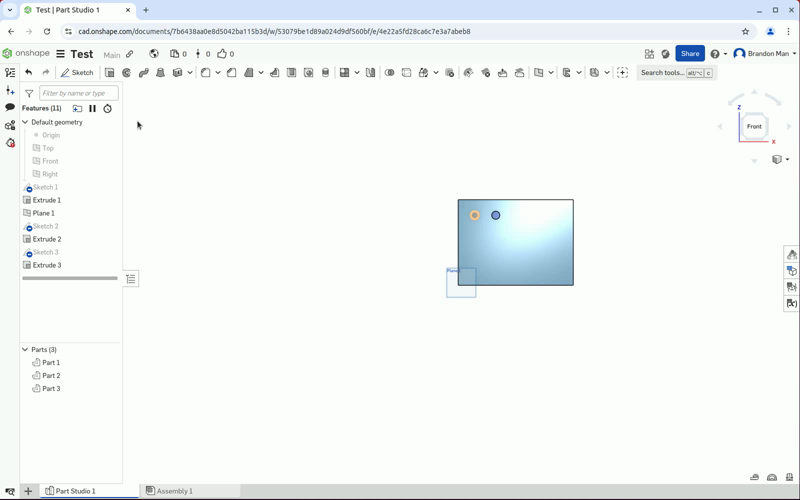
key(shift+h)
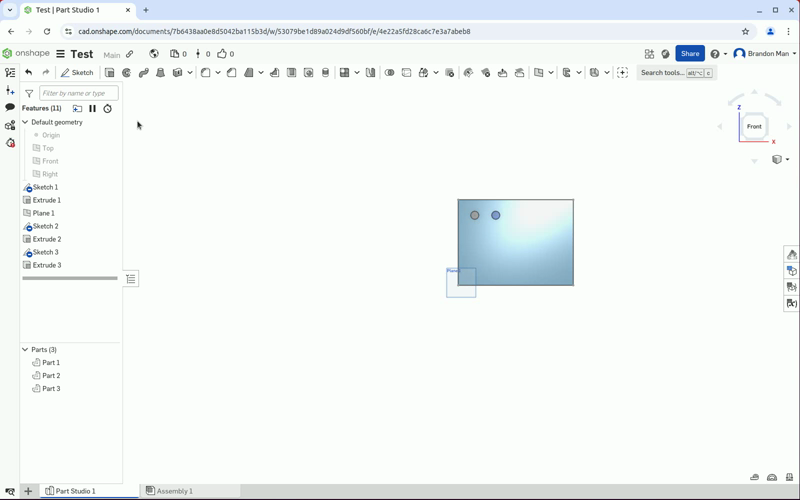
key(shift+h)
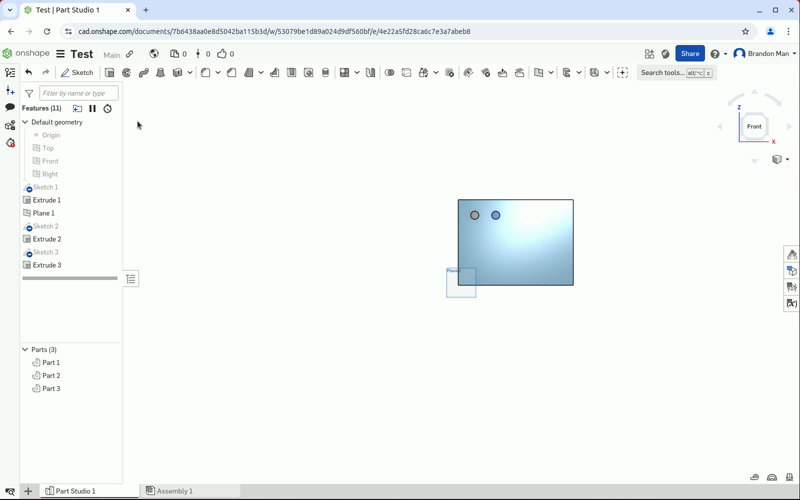
mouse_move(73, 189)
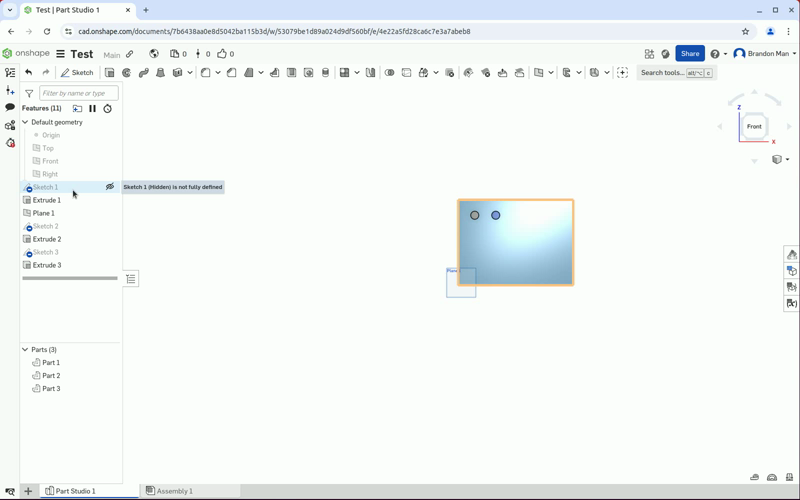
click(73, 189)
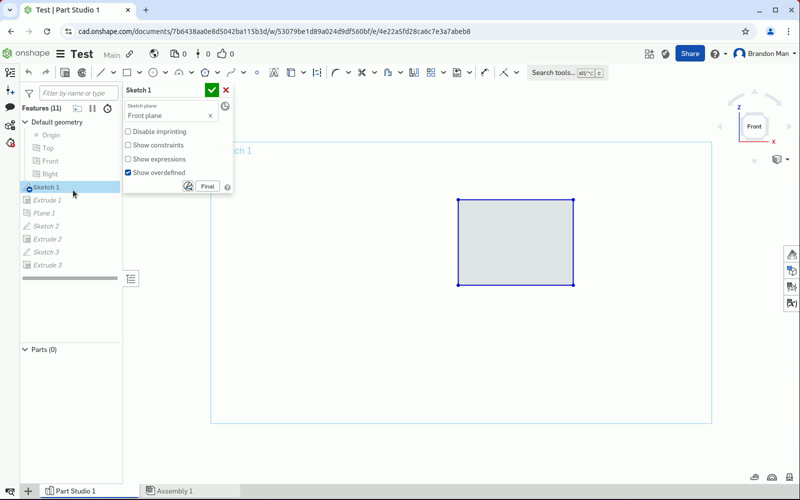
mouse_move(229, 92)
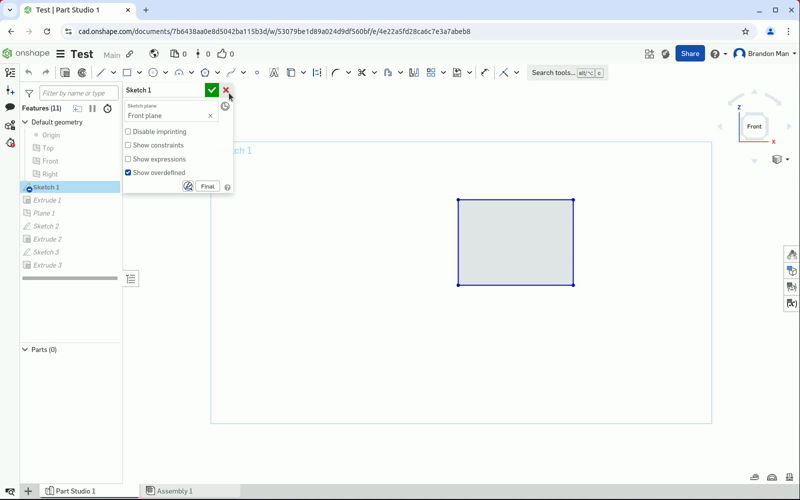
click(229, 92)
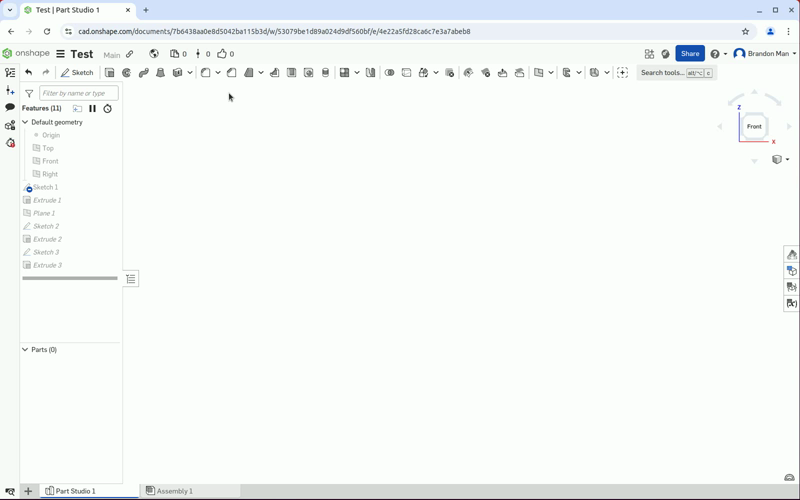
key(shift+s)
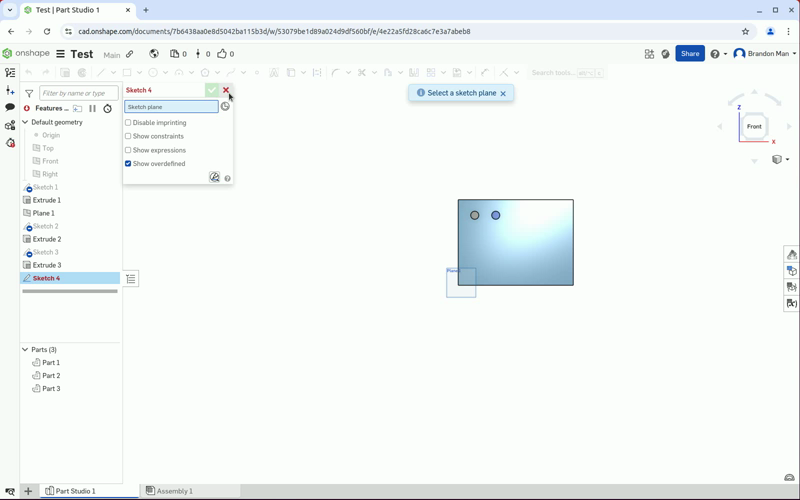
mouse_move(73, 215)
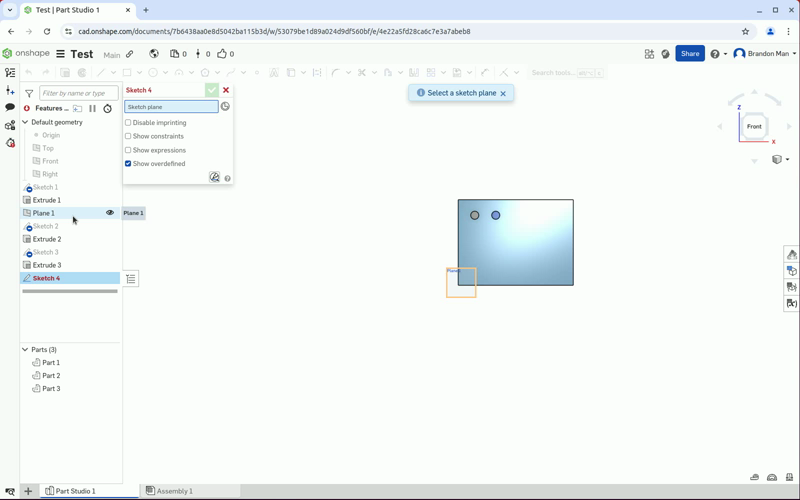
click(73, 215)
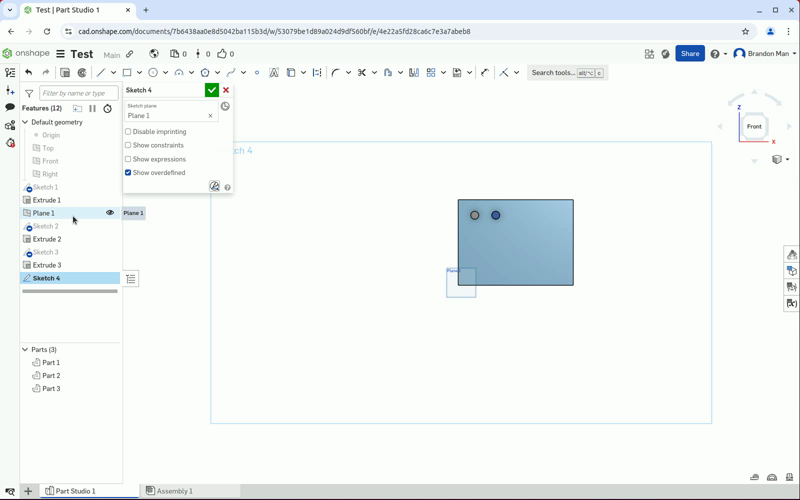
mouse_move(73, 352)
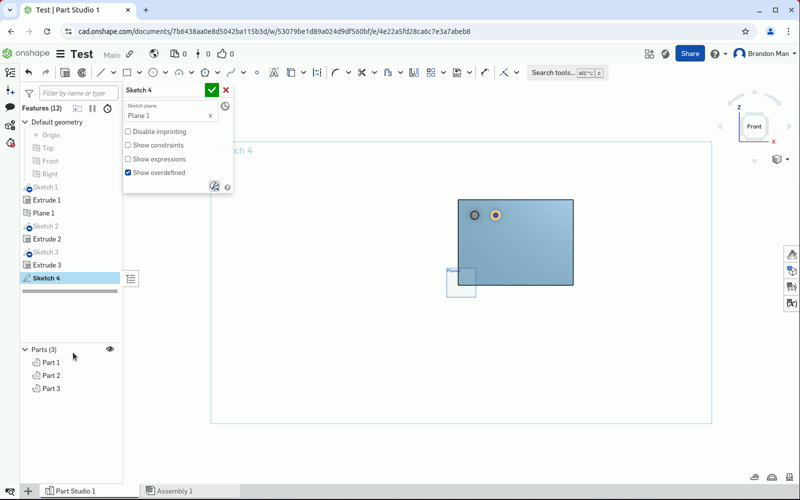
key(y)
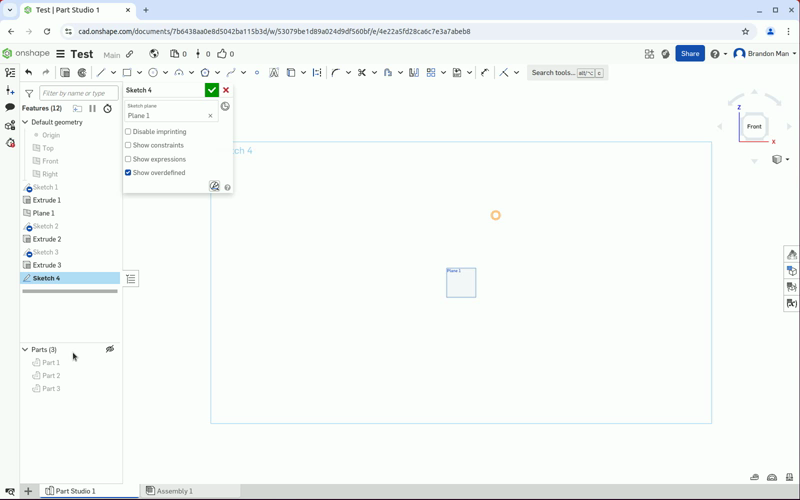
key(c)
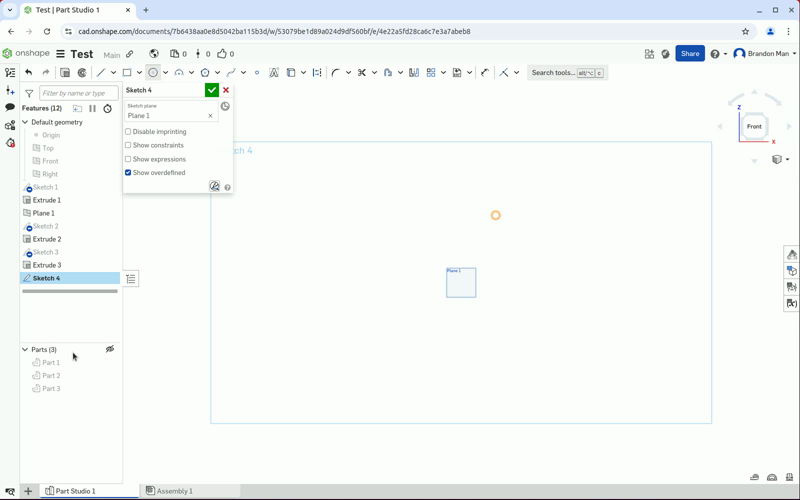
key_down(shift)
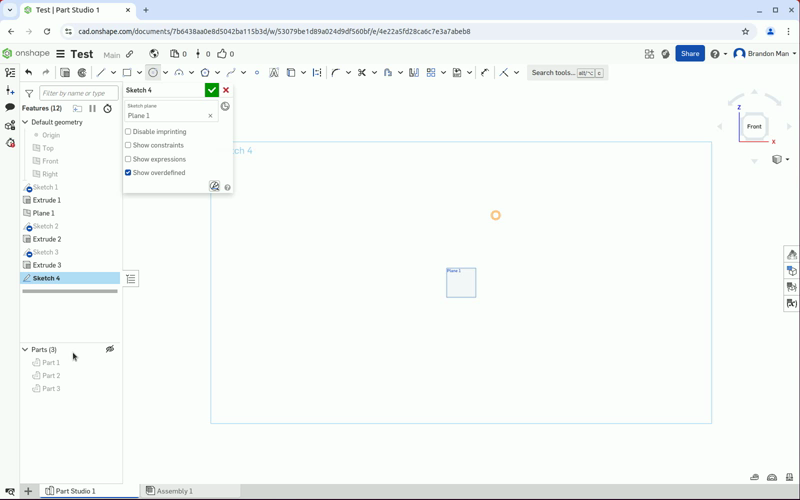
mouse_move(495, 238)
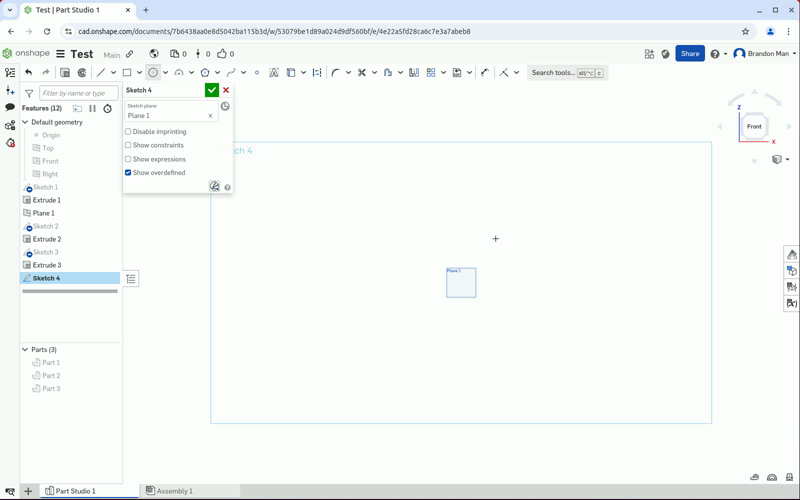
click(495, 238)
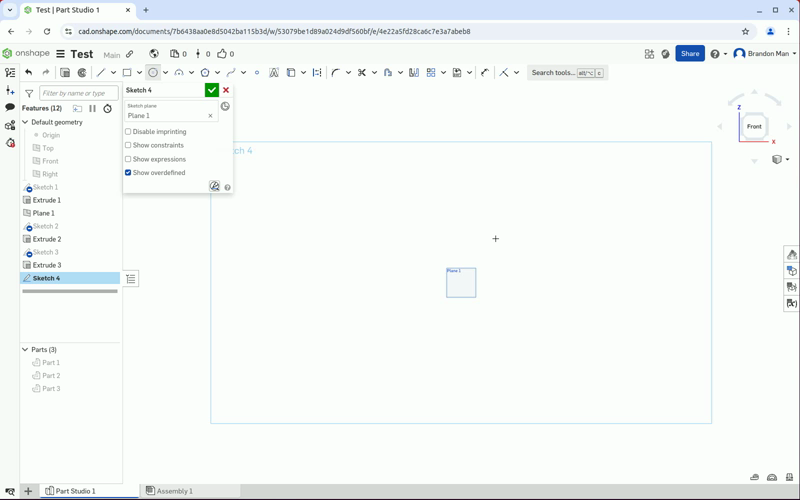
key_up(shift)
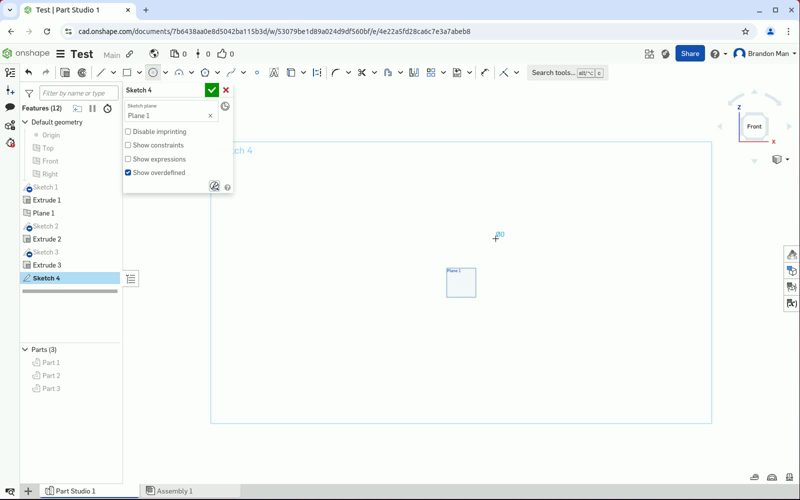
mouse_move(499, 238)
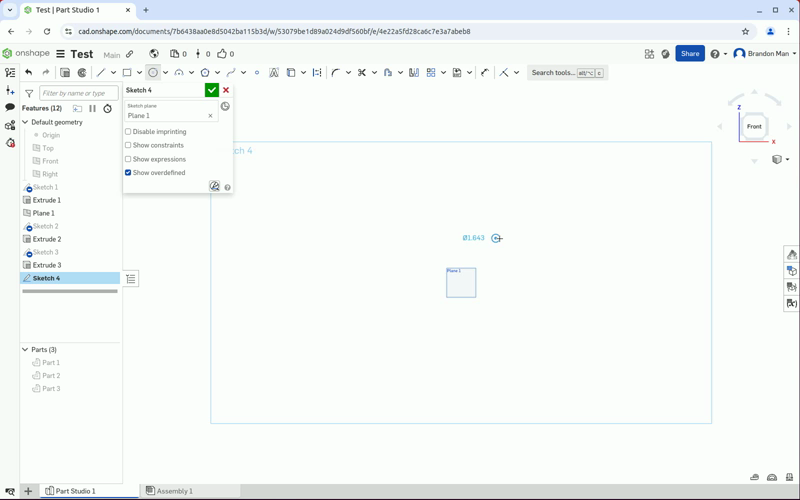
click(499, 238)
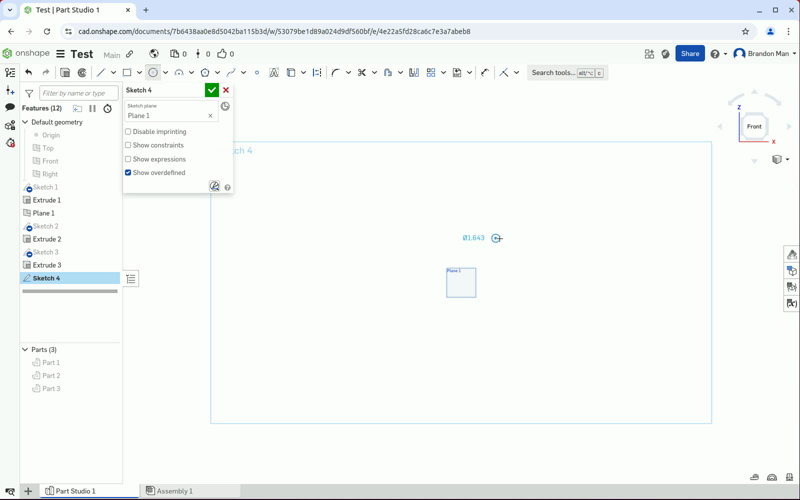
key(esc)
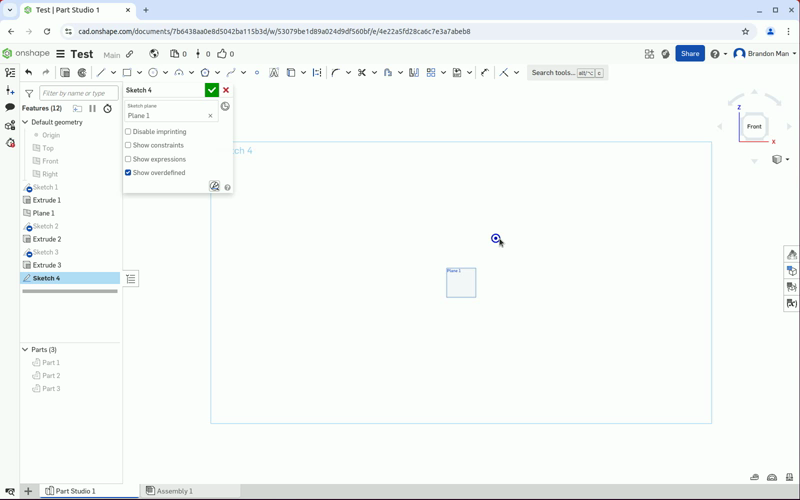
mouse_move(496, 240)
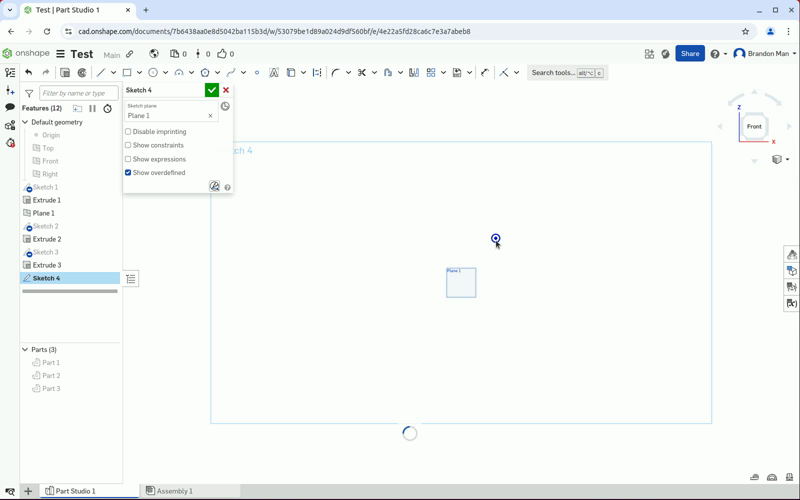
scroll(6)
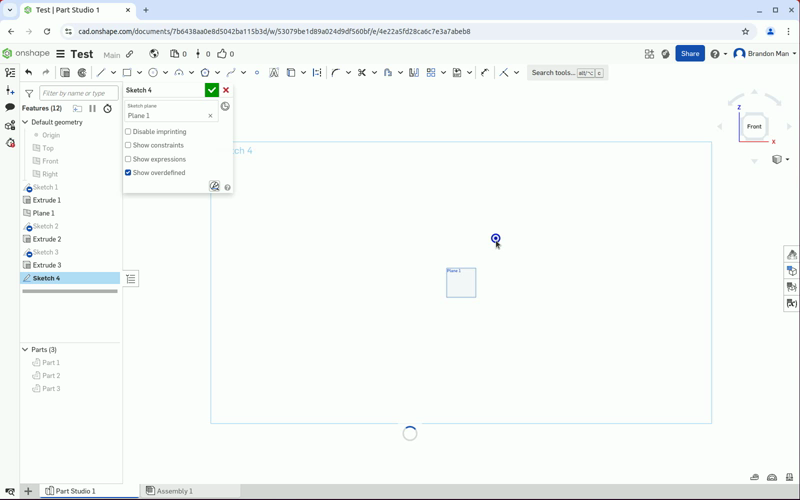
scroll(6)
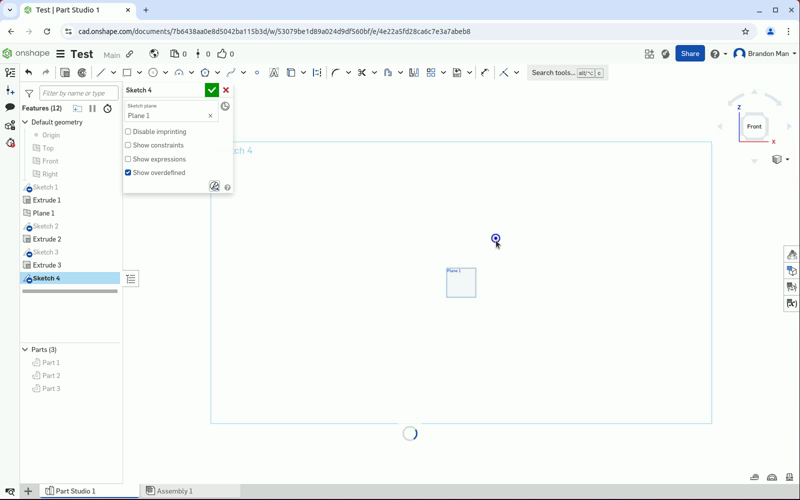
scroll(6)
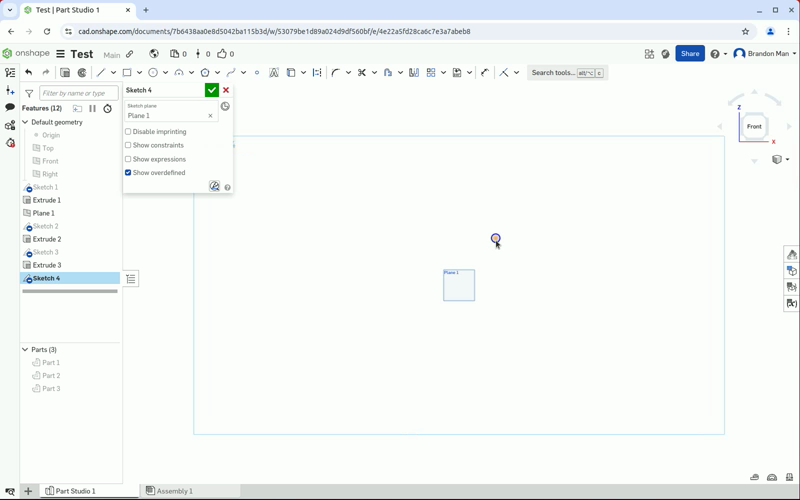
scroll(6)
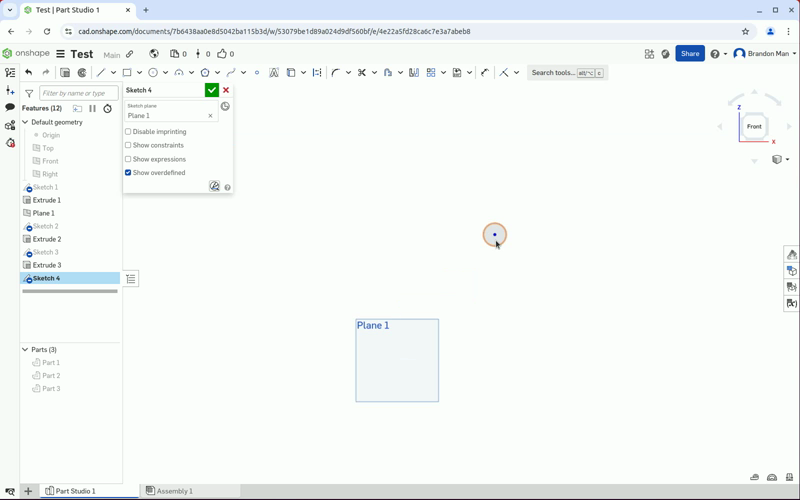
scroll(6)
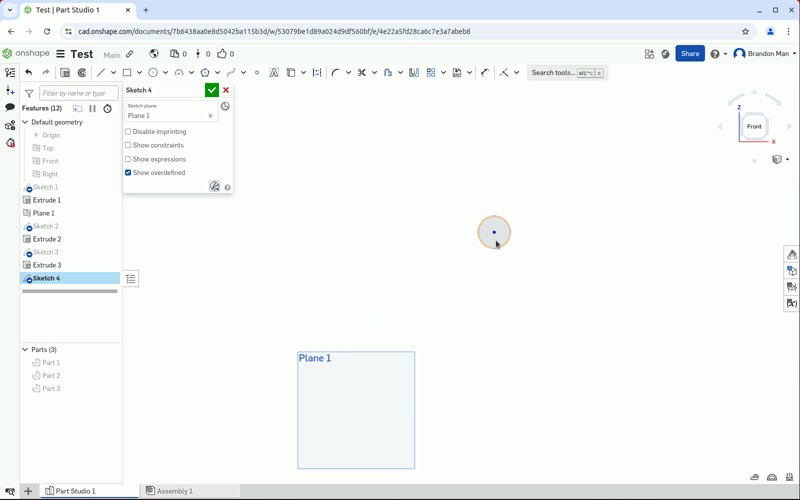
scroll(6)
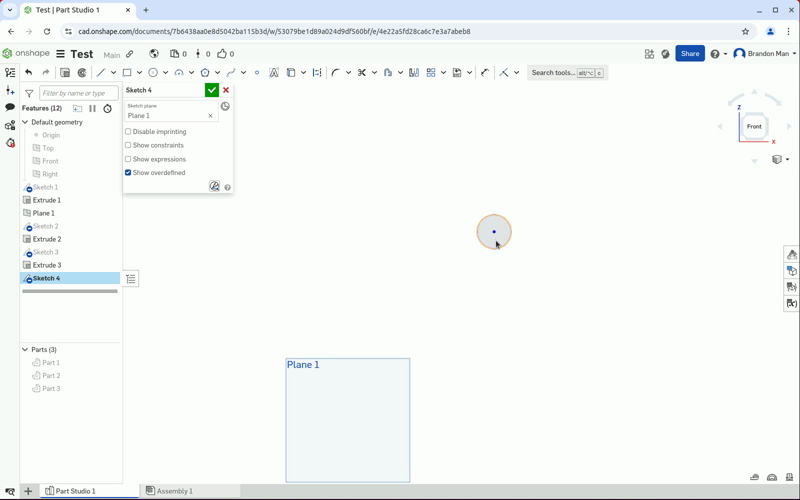
scroll(6)
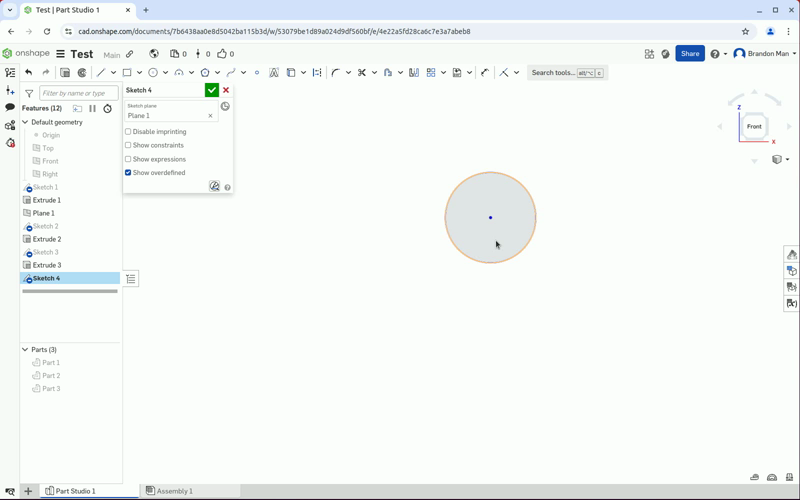
click(496, 240)
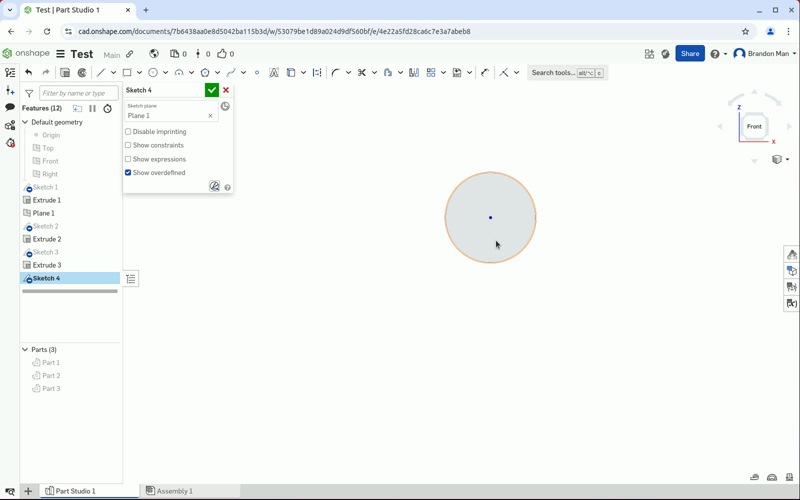
scroll(-6)
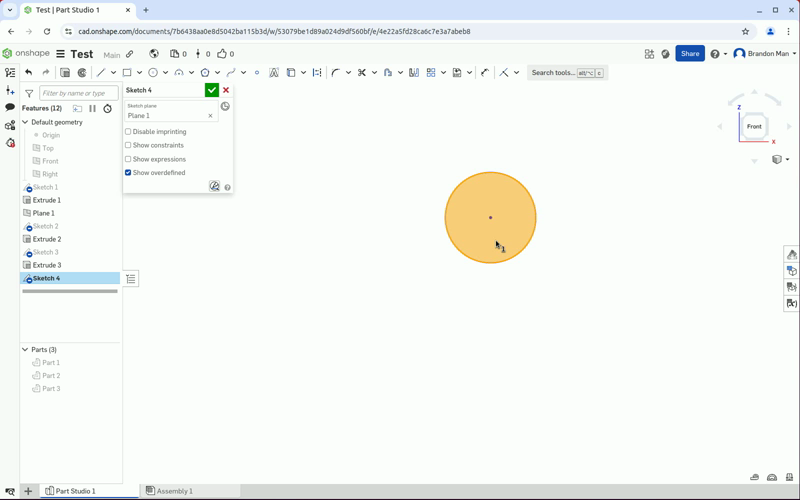
scroll(-6)
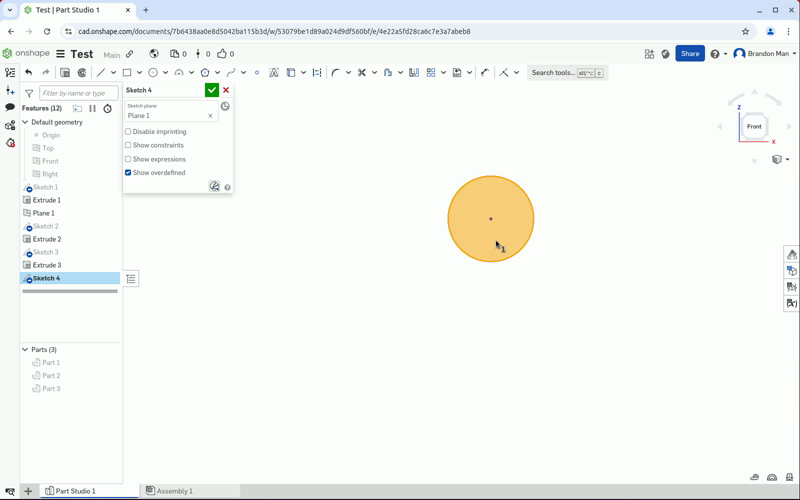
scroll(-6)
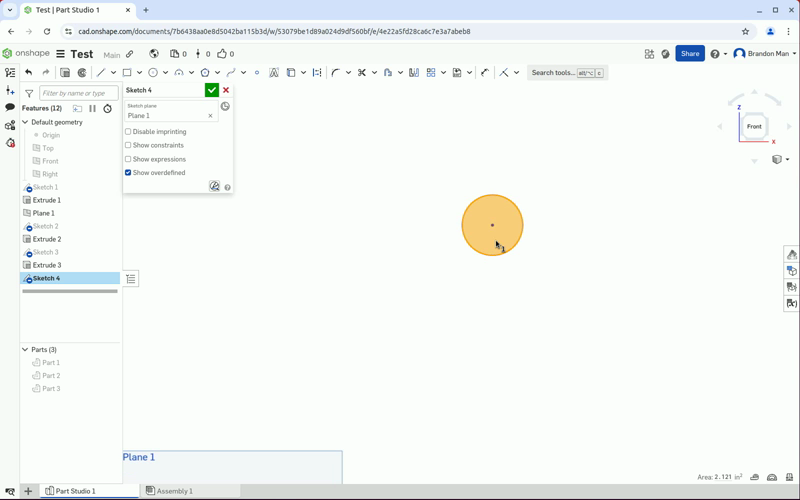
scroll(-6)
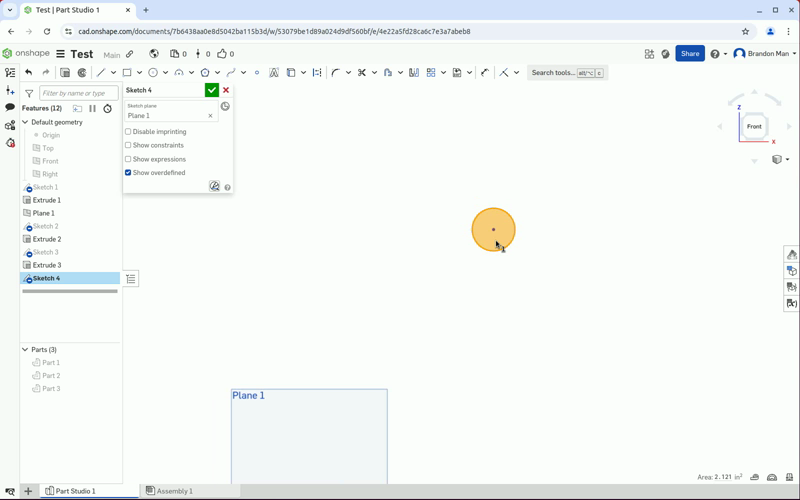
scroll(-6)
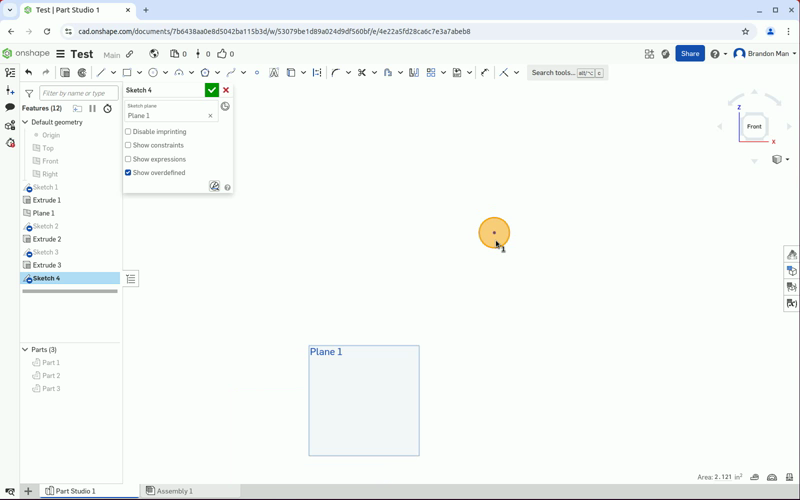
scroll(-6)
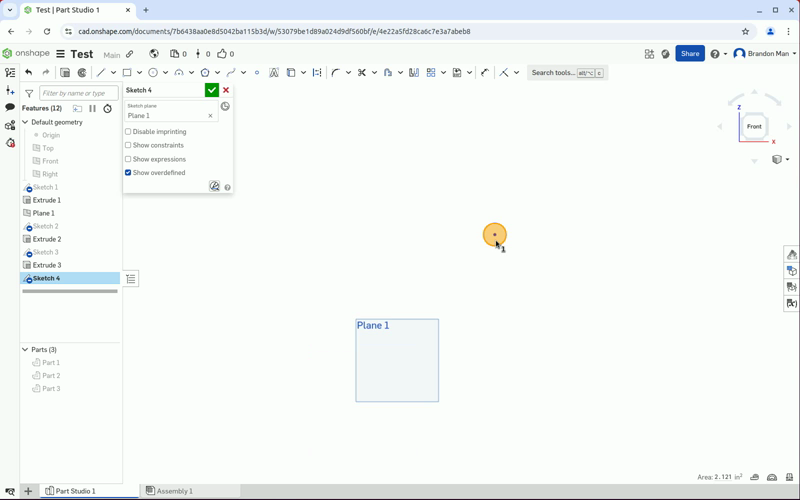
scroll(-6)
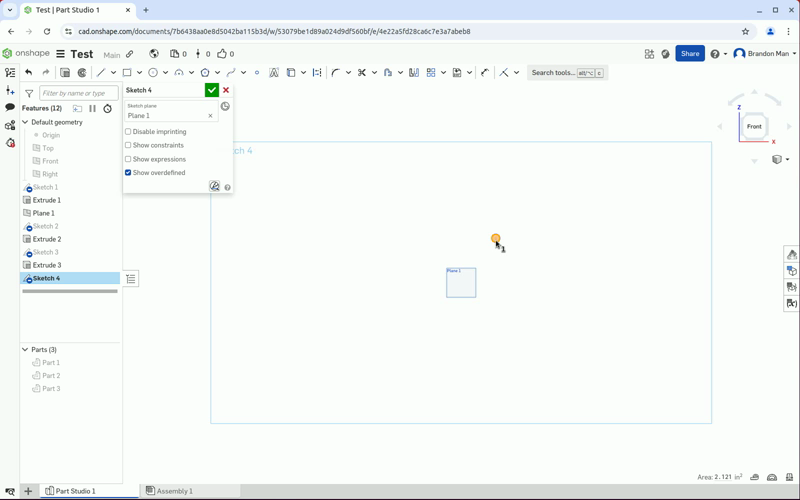
mouse_move(73, 352)
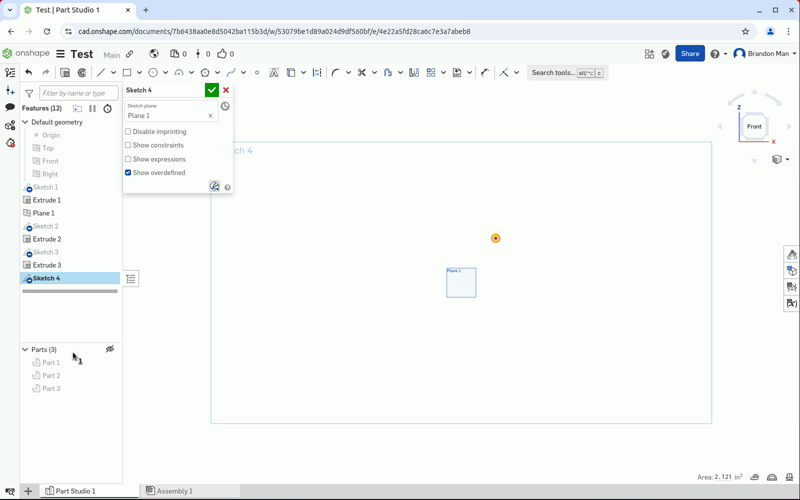
key(shift+y)
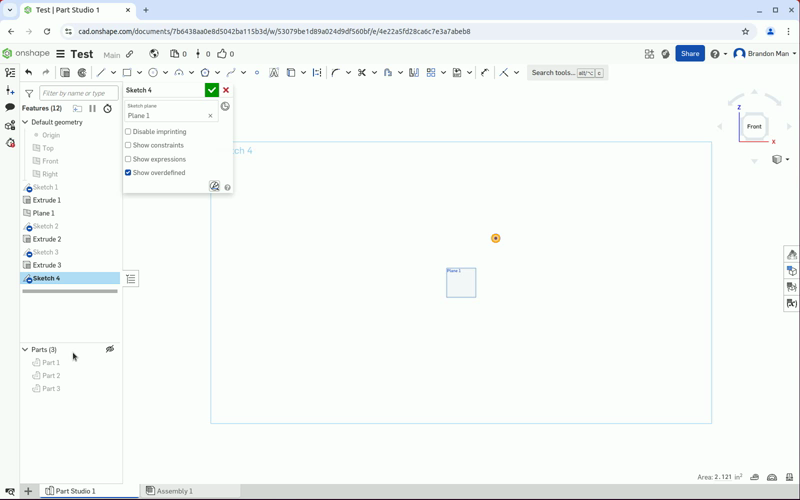
key(shift+e)
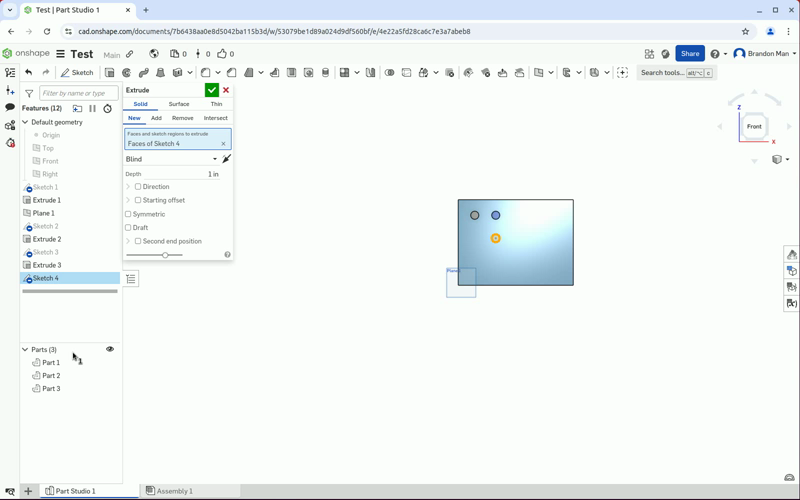
mouse_move(143, 106)
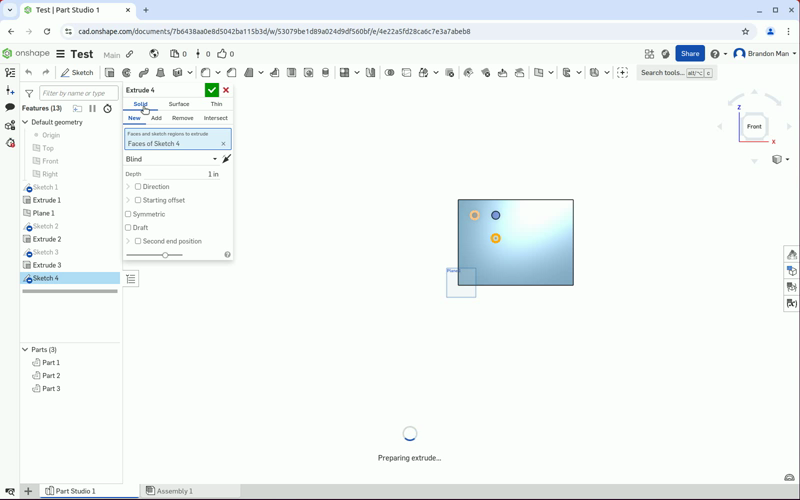
click(143, 106)
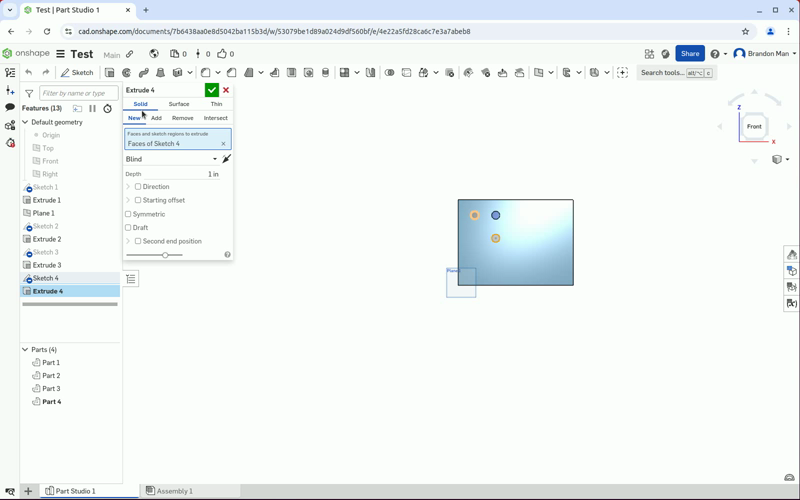
mouse_move(137, 120)
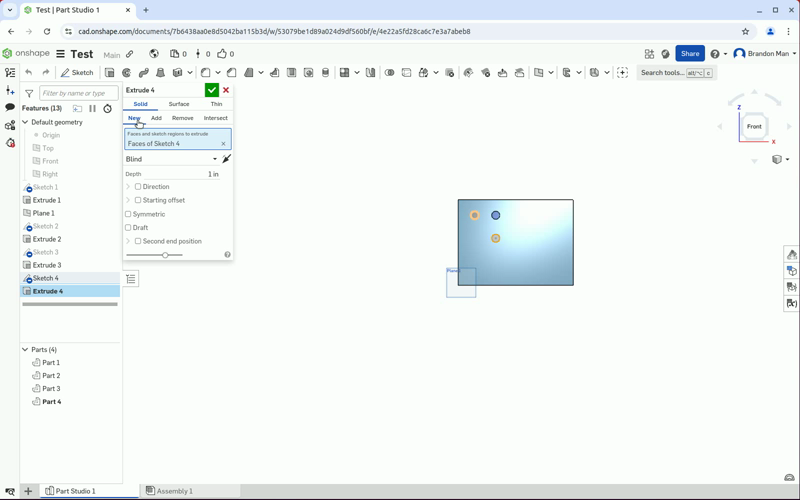
click(137, 120)
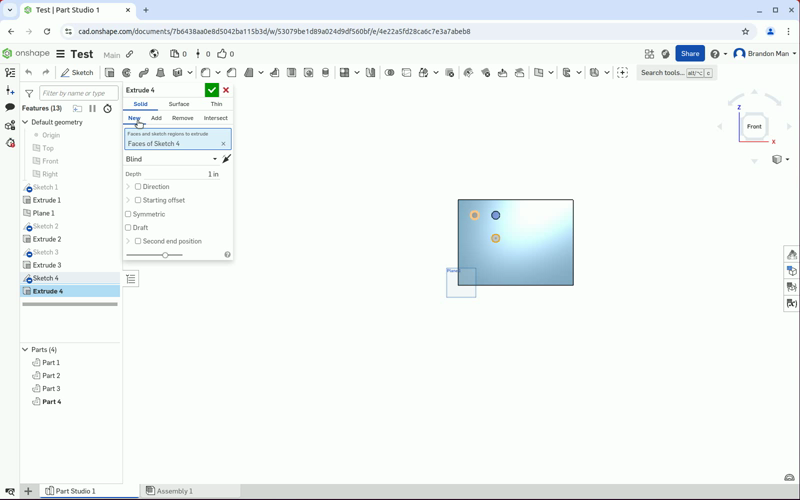
key(tab, 4)
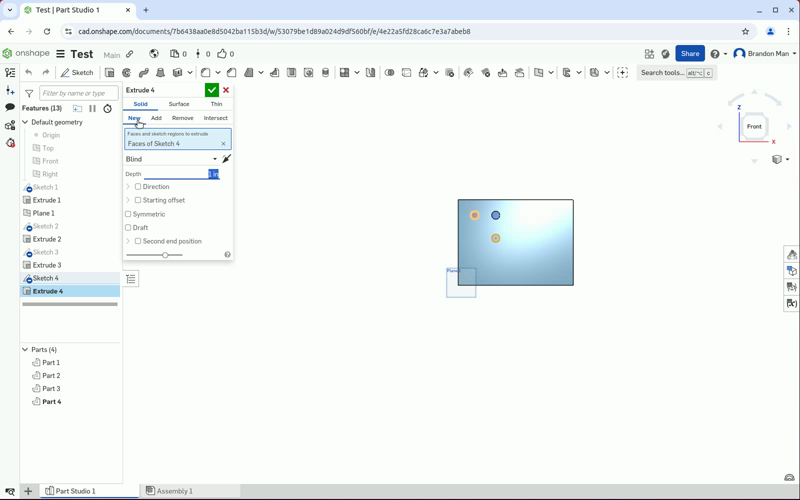
text(0.722)
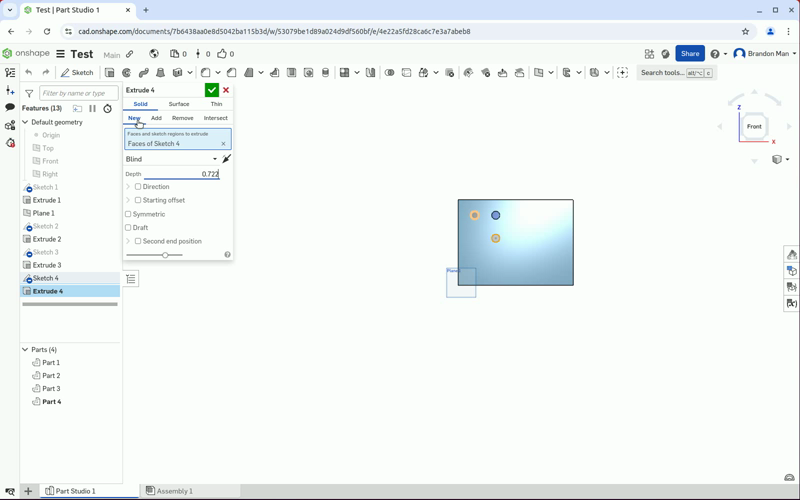
key(enter)
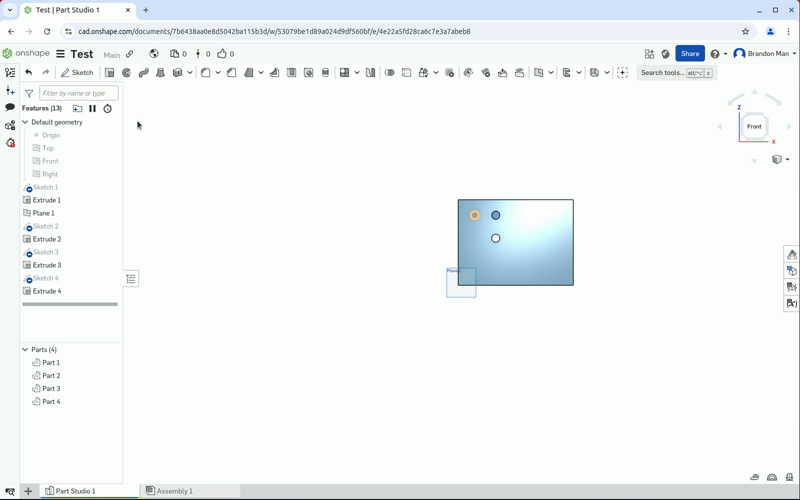
key(shift+h)
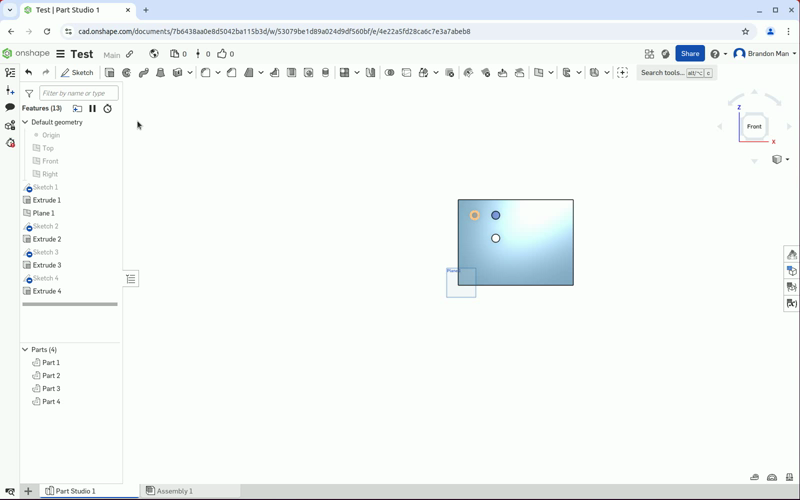
key(shift+h)
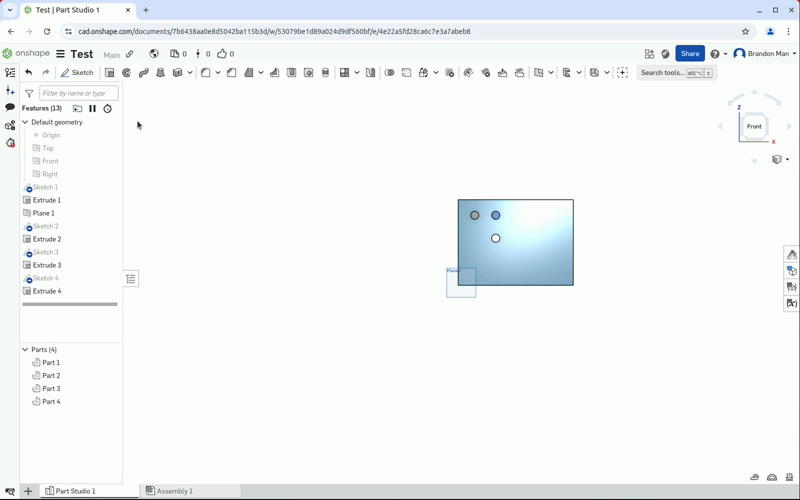
mouse_move(73, 189)
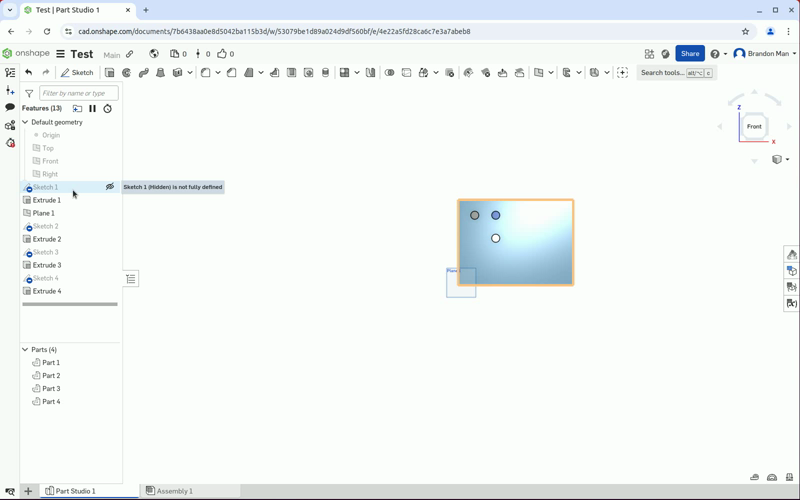
click(73, 189)
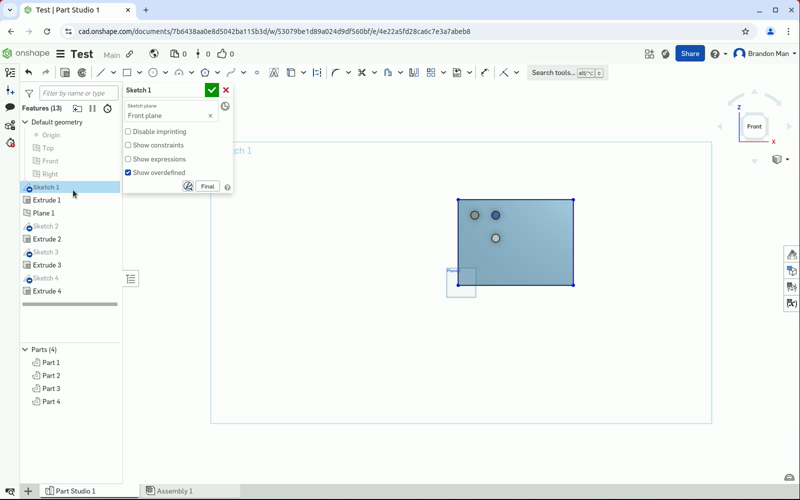
mouse_move(229, 92)
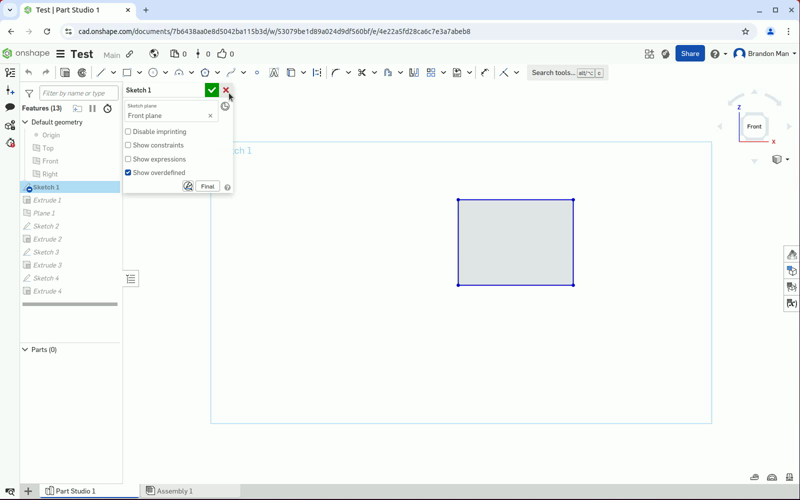
click(229, 92)
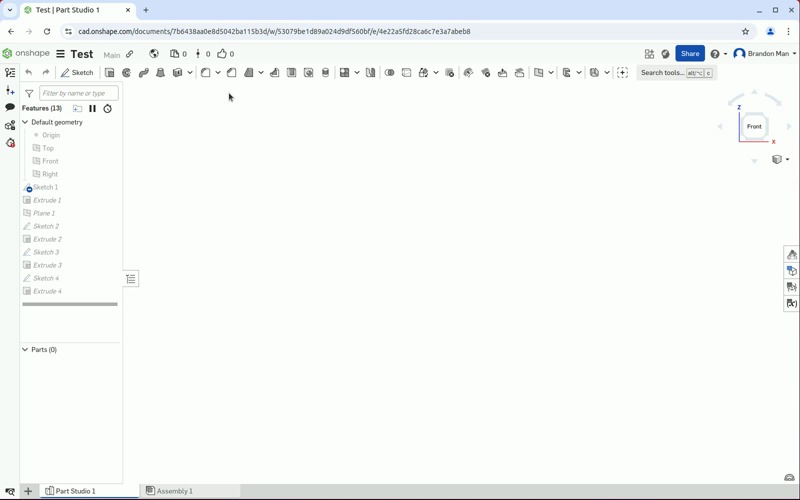
key(shift+s)
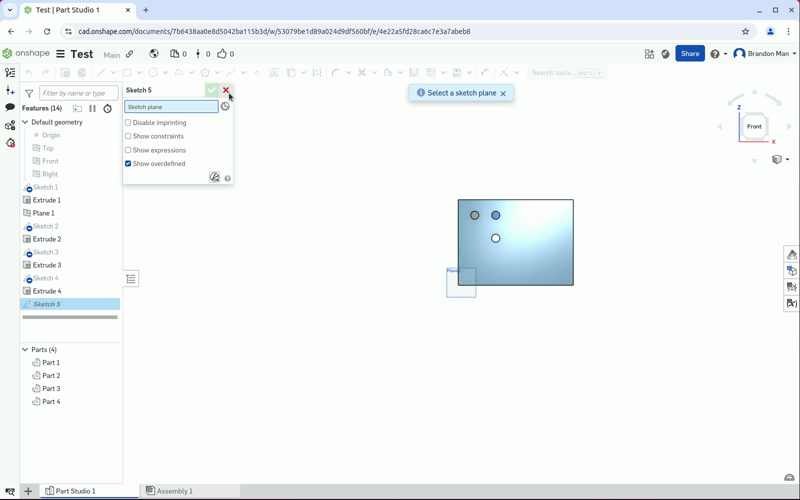
mouse_move(73, 215)
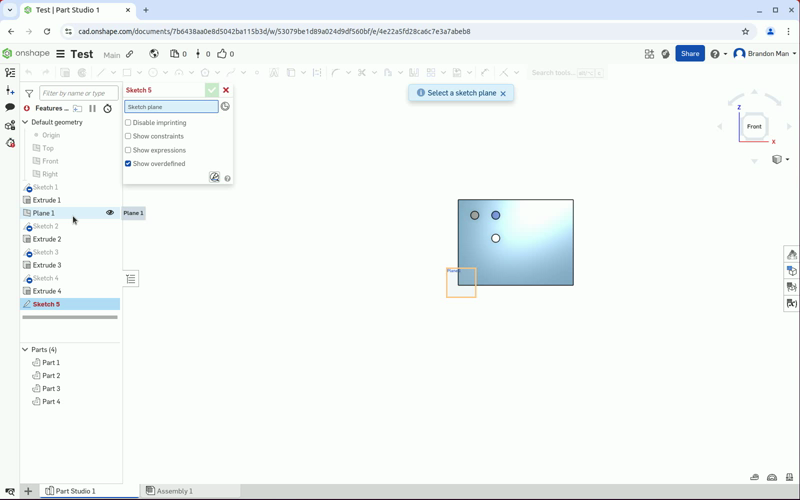
click(73, 215)
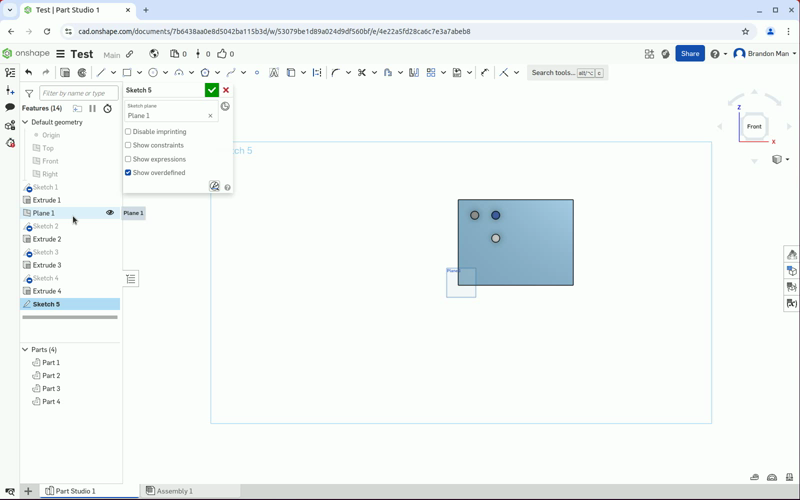
mouse_move(73, 352)
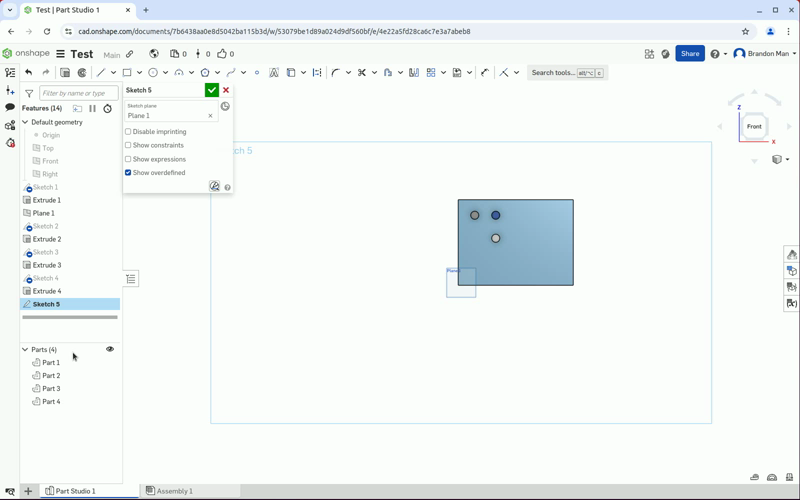
key(y)
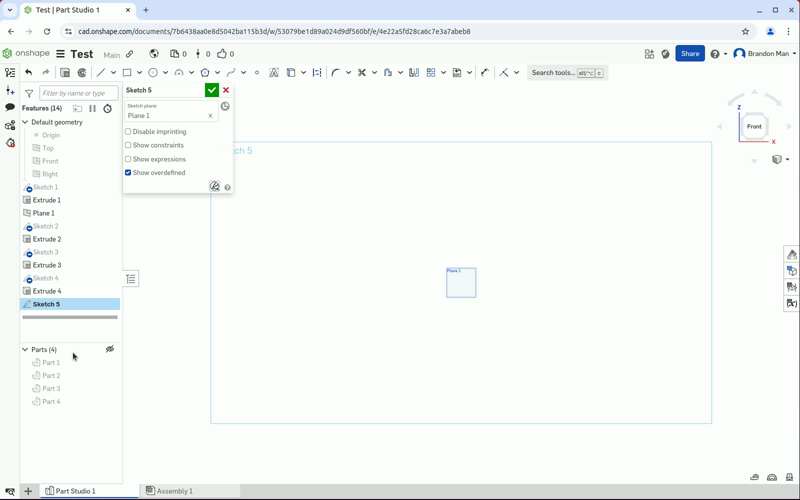
key(c)
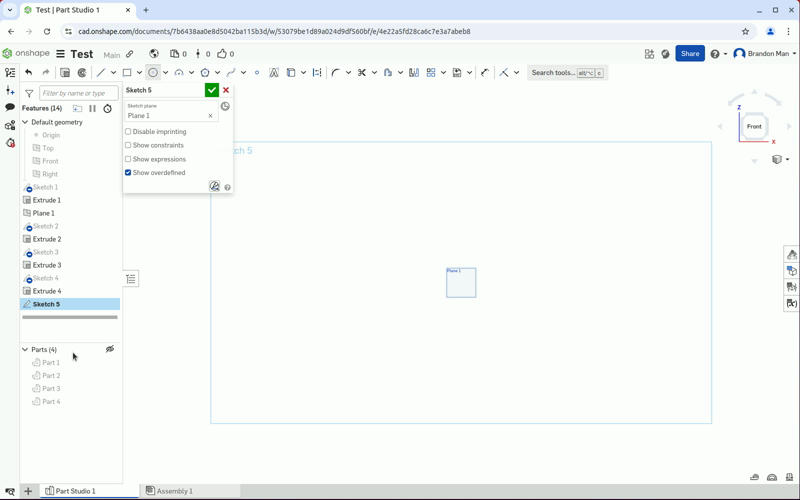
key_down(shift)
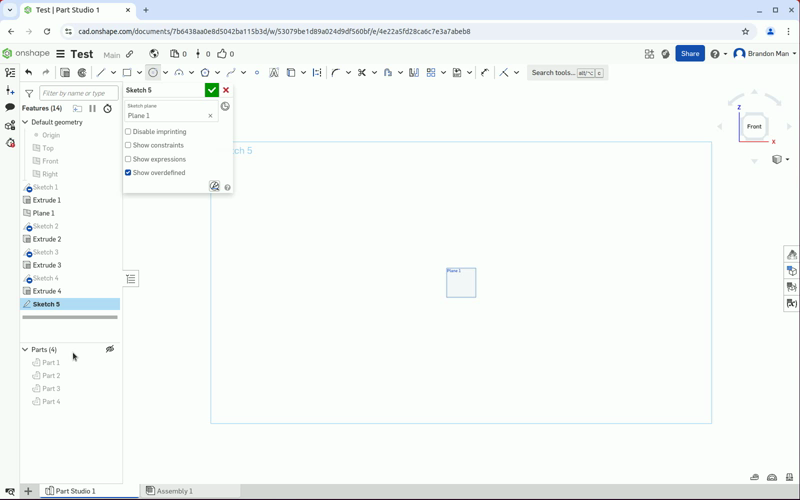
mouse_move(521, 238)
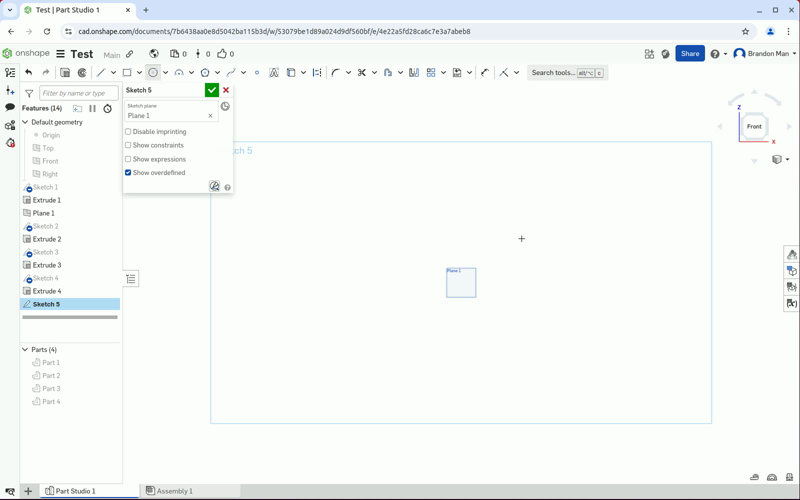
click(521, 238)
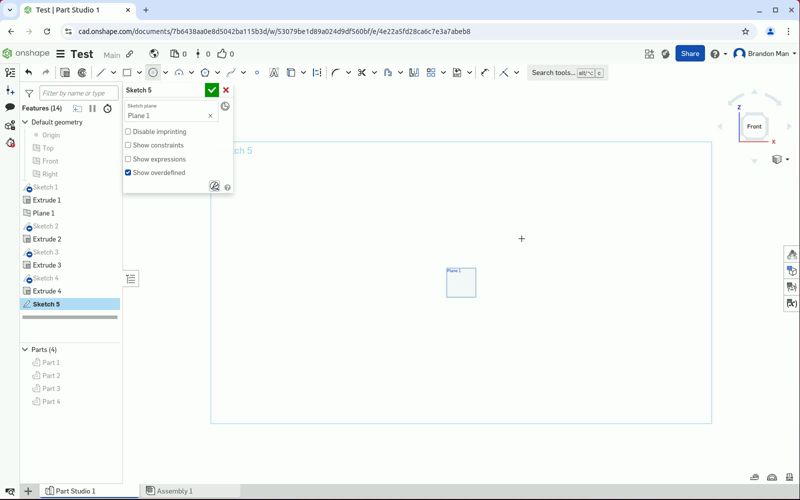
key_up(shift)
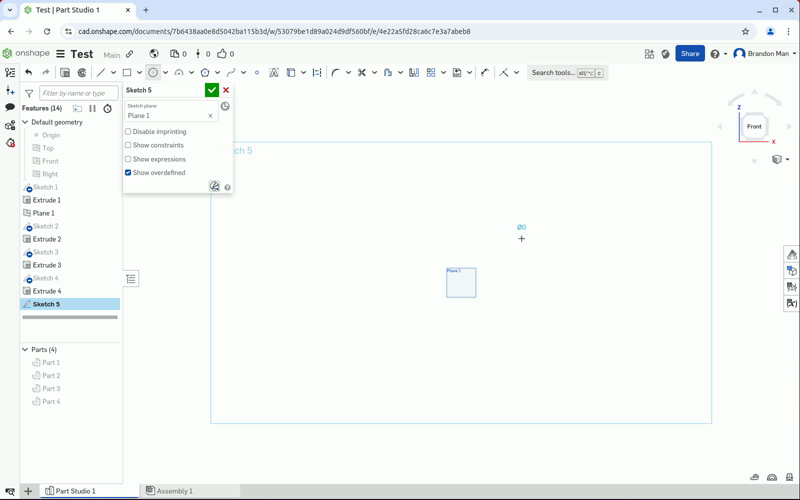
mouse_move(525, 238)
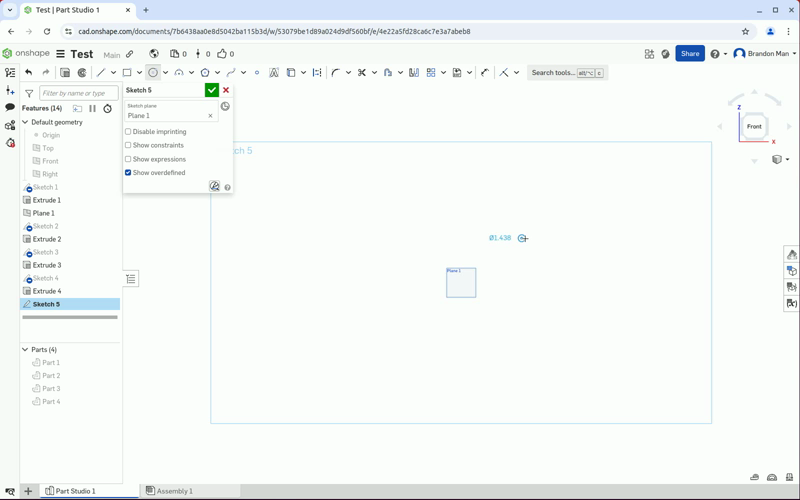
click(525, 238)
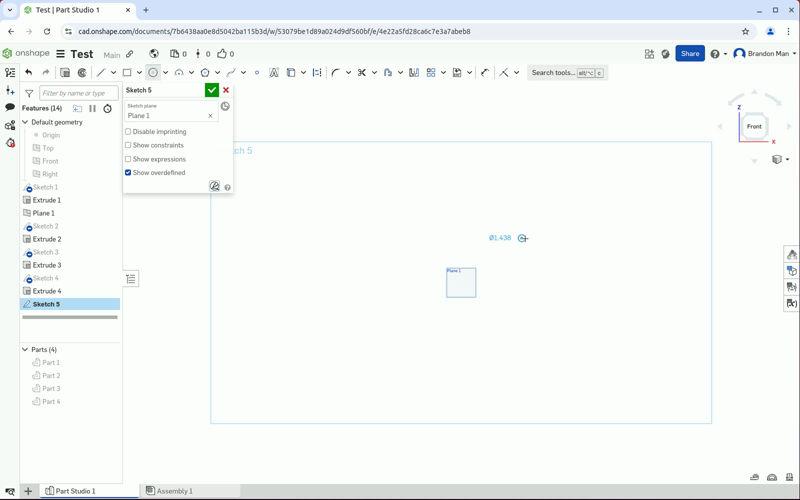
key(esc)
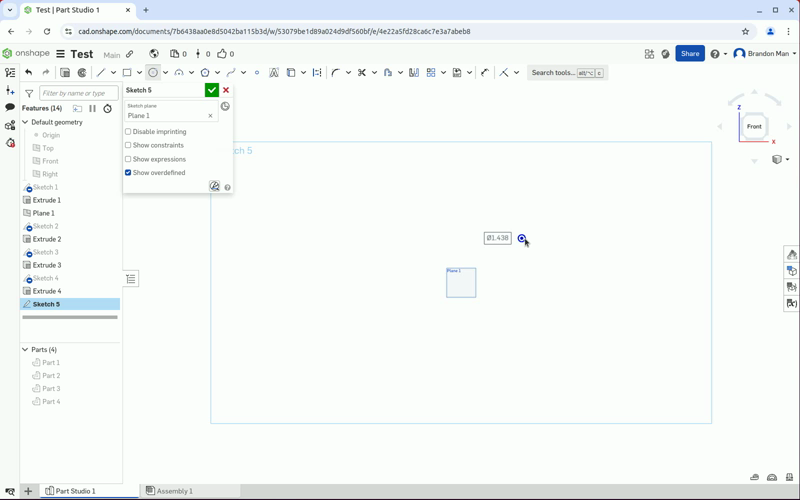
mouse_move(519, 239)
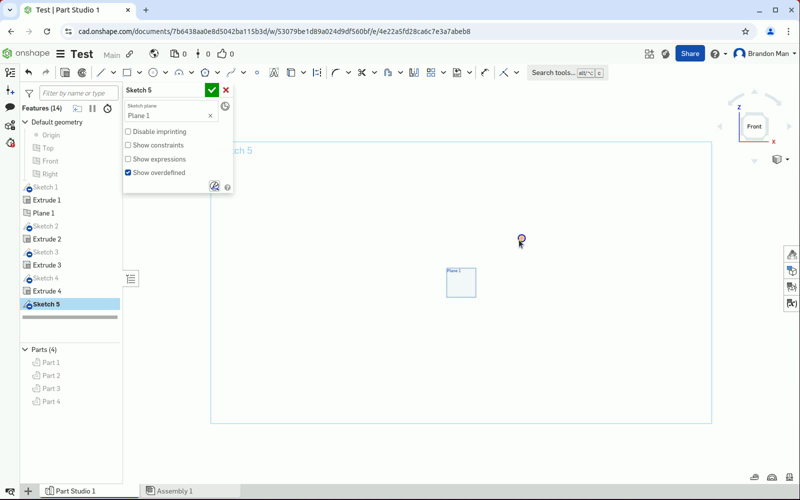
scroll(6)
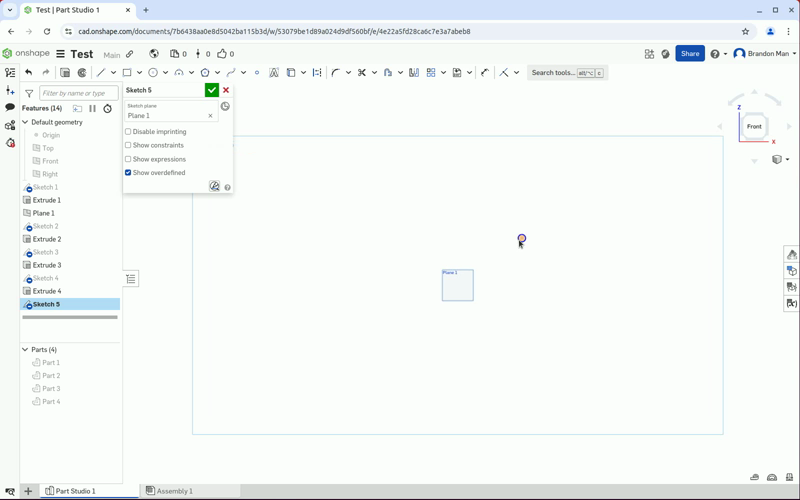
scroll(6)
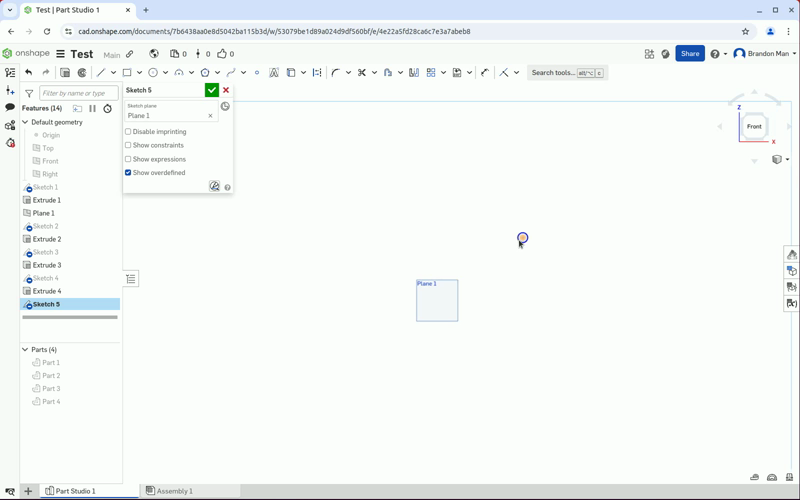
scroll(6)
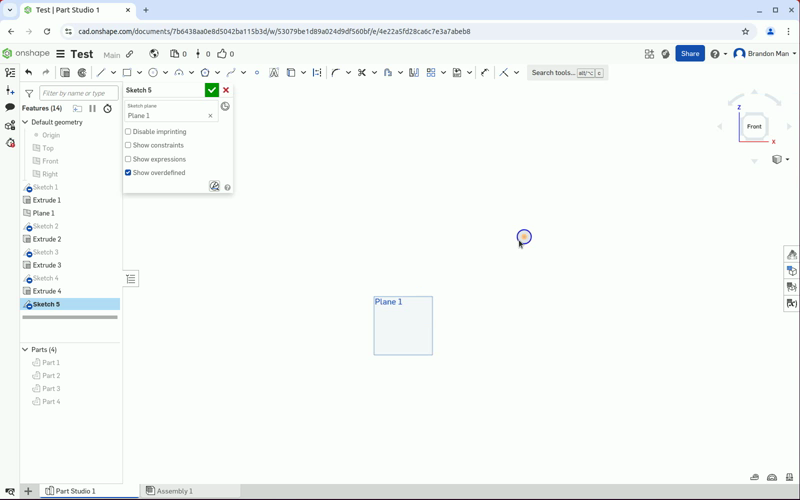
scroll(6)
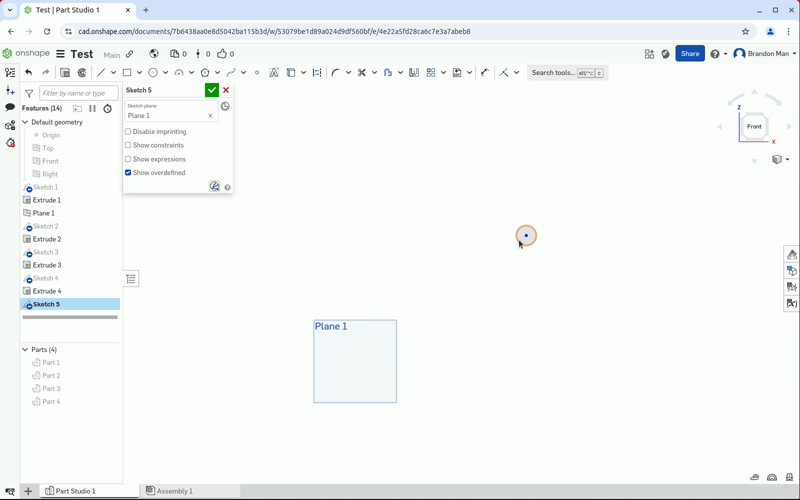
scroll(6)
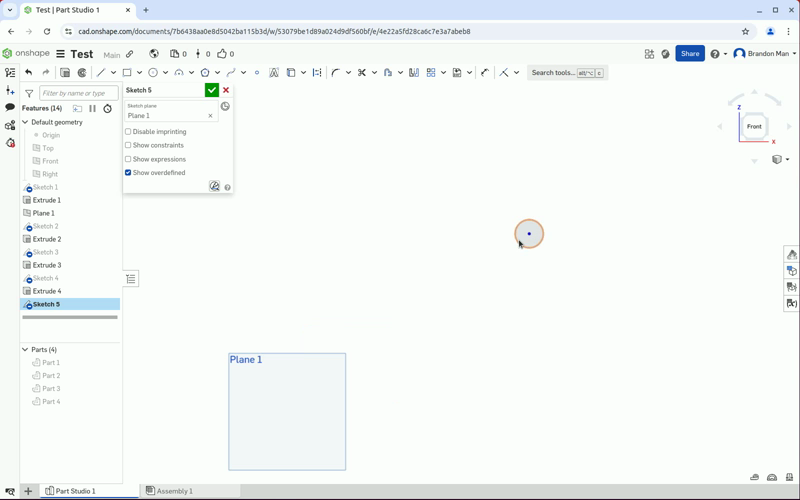
scroll(6)
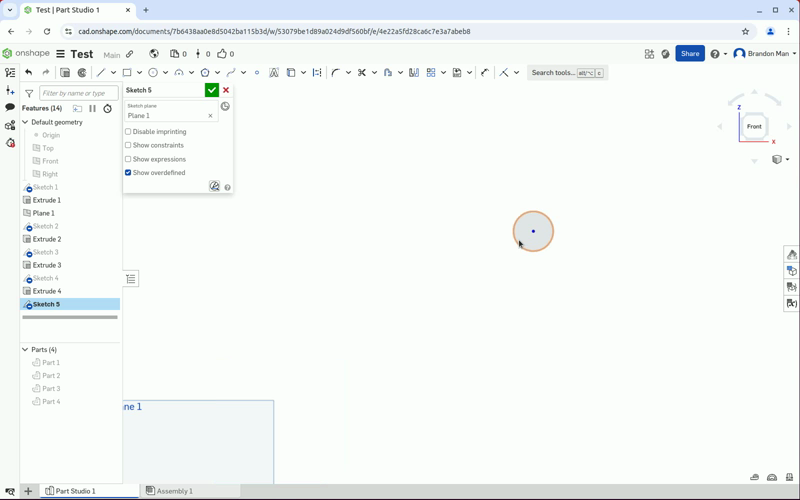
scroll(6)
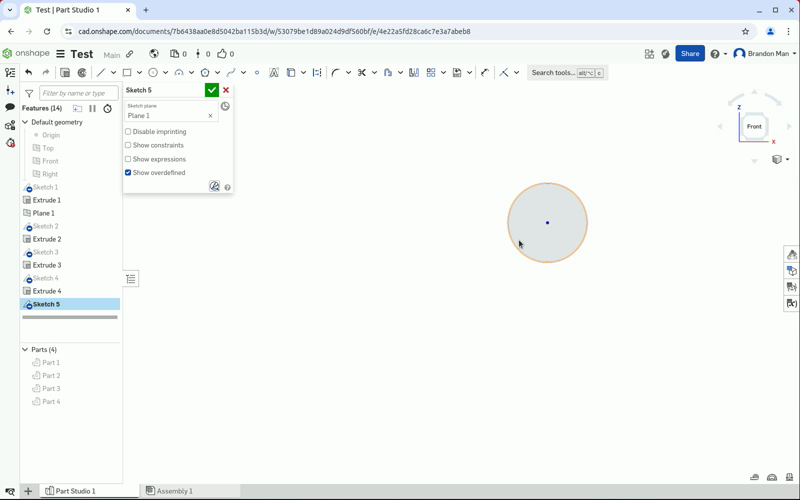
click(519, 239)
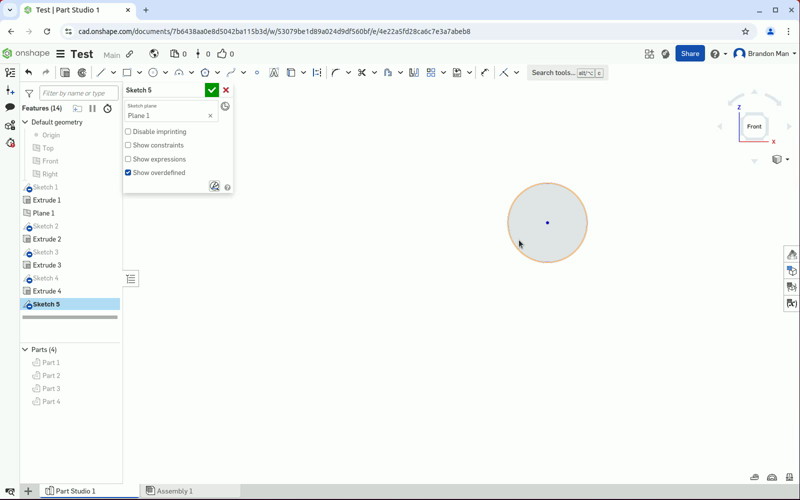
scroll(-6)
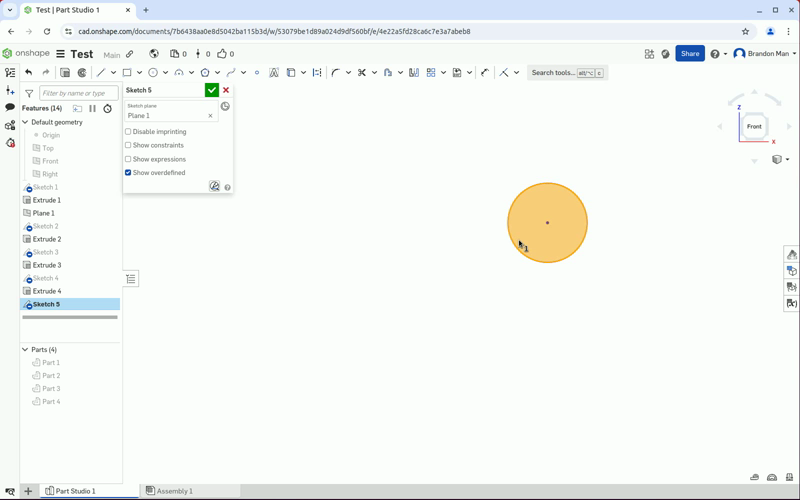
scroll(-6)
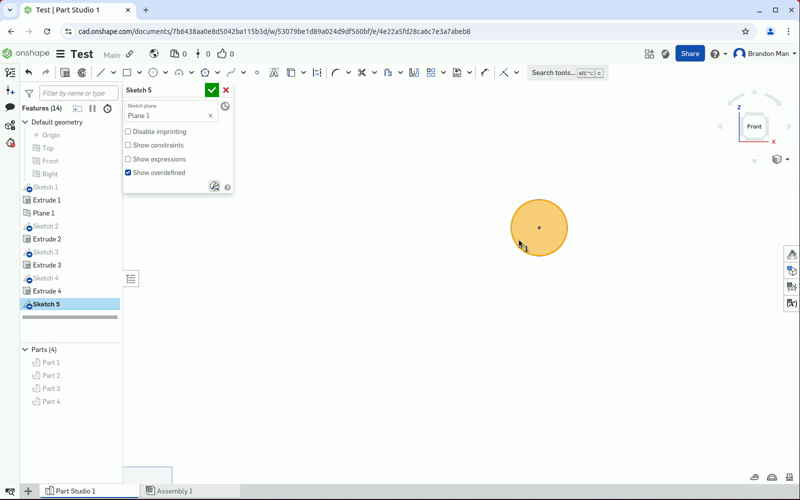
scroll(-6)
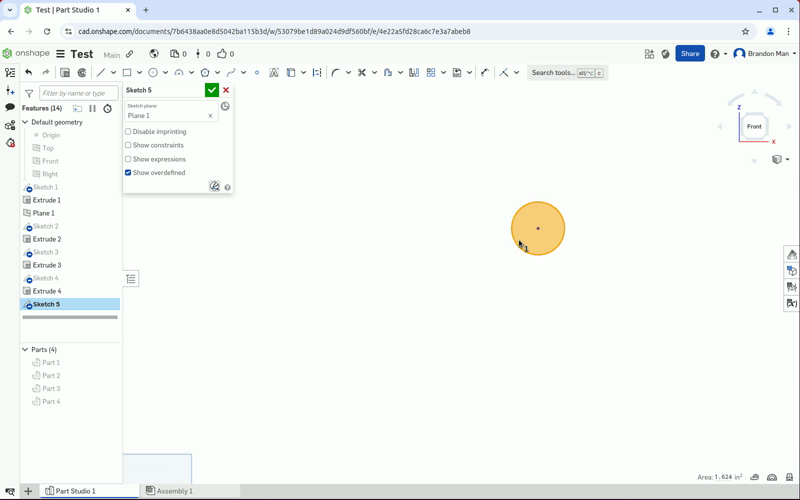
scroll(-6)
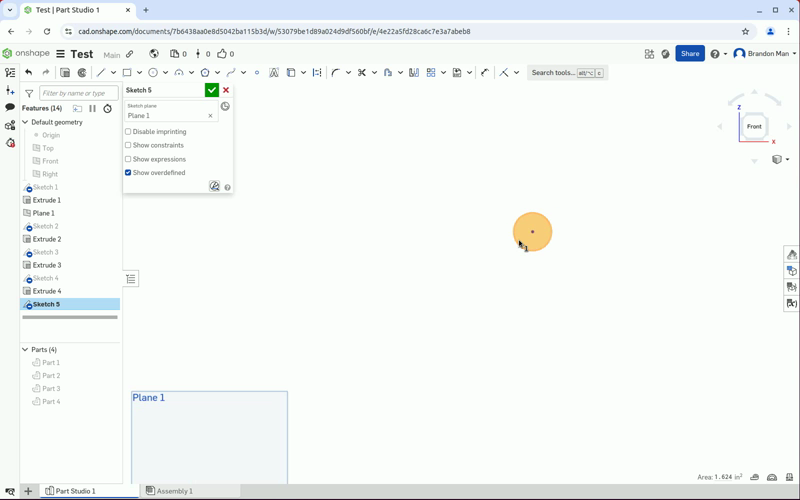
scroll(-6)
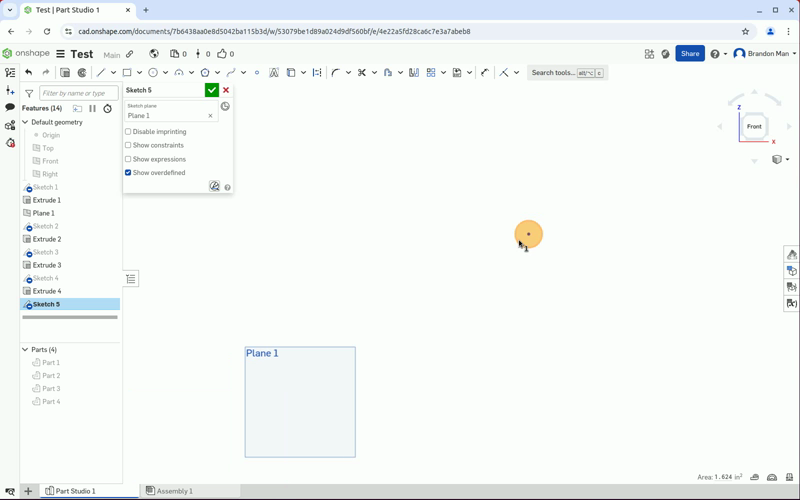
scroll(-6)
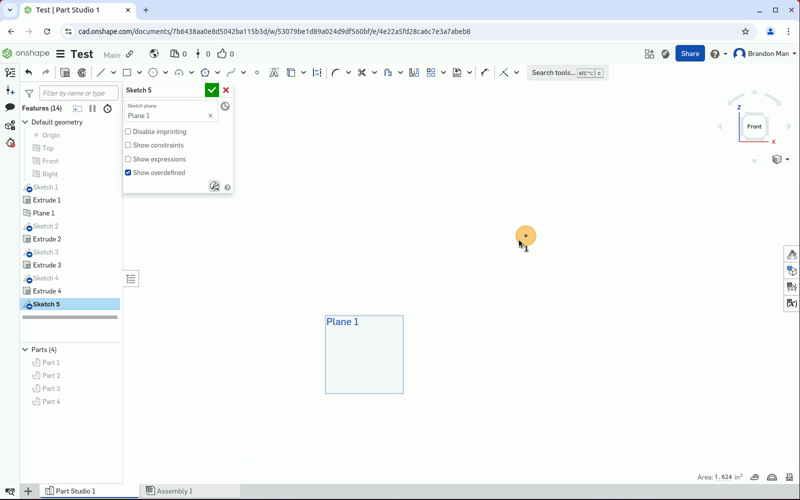
scroll(-6)
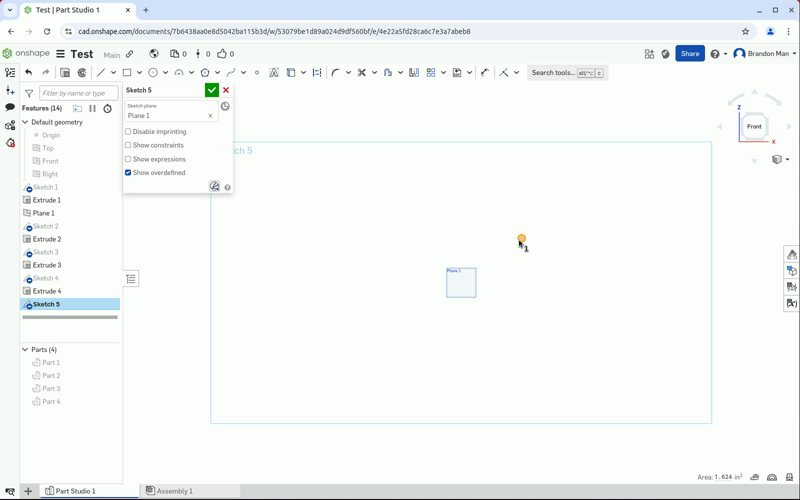
mouse_move(73, 352)
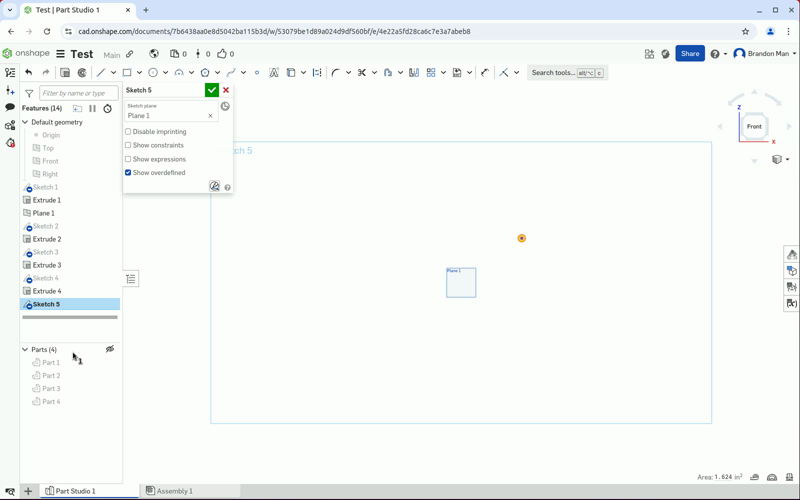
key(shift+y)
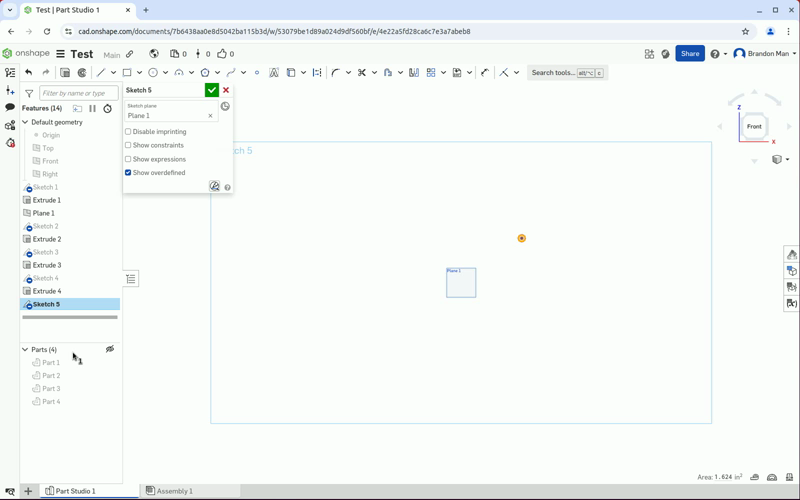
key(shift+e)
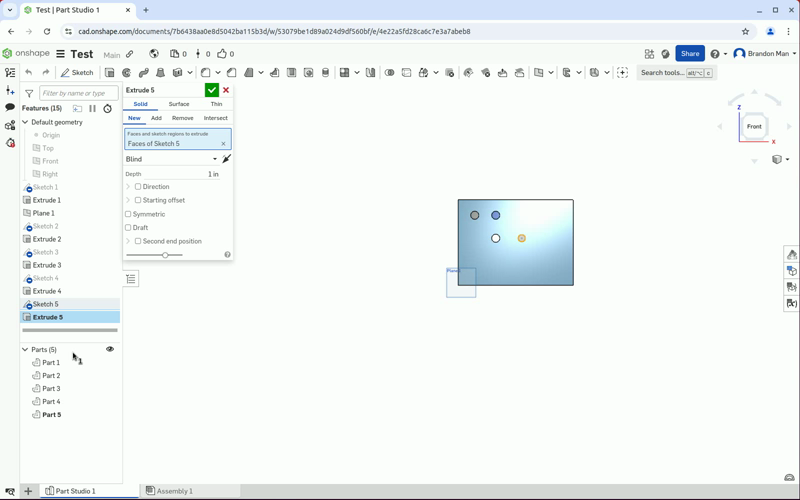
mouse_move(143, 106)
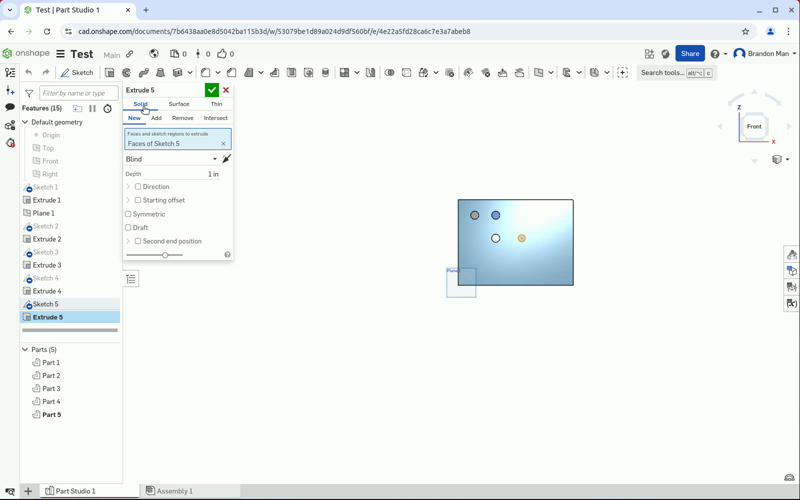
click(143, 106)
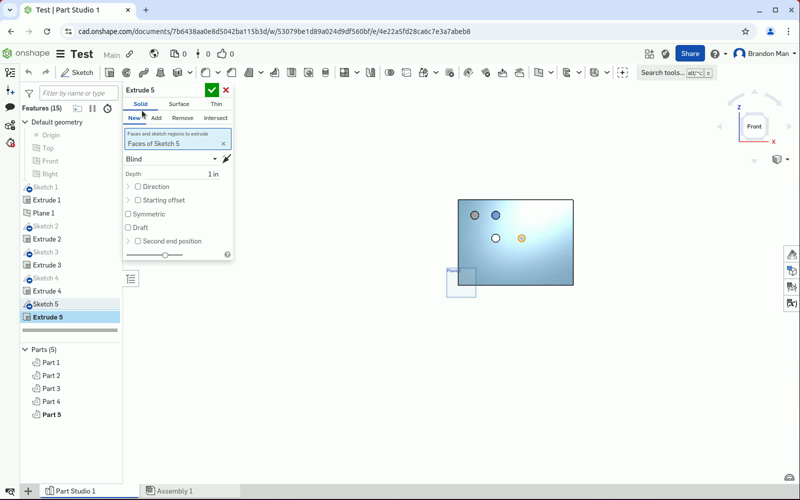
mouse_move(137, 120)
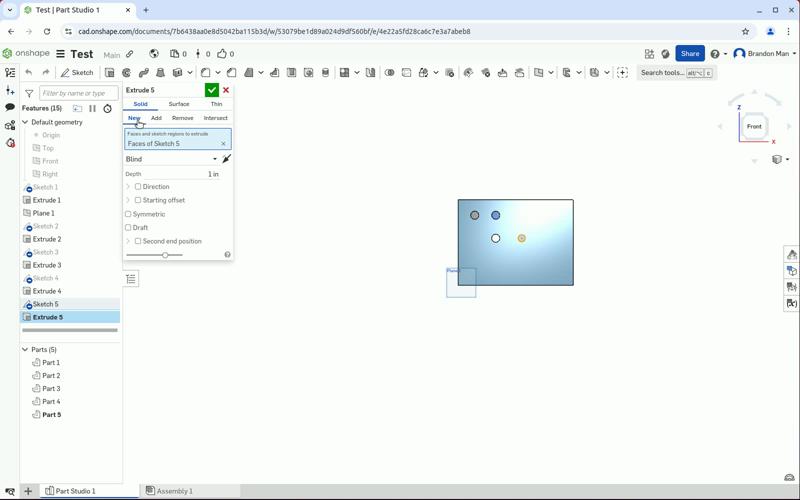
click(137, 120)
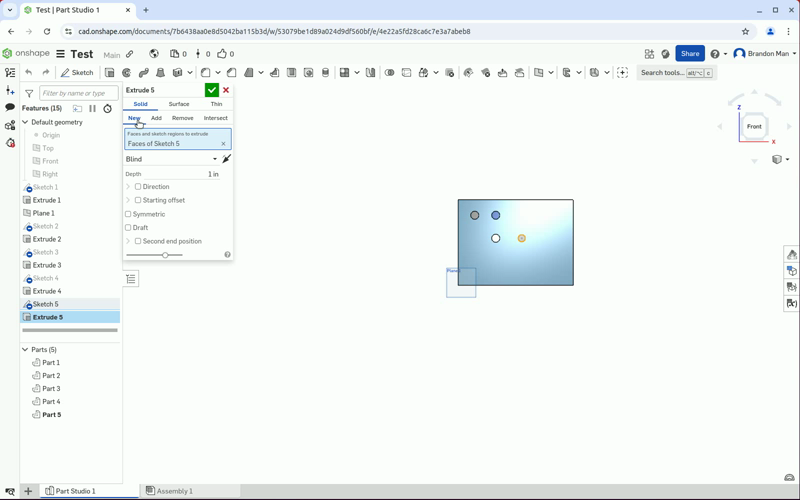
key(tab, 4)
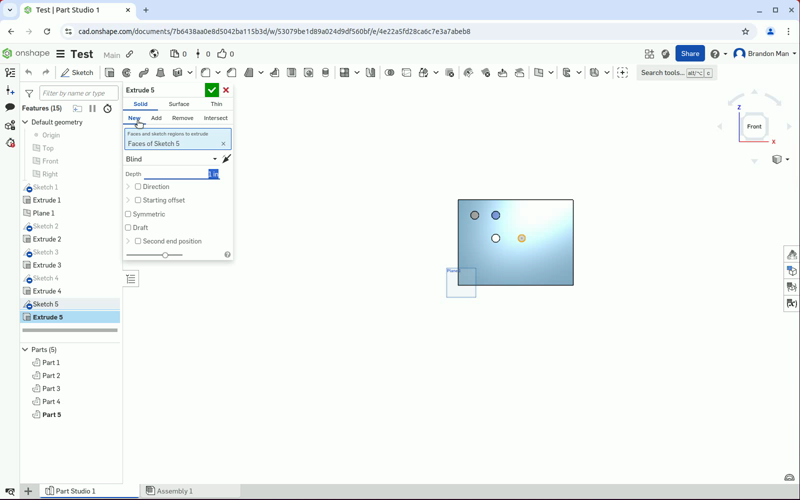
text(0.722)
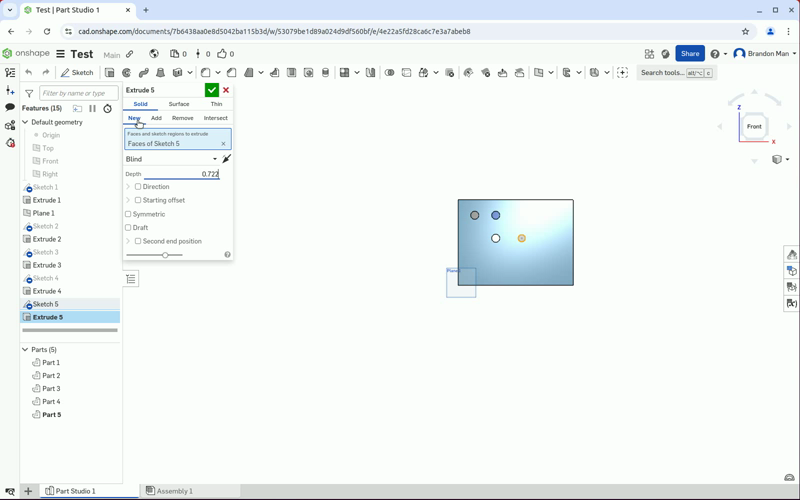
key(enter)
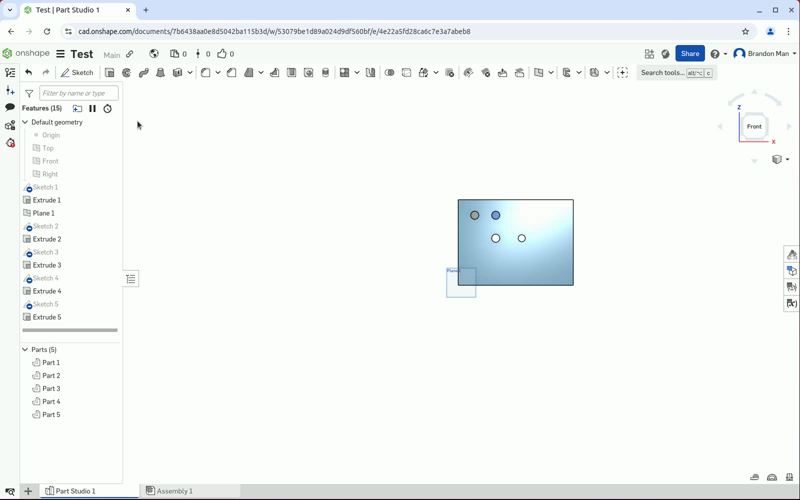
key(shift+h)
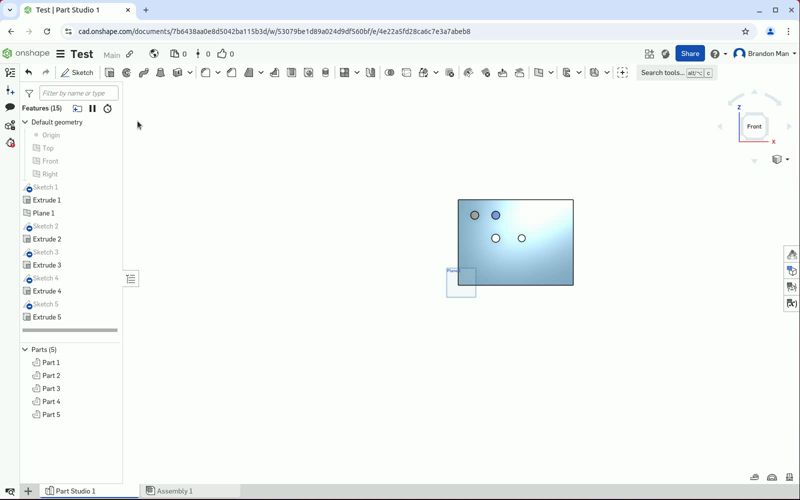
key(shift+h)
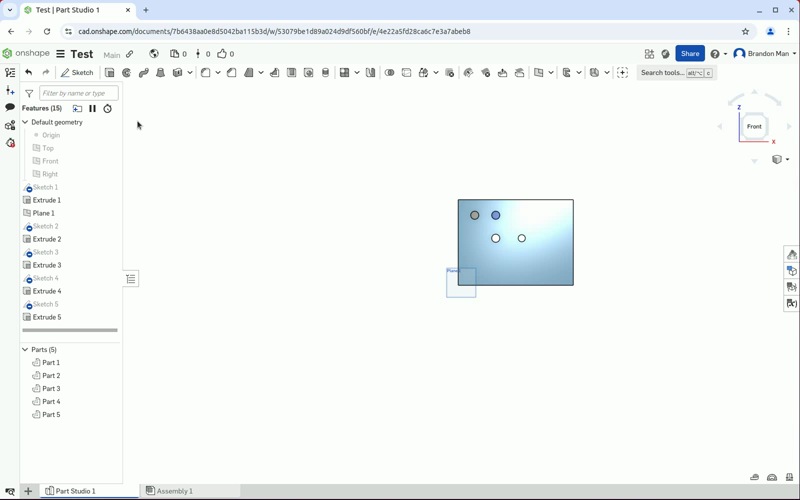
mouse_move(73, 189)
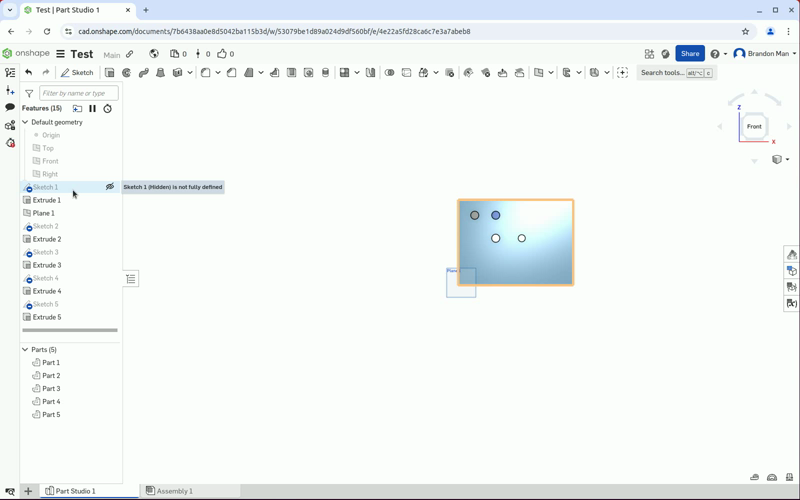
click(73, 189)
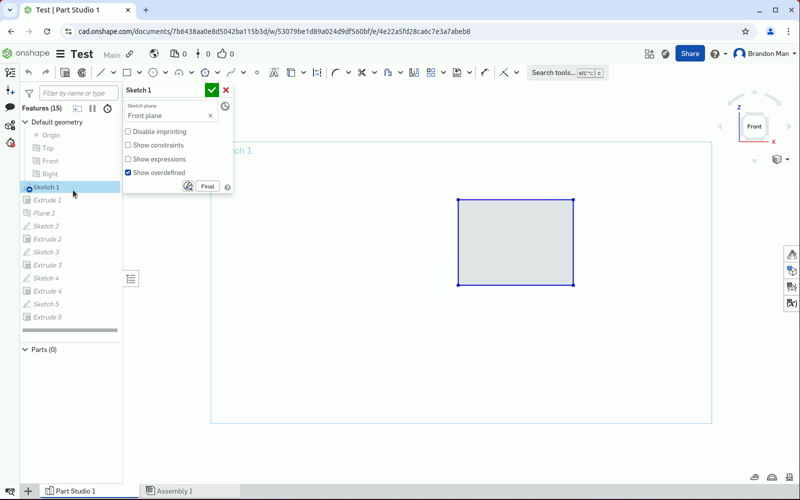
mouse_move(229, 92)
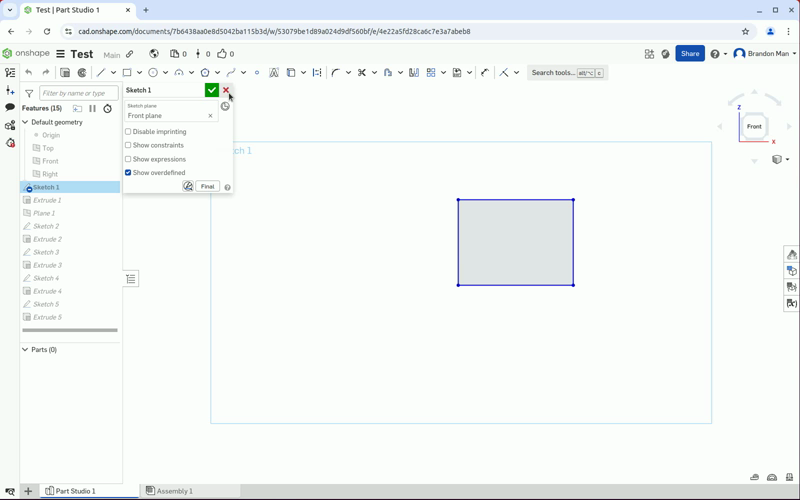
click(229, 92)
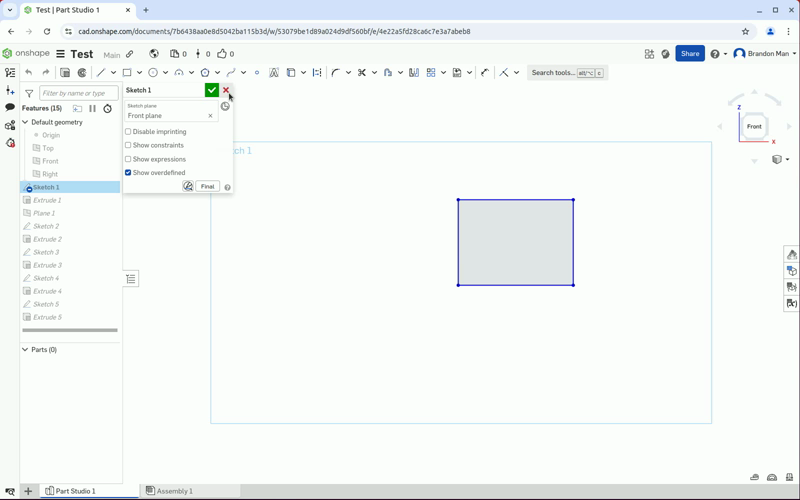
key(shift+s)
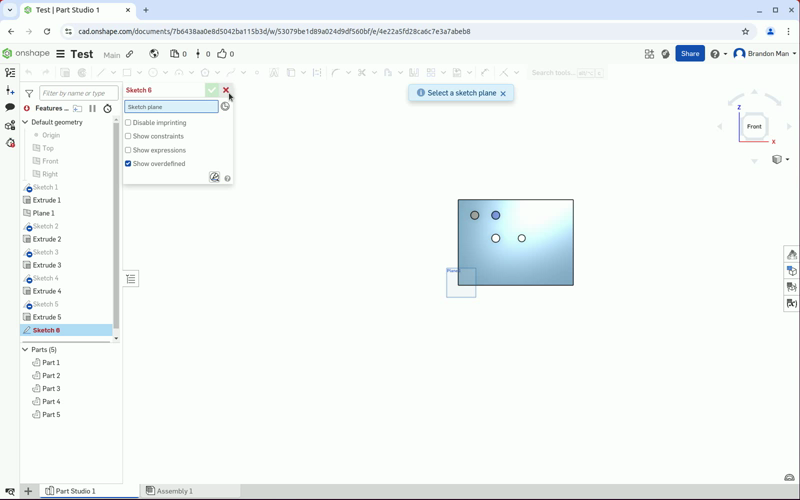
mouse_move(69, 215)
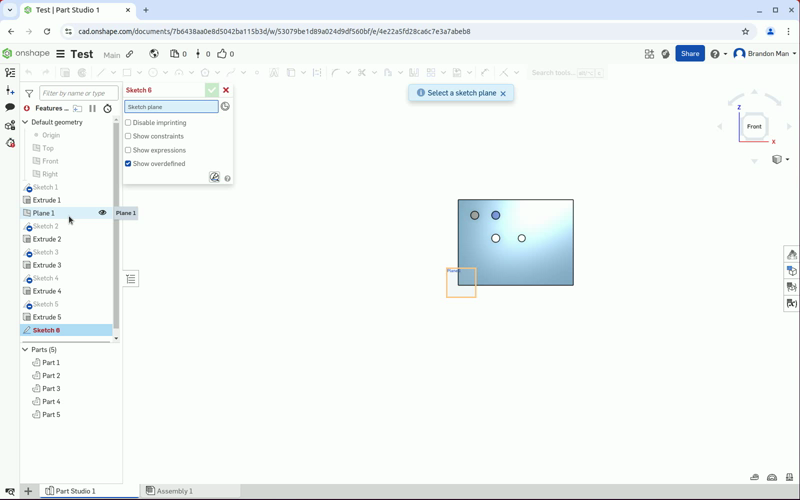
click(69, 215)
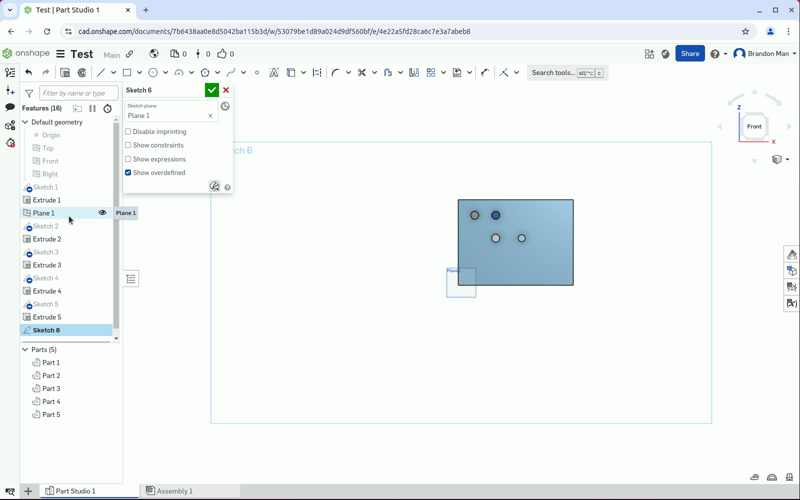
mouse_move(73, 352)
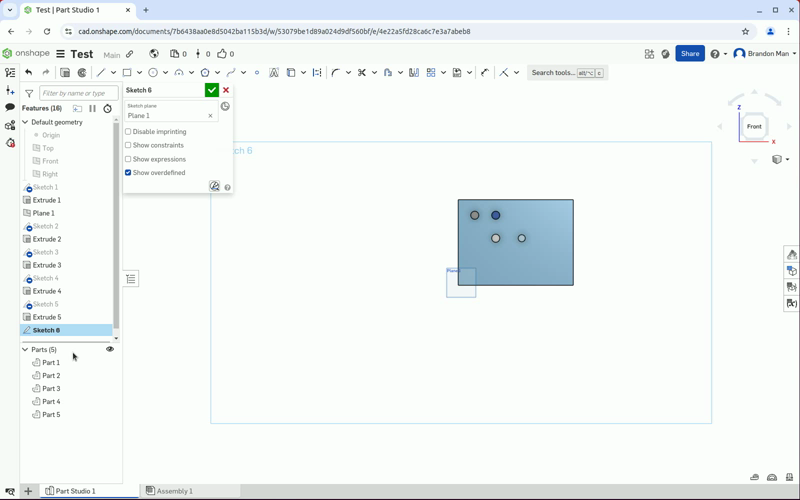
key(y)
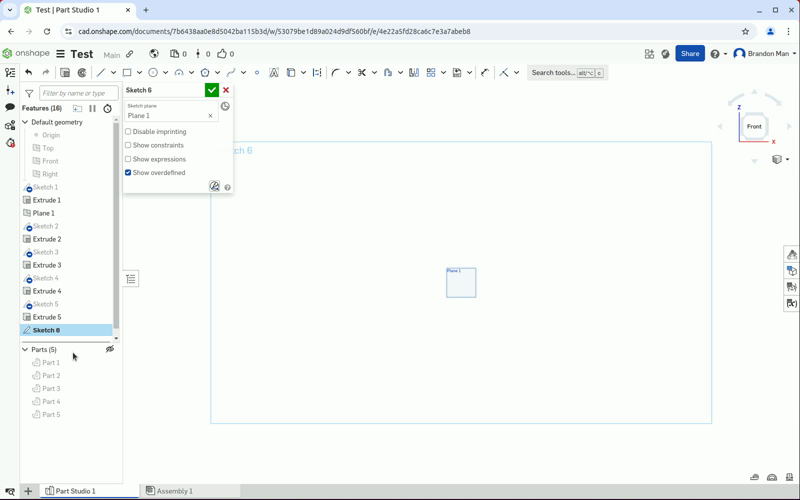
key(c)
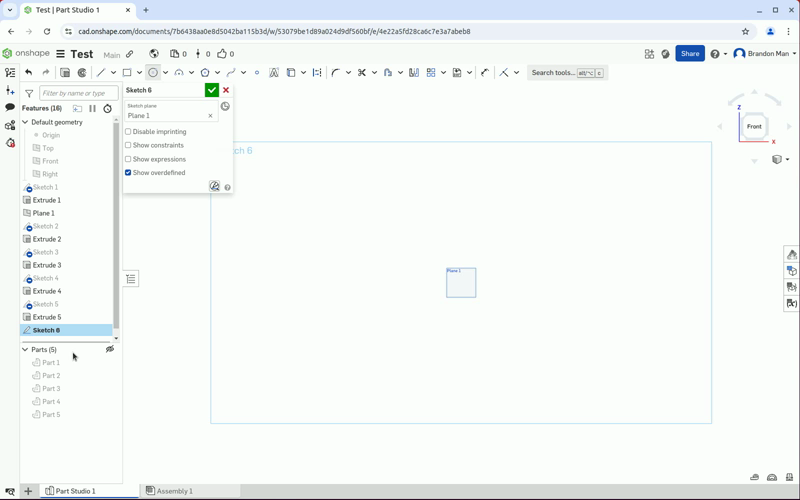
key_down(shift)
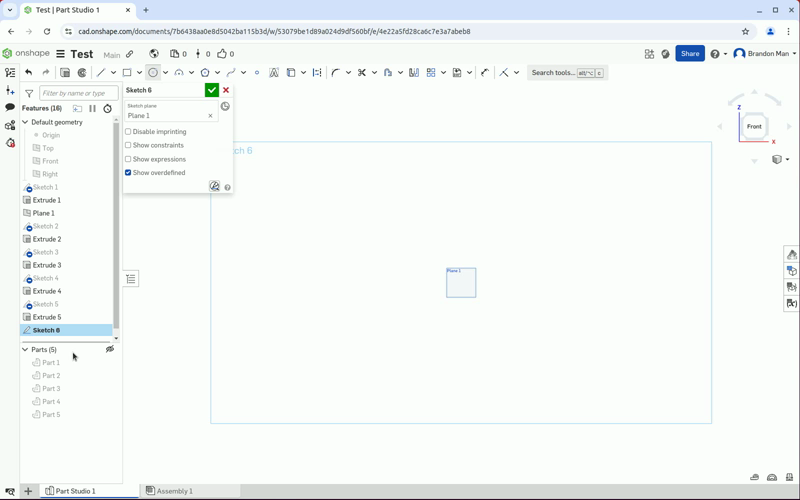
mouse_move(521, 266)
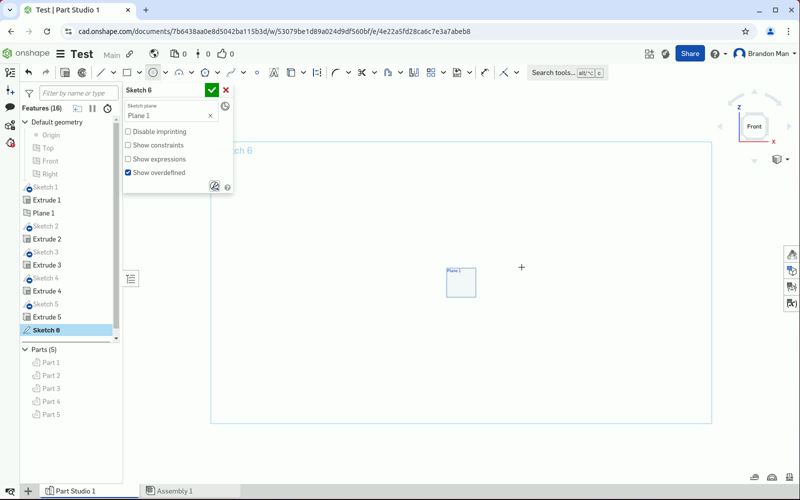
click(521, 266)
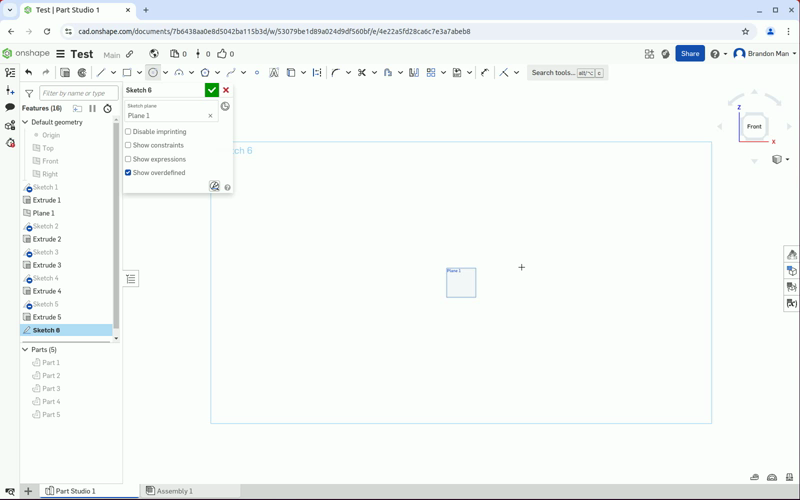
key_up(shift)
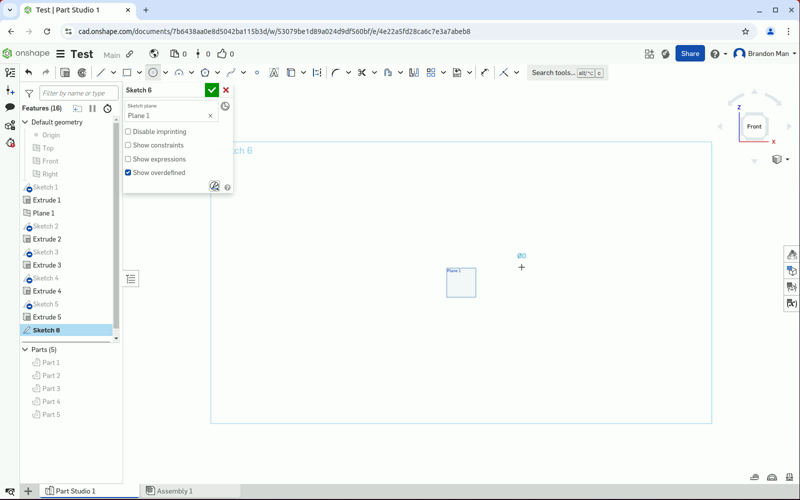
mouse_move(525, 266)
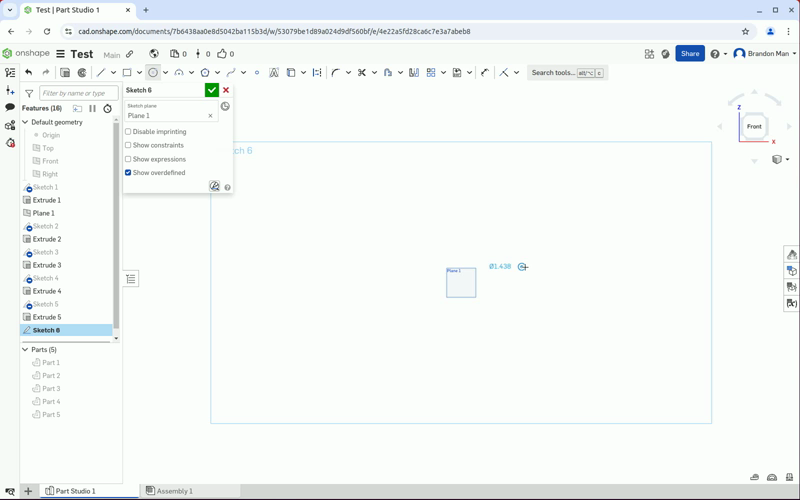
click(525, 266)
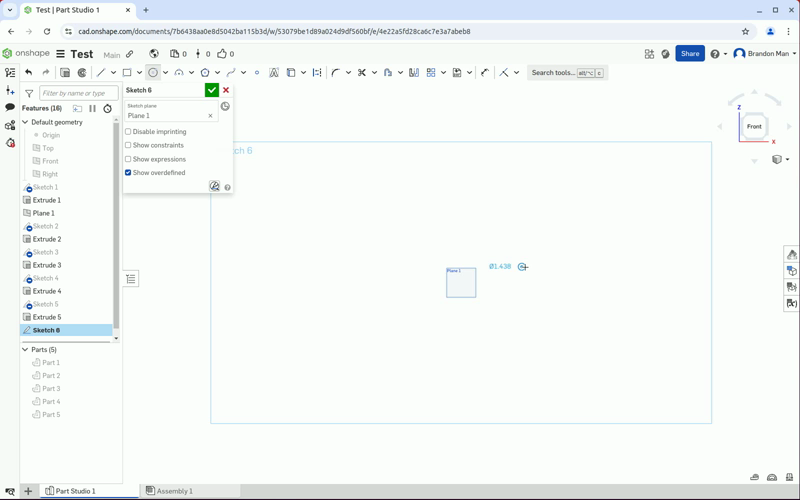
key(esc)
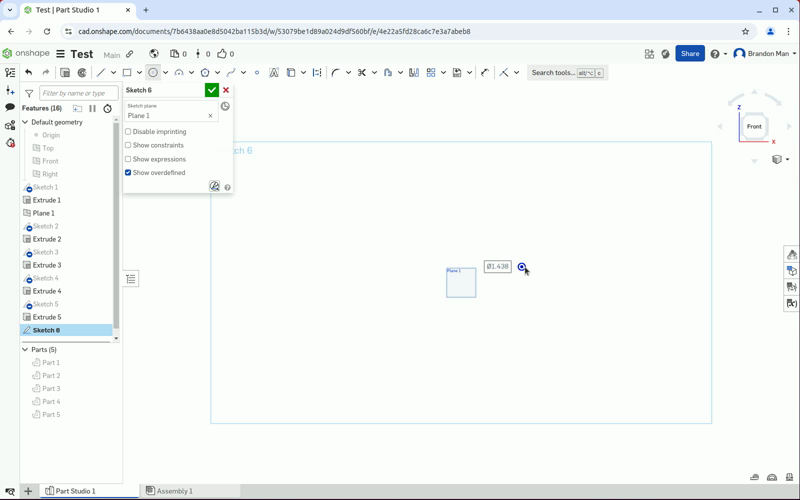
mouse_move(523, 267)
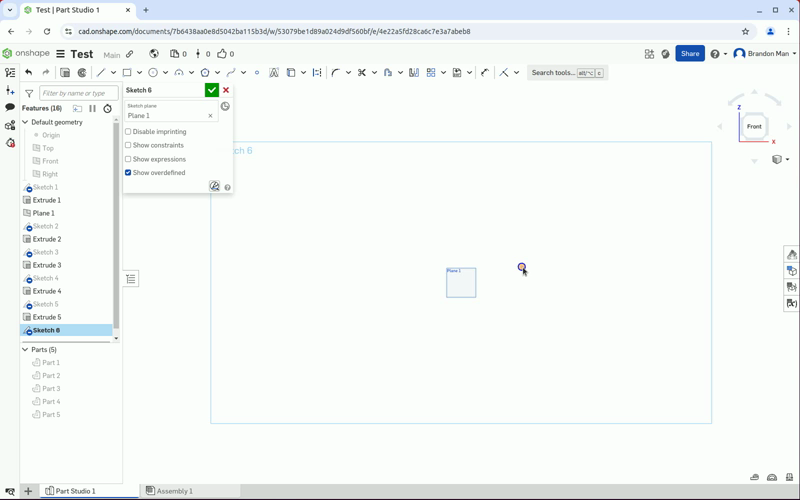
scroll(6)
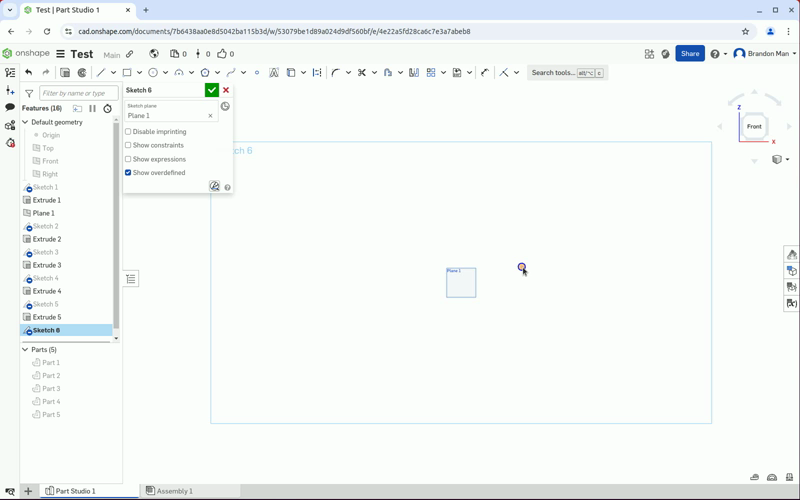
scroll(6)
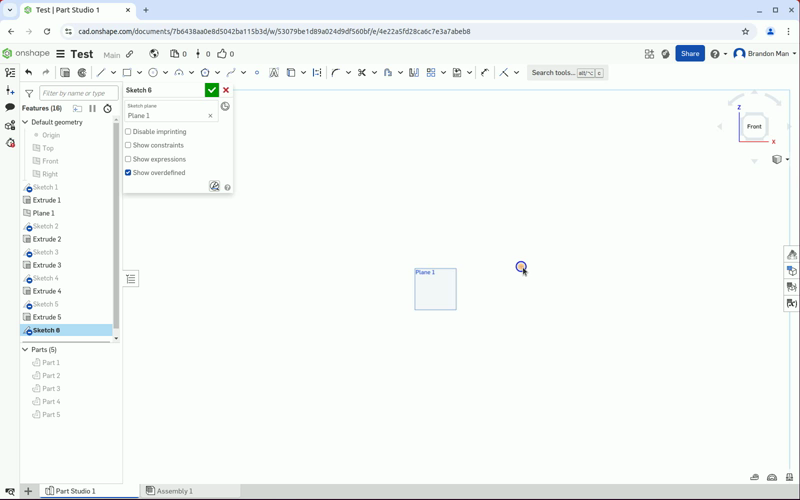
scroll(6)
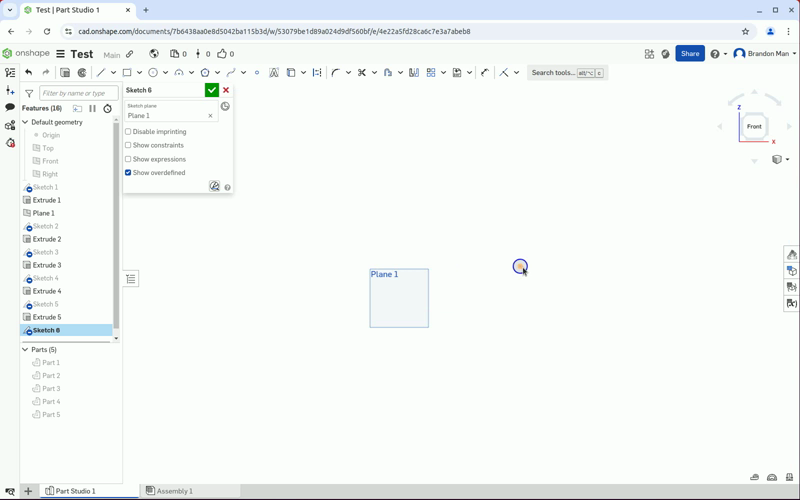
scroll(6)
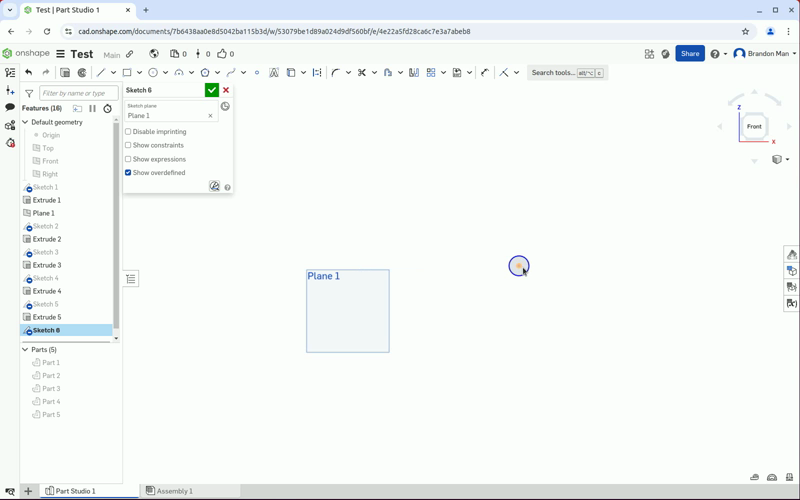
scroll(6)
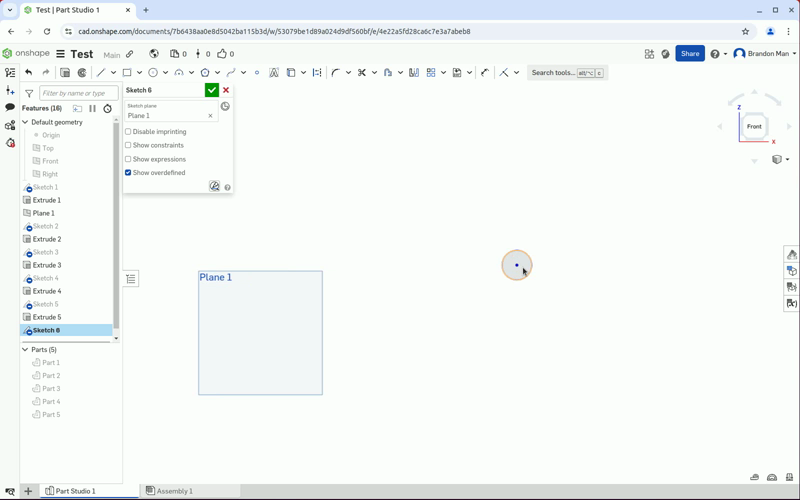
scroll(6)
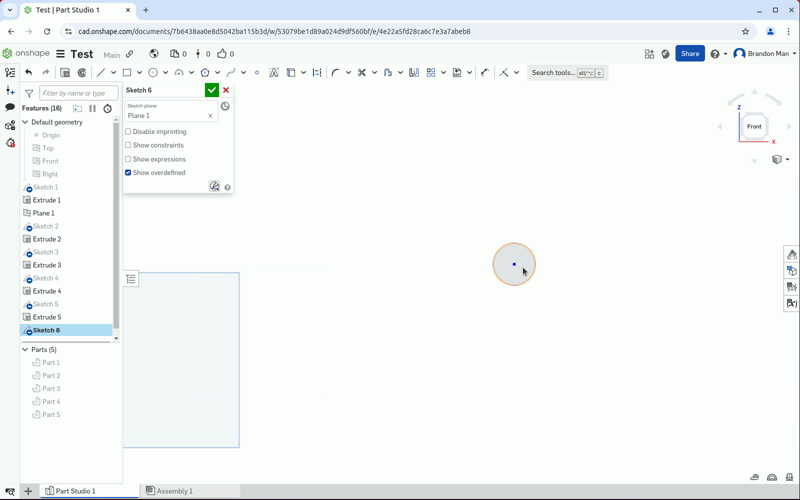
scroll(6)
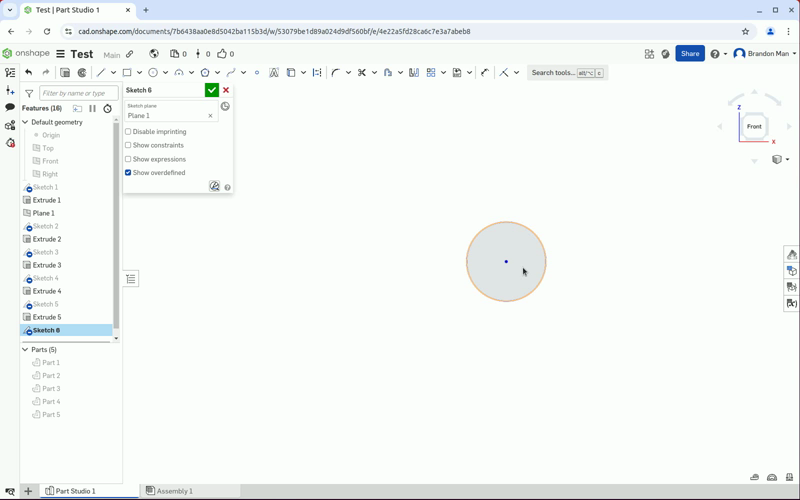
click(523, 267)
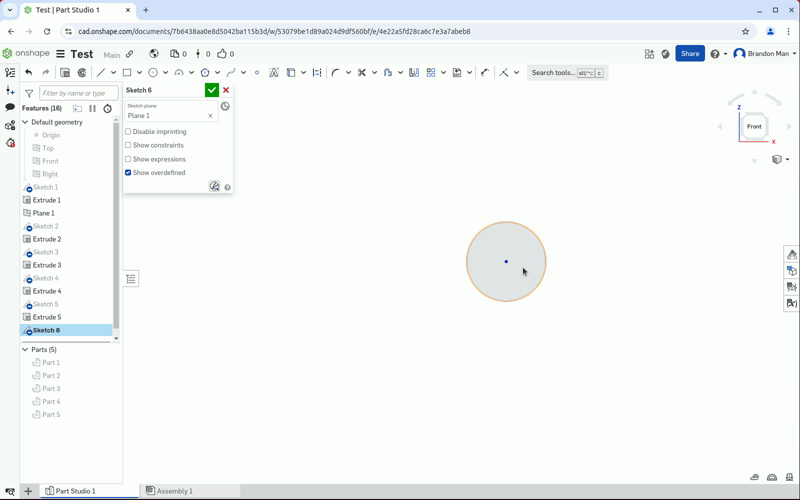
scroll(-6)
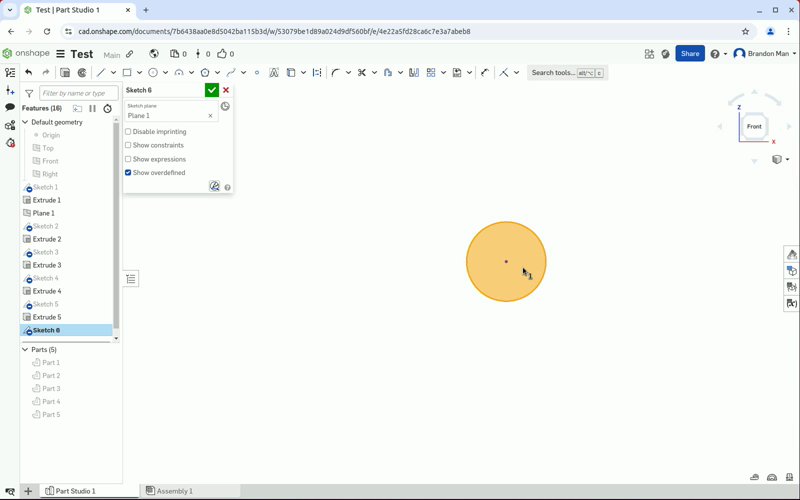
scroll(-6)
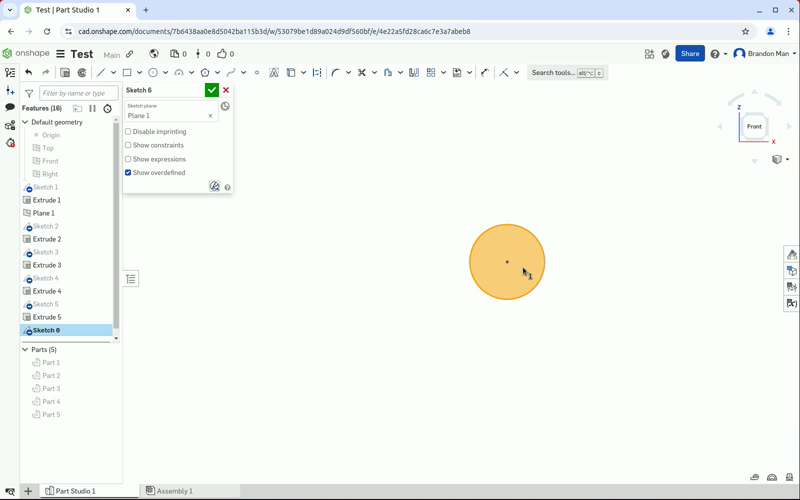
scroll(-6)
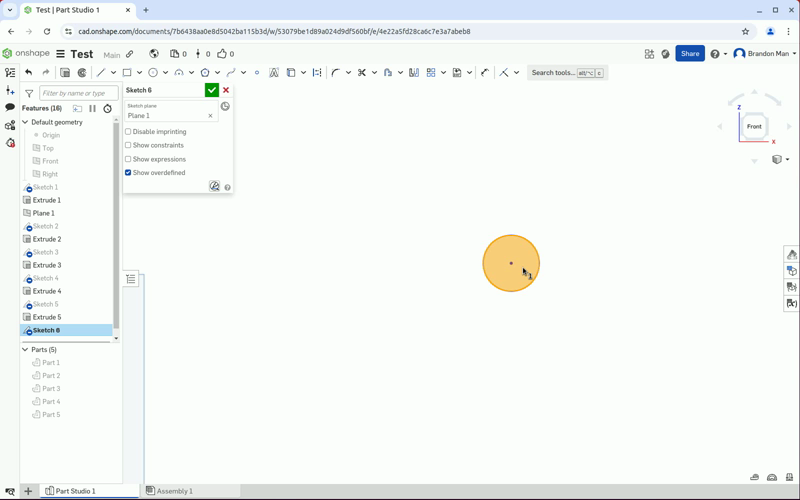
scroll(-6)
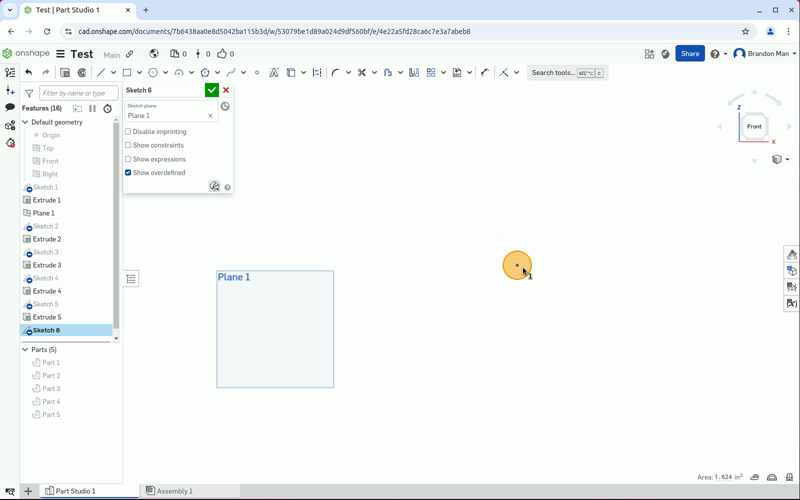
scroll(-6)
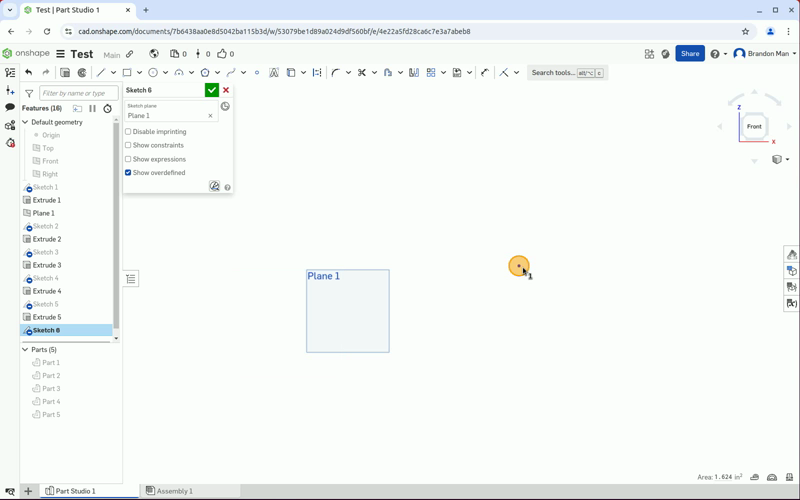
scroll(-6)
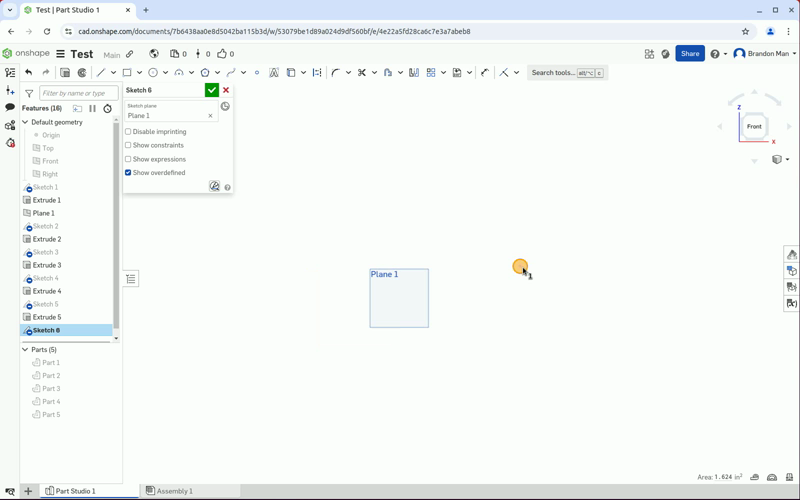
scroll(-6)
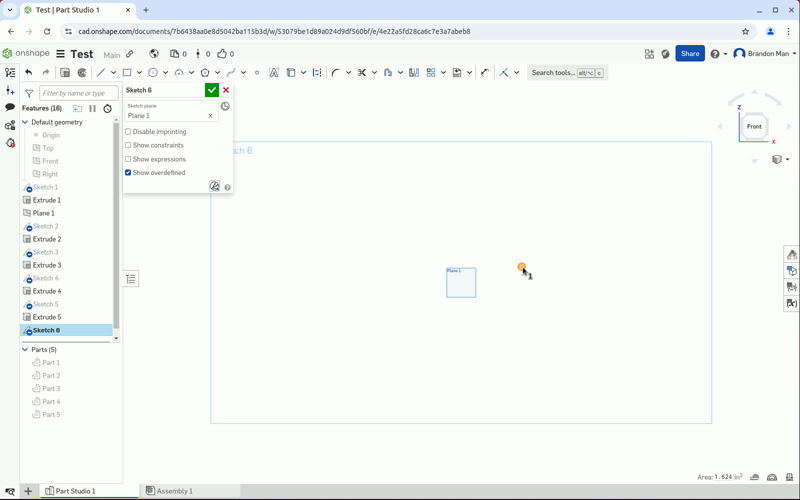
mouse_move(73, 352)
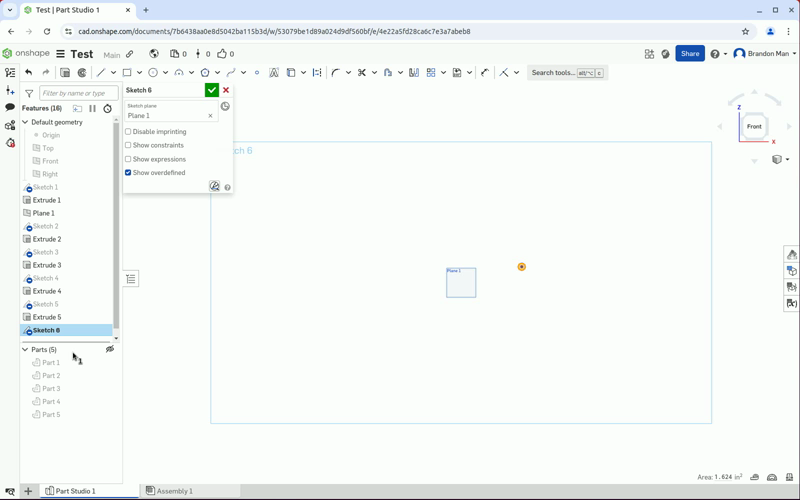
key(shift+y)
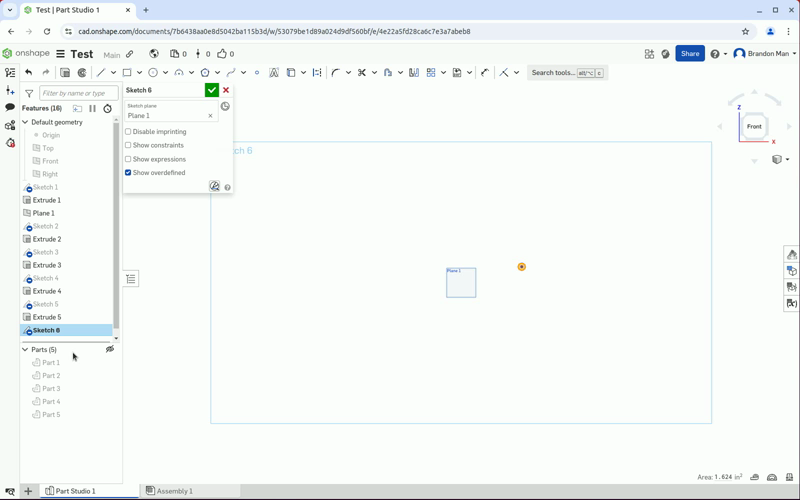
key(shift+e)
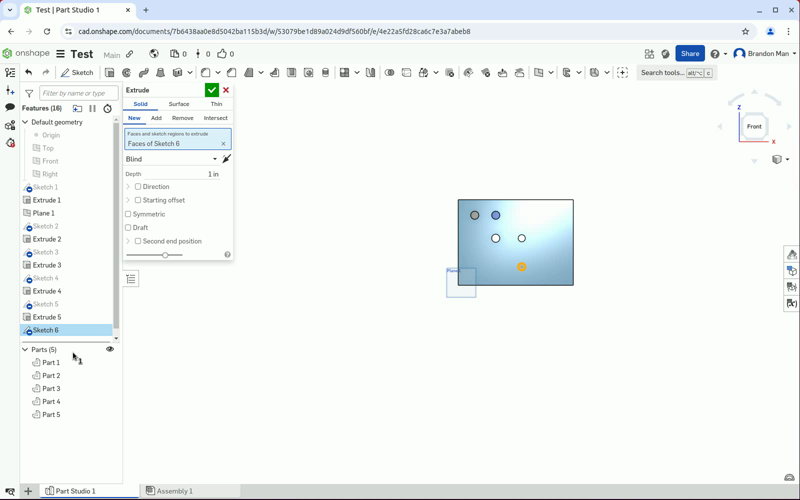
mouse_move(143, 106)
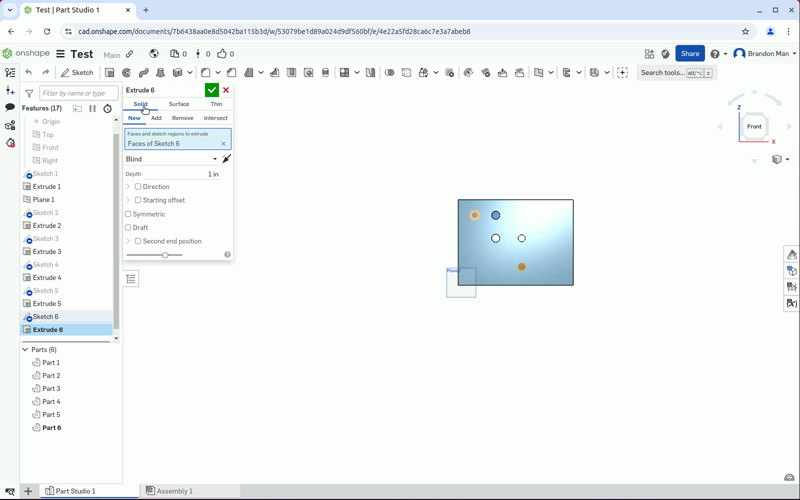
click(143, 106)
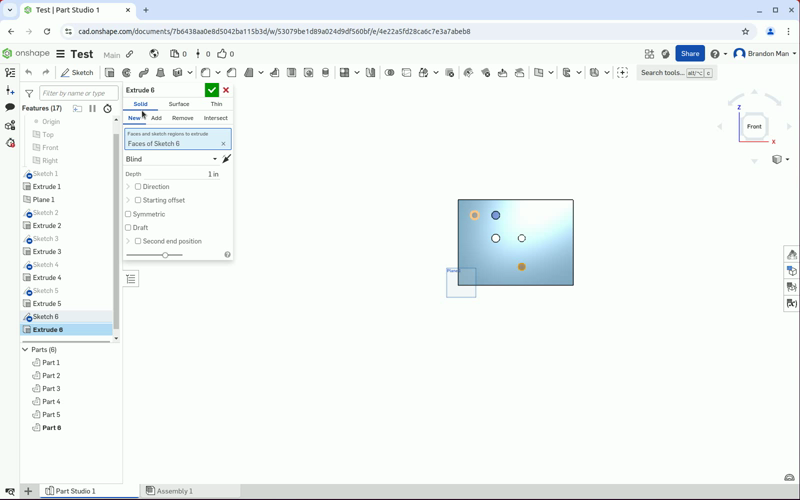
mouse_move(137, 120)
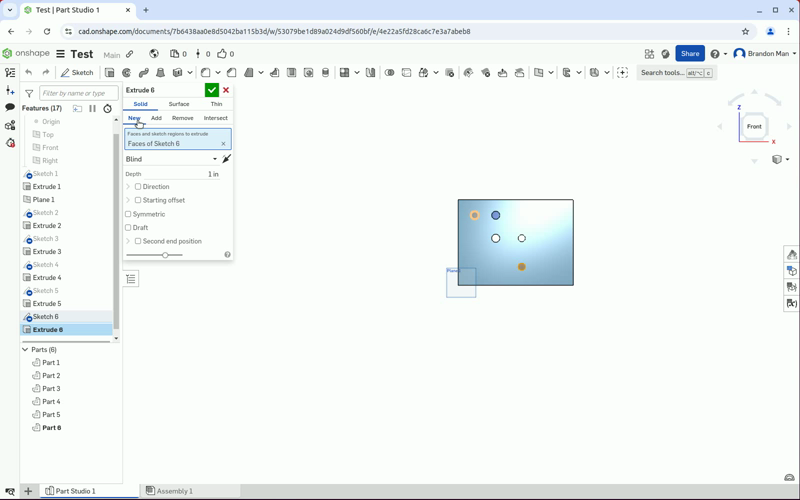
click(137, 120)
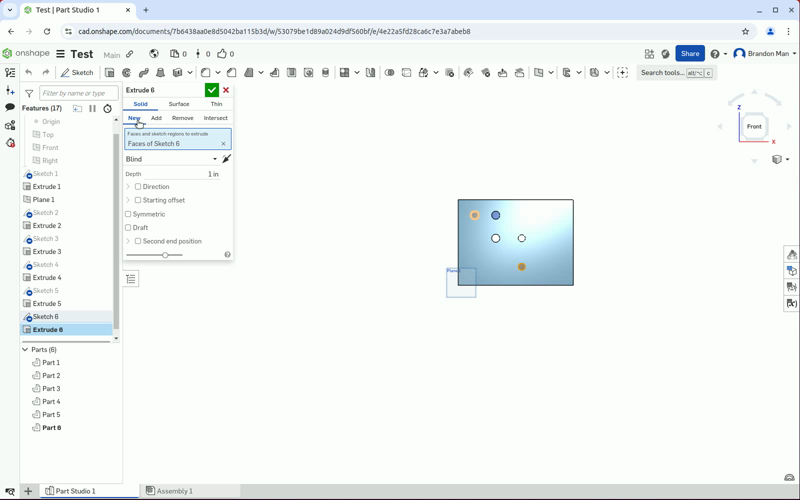
key(tab, 4)
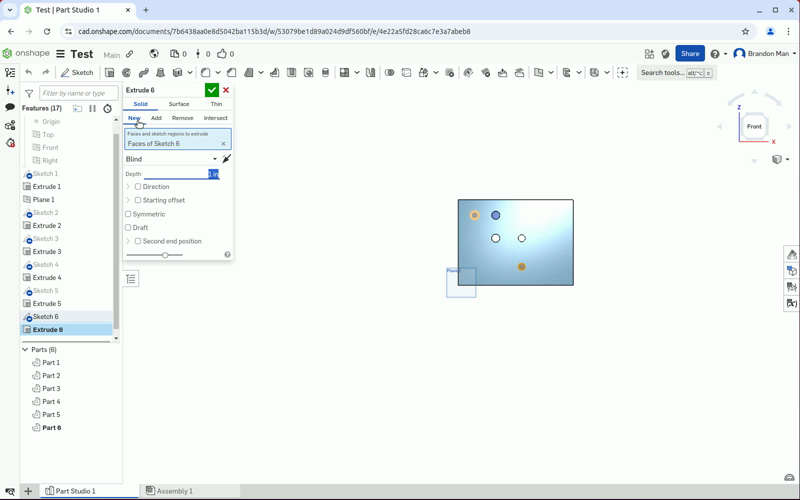
text(0.722)
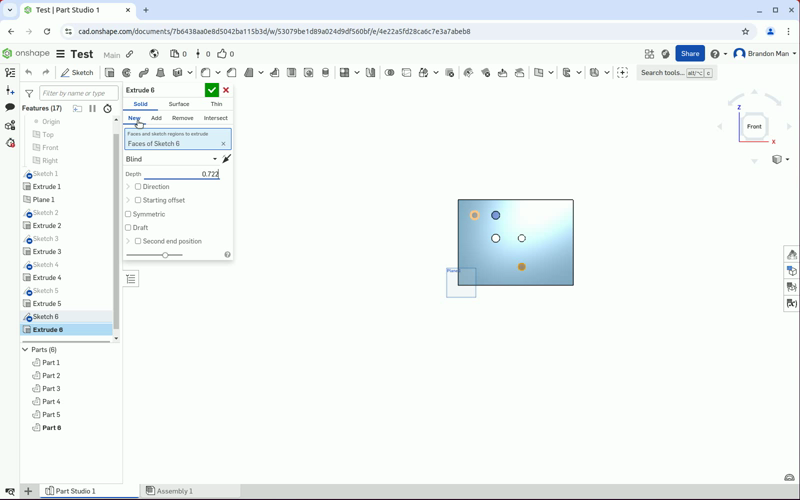
key(enter)
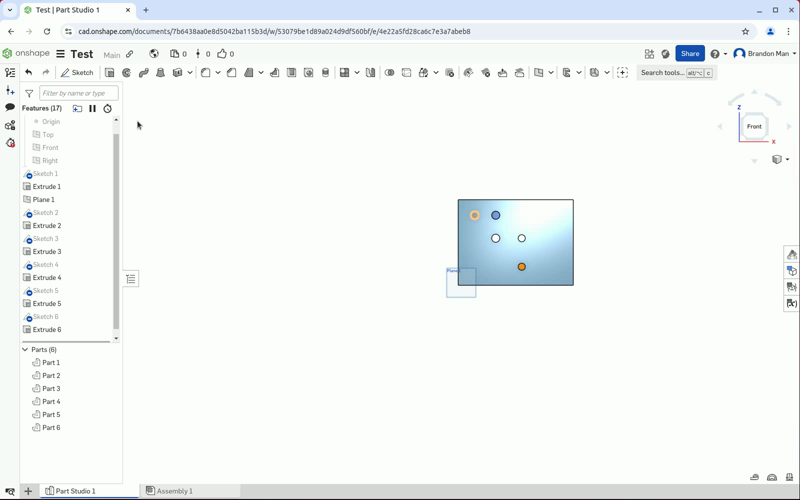
key(shift+h)
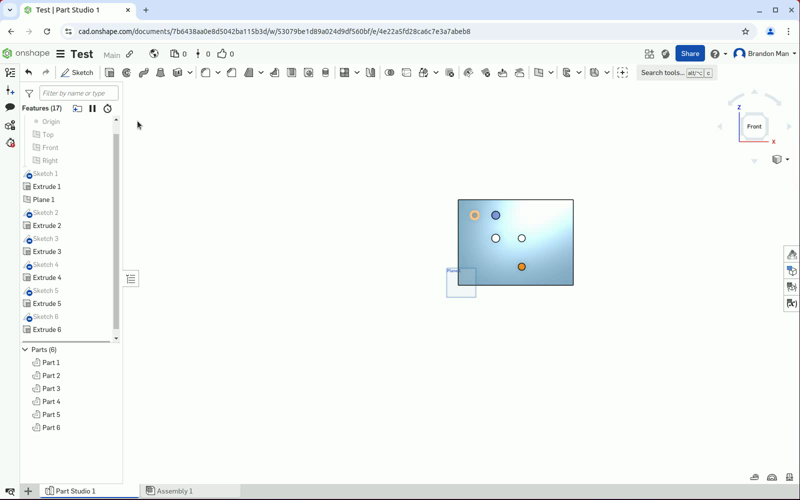
key(shift+h)
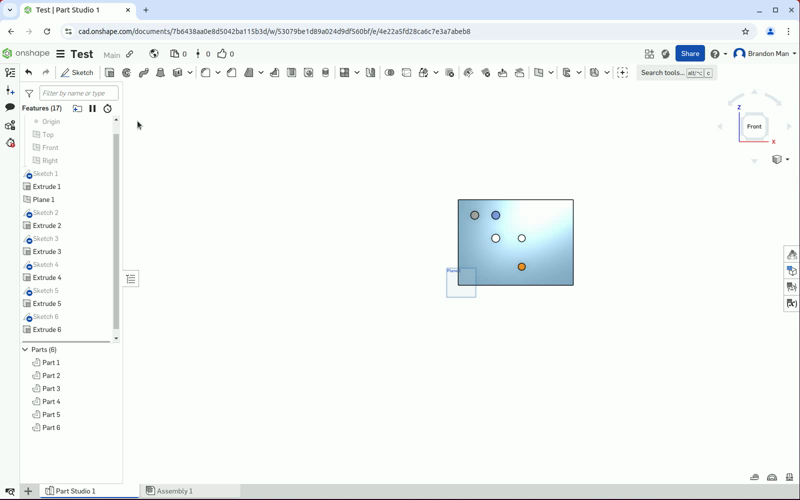
mouse_move(69, 176)
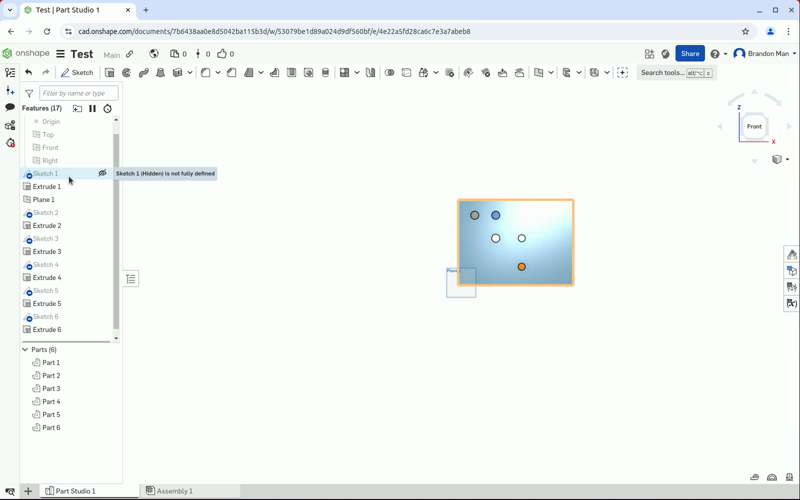
click(69, 176)
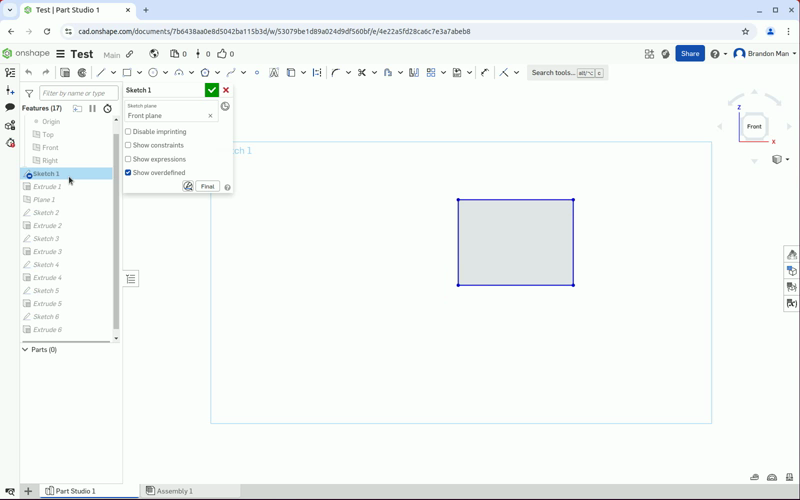
mouse_move(229, 92)
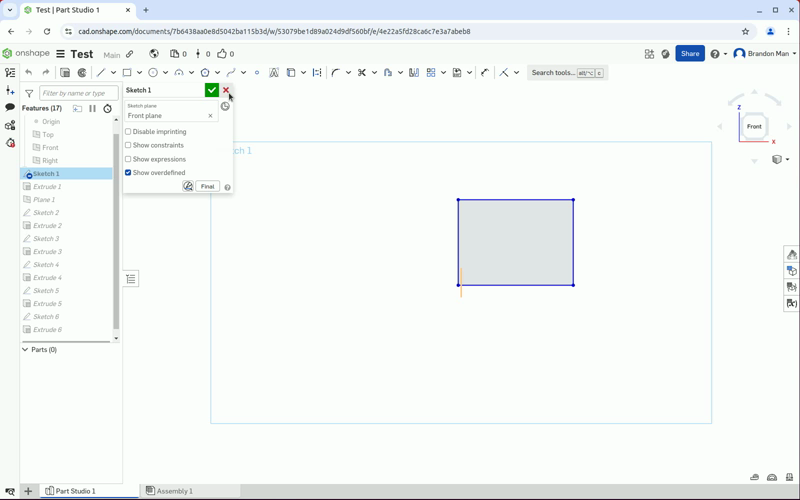
click(229, 92)
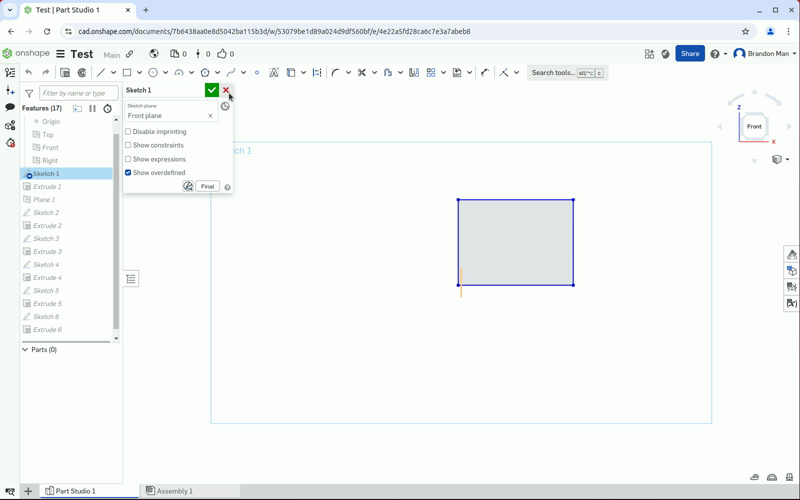
key(shift+s)
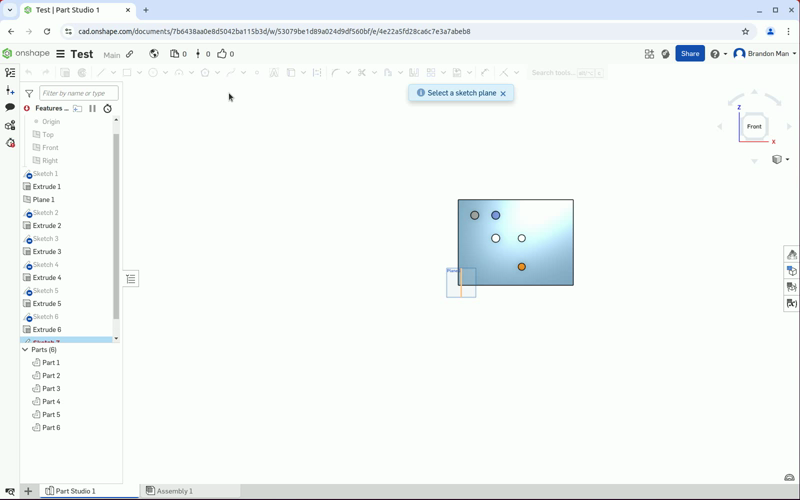
mouse_move(69, 189)
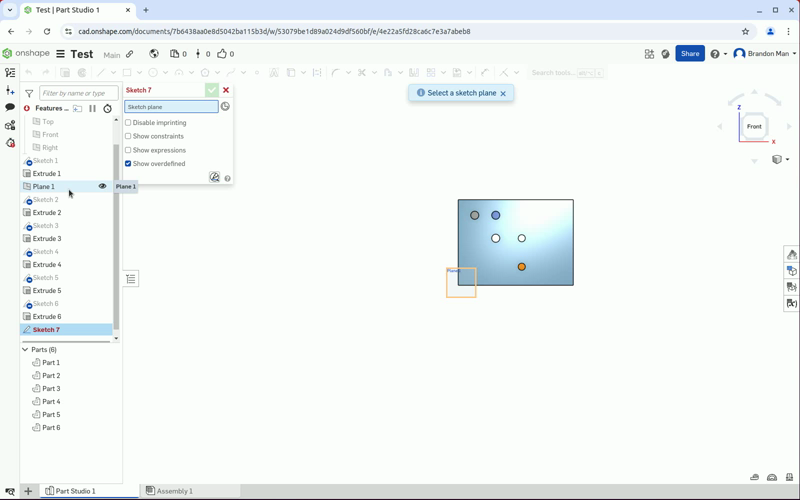
click(69, 189)
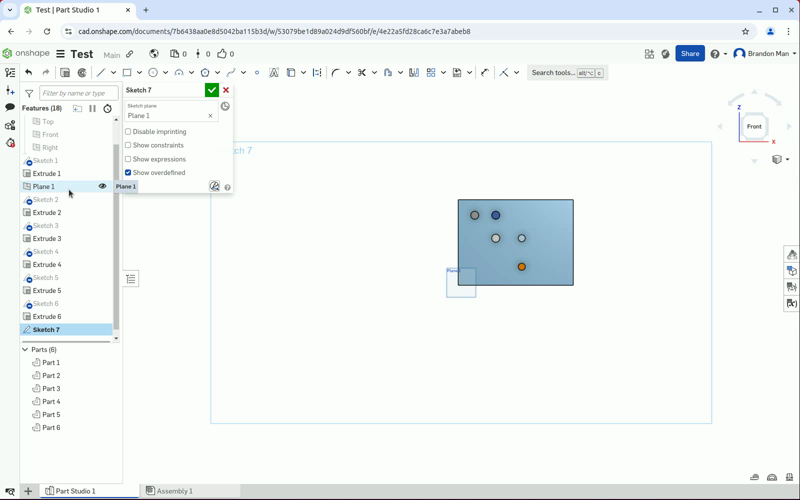
mouse_move(73, 352)
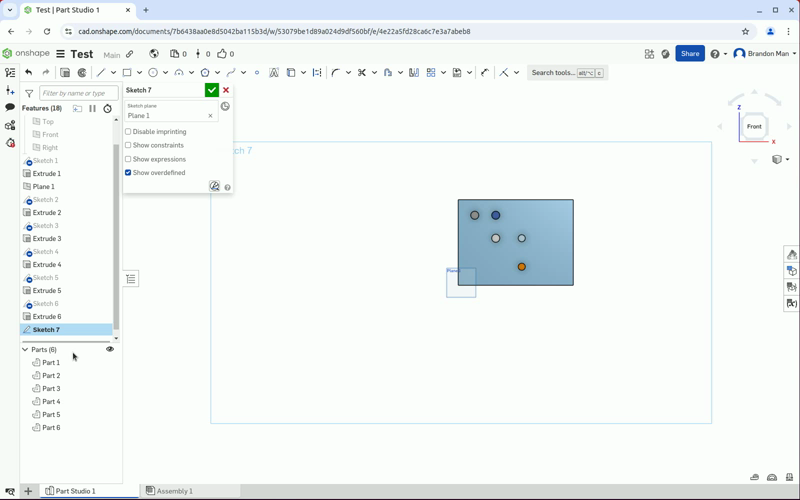
key(y)
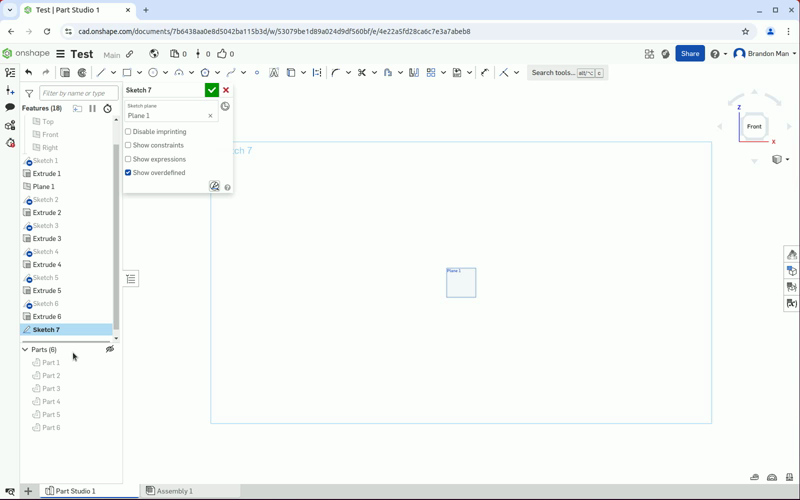
key(c)
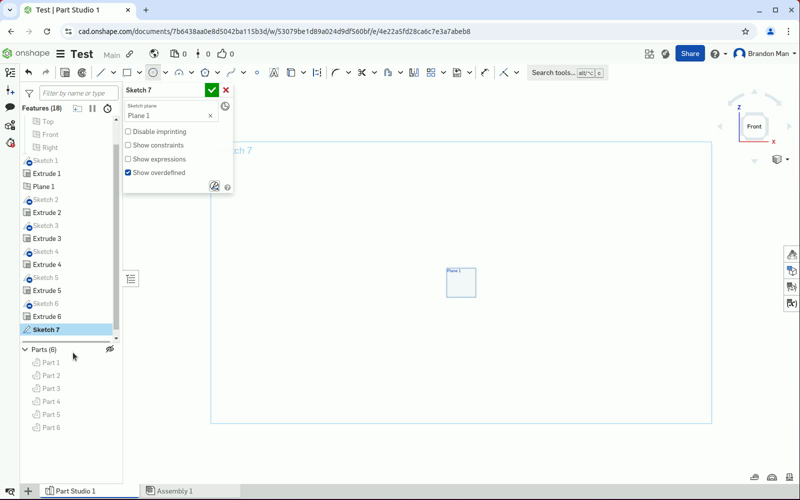
key_down(shift)
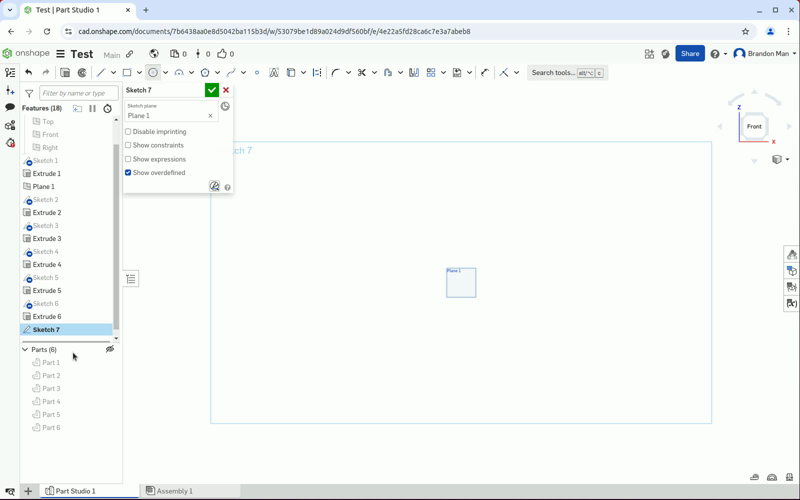
mouse_move(552, 266)
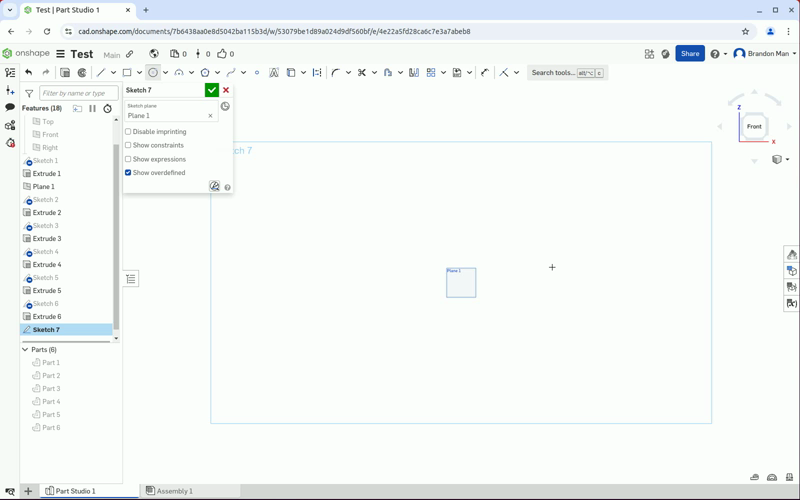
click(552, 266)
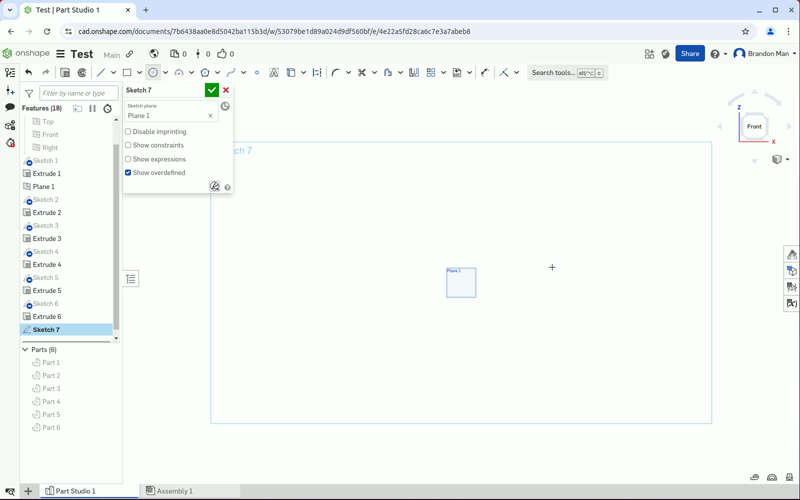
key_up(shift)
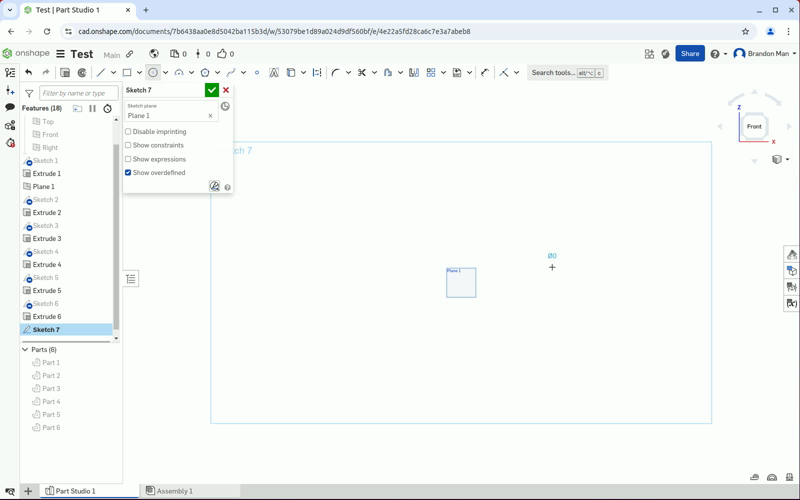
mouse_move(555, 266)
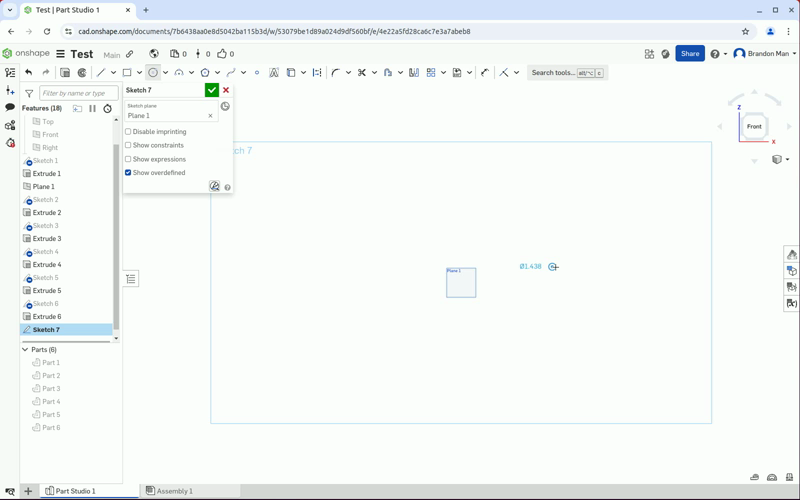
click(555, 266)
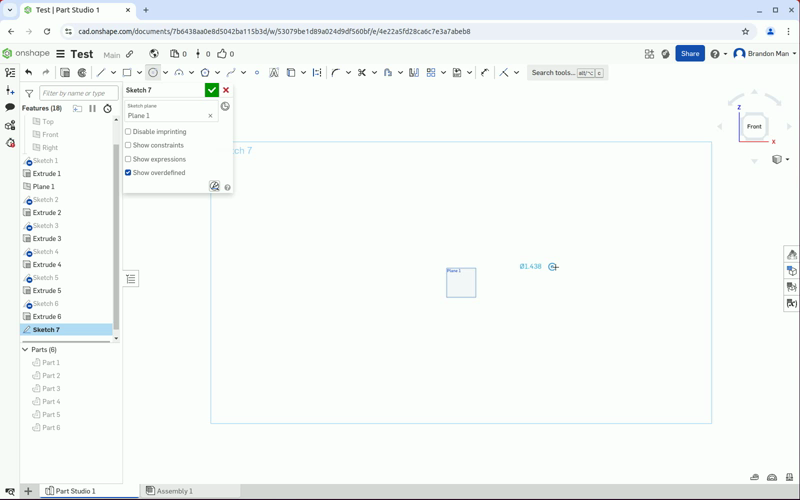
key(esc)
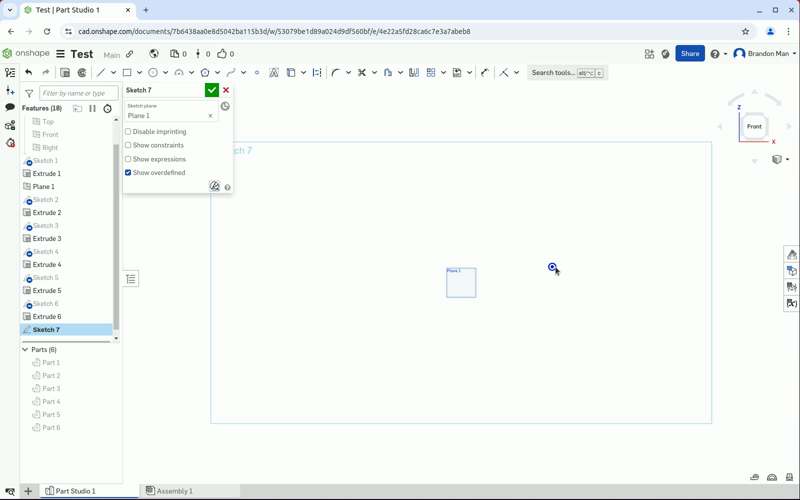
mouse_move(553, 270)
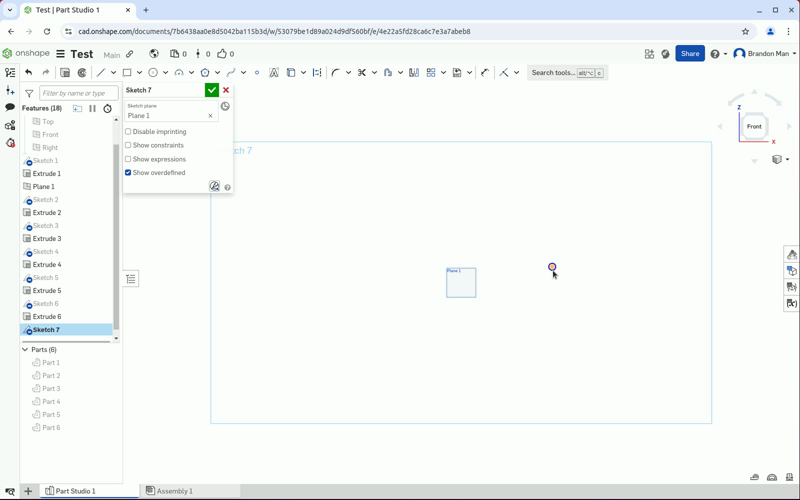
scroll(6)
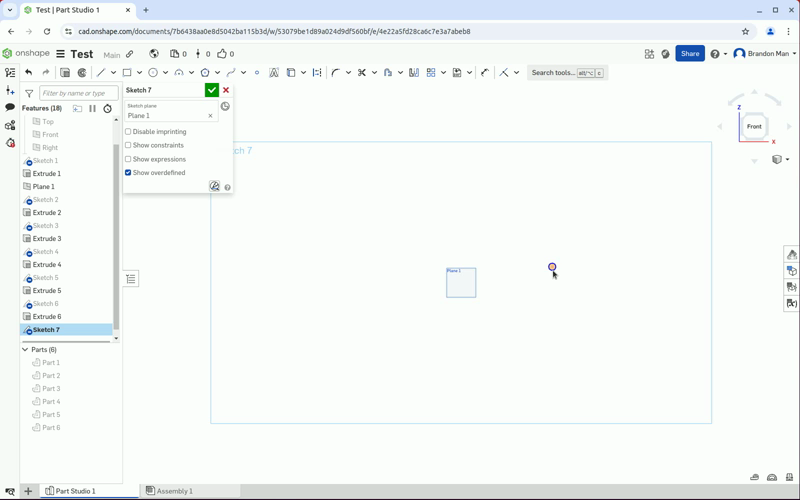
scroll(6)
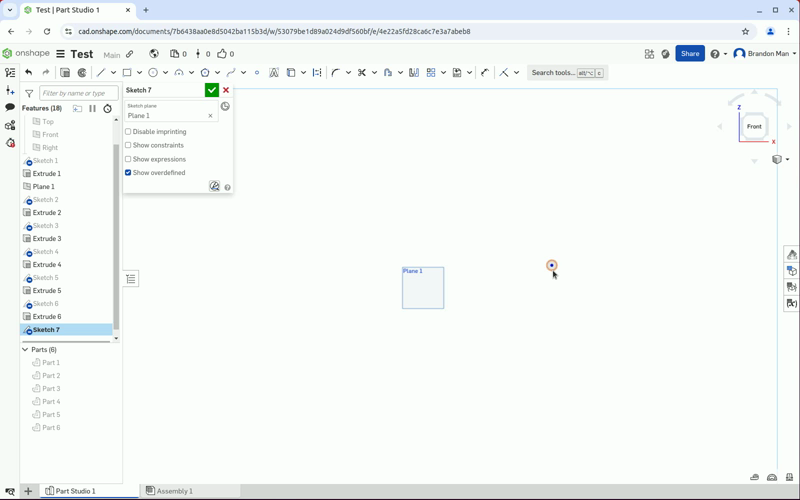
scroll(6)
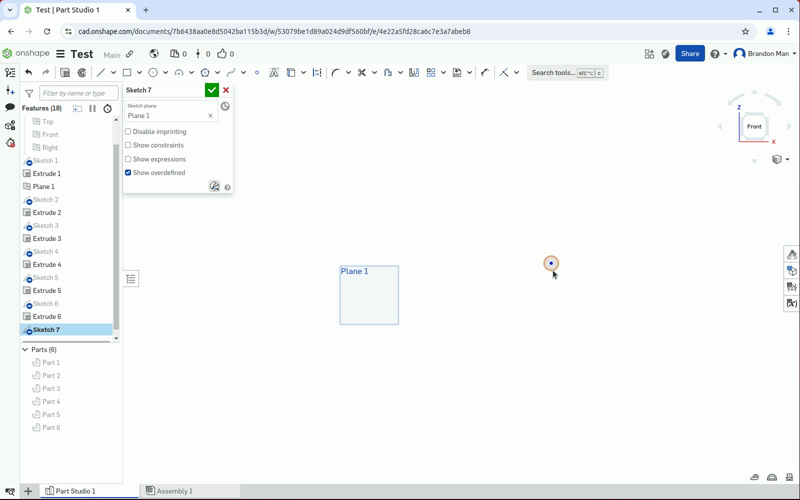
scroll(6)
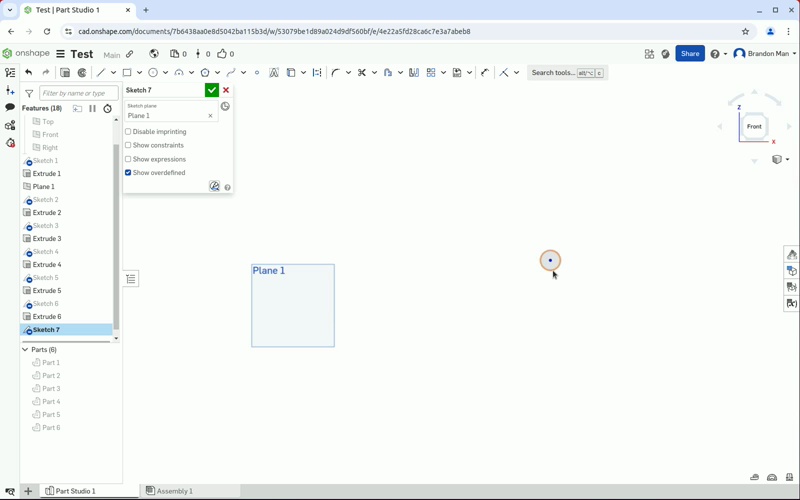
scroll(6)
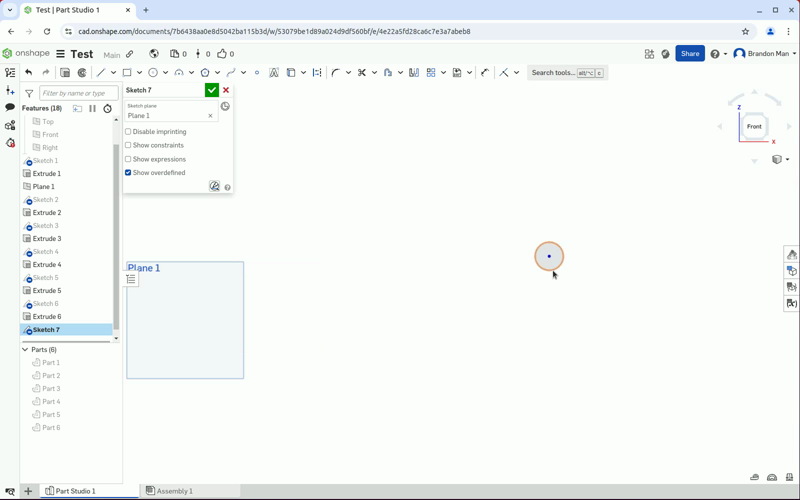
scroll(6)
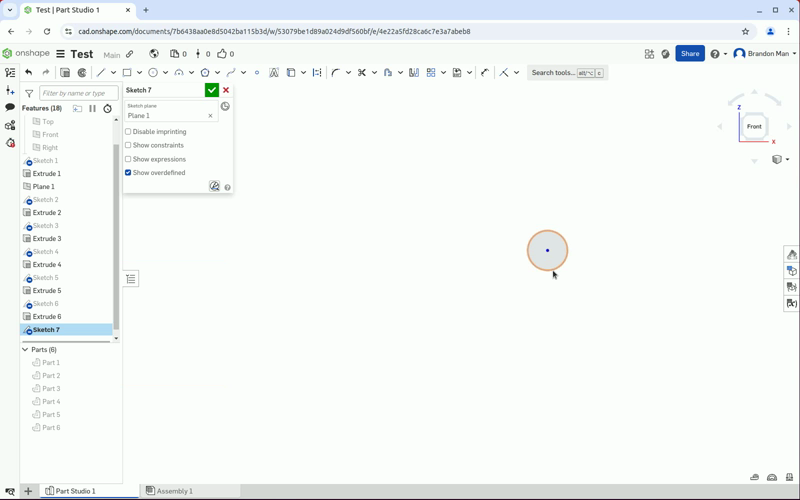
scroll(6)
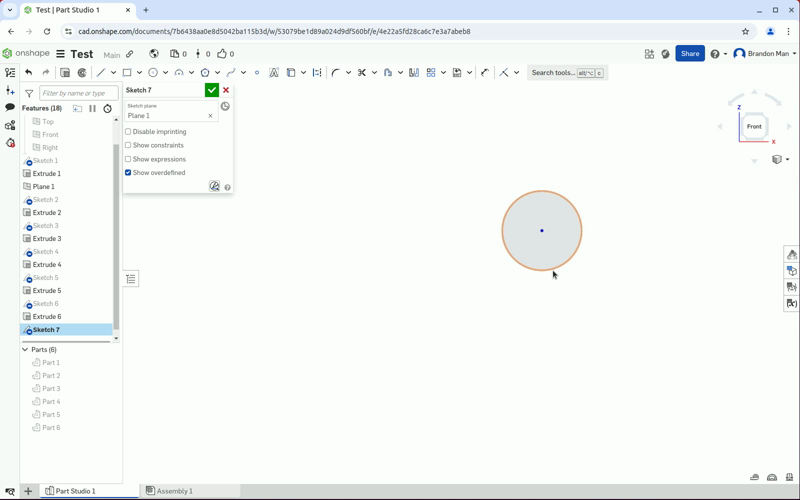
click(553, 270)
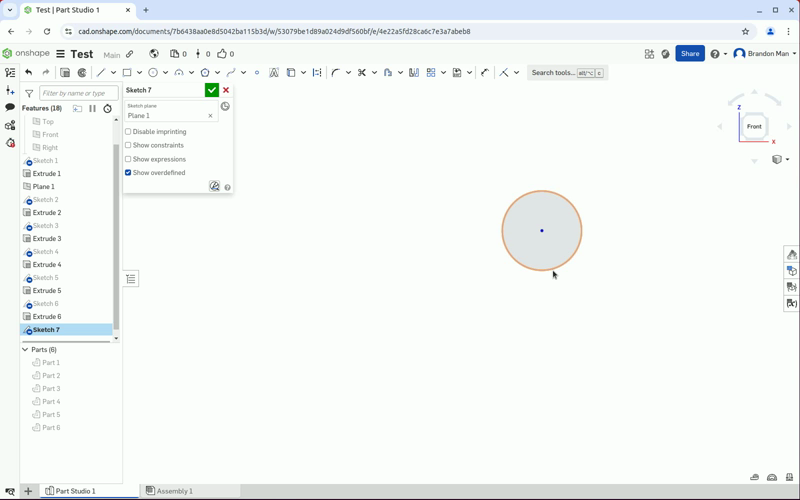
scroll(-6)
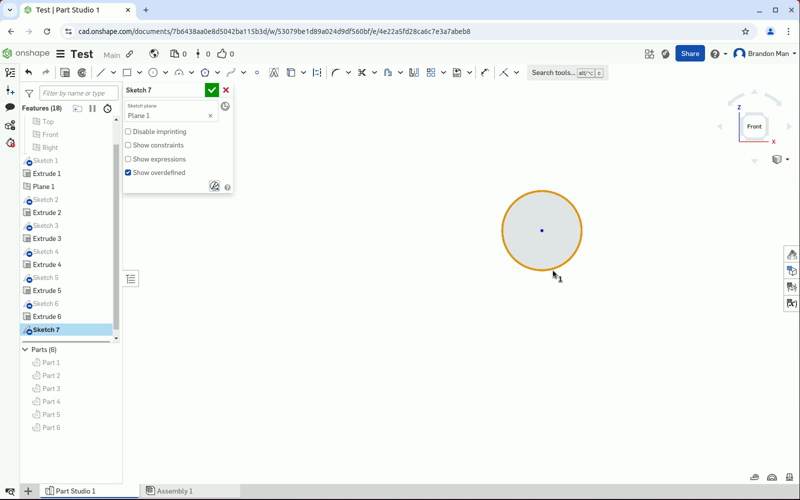
scroll(-6)
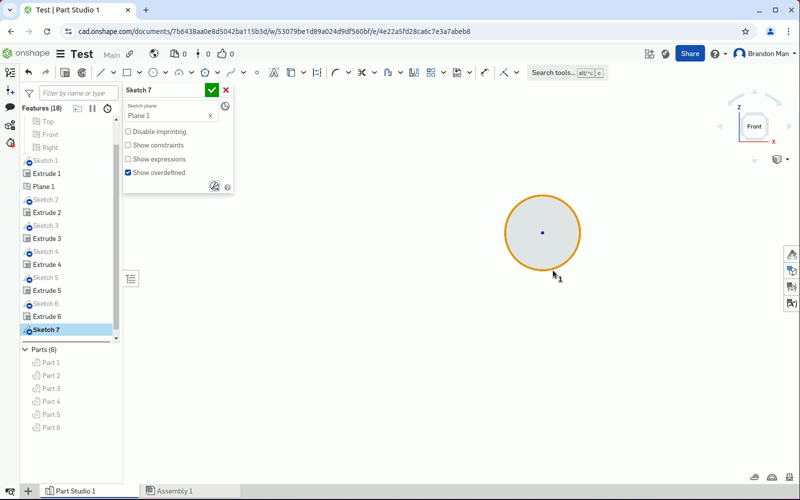
scroll(-6)
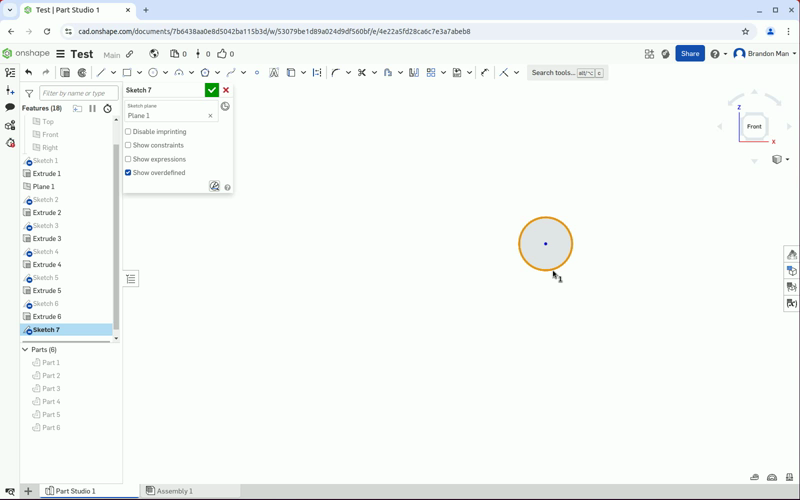
scroll(-6)
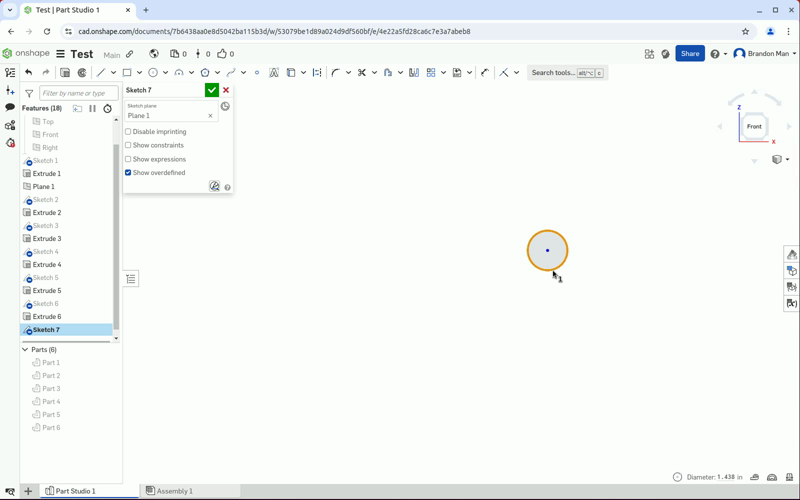
scroll(-6)
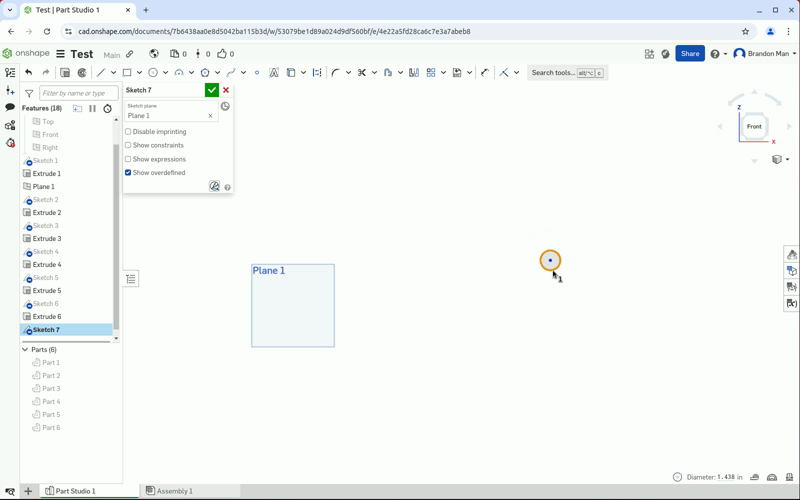
scroll(-6)
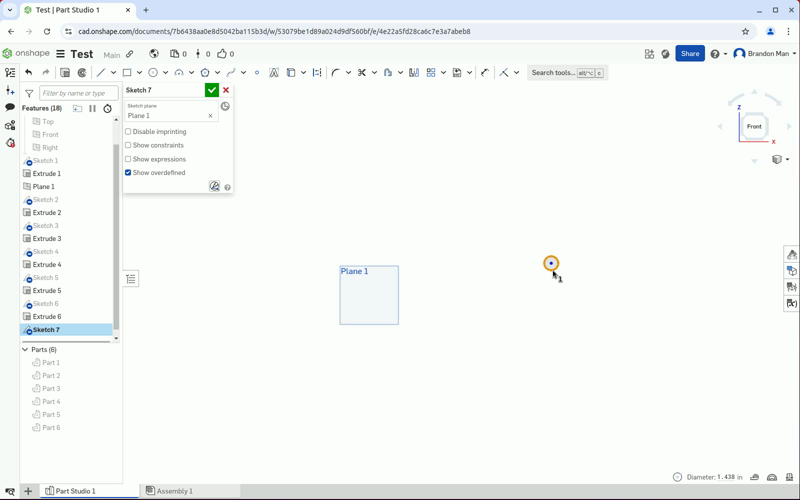
scroll(-6)
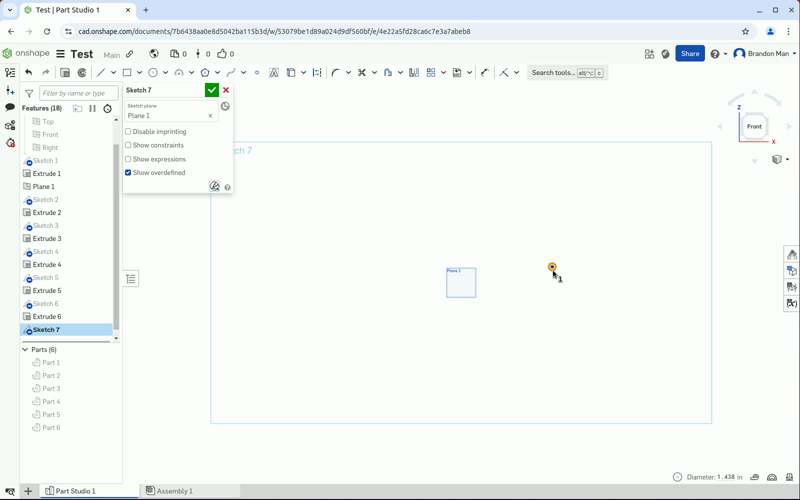
mouse_move(73, 352)
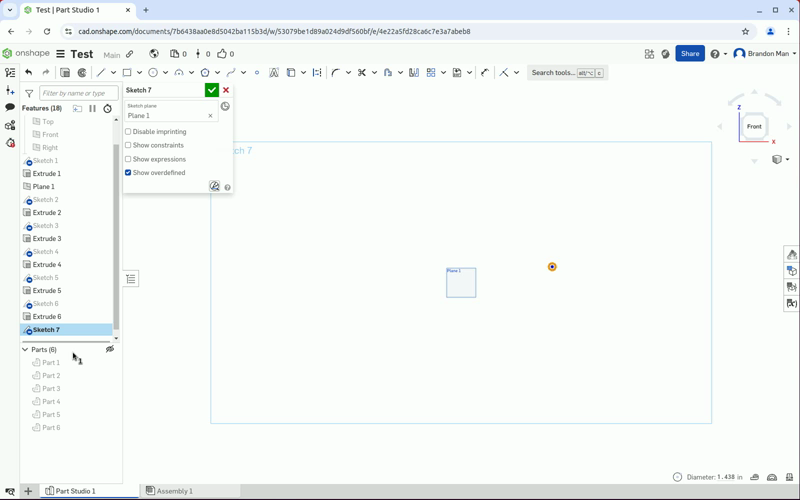
key(shift+y)
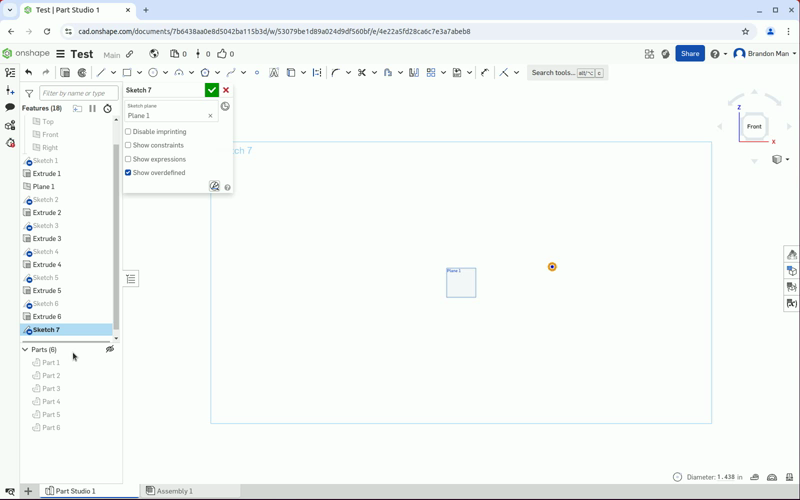
key(shift+e)
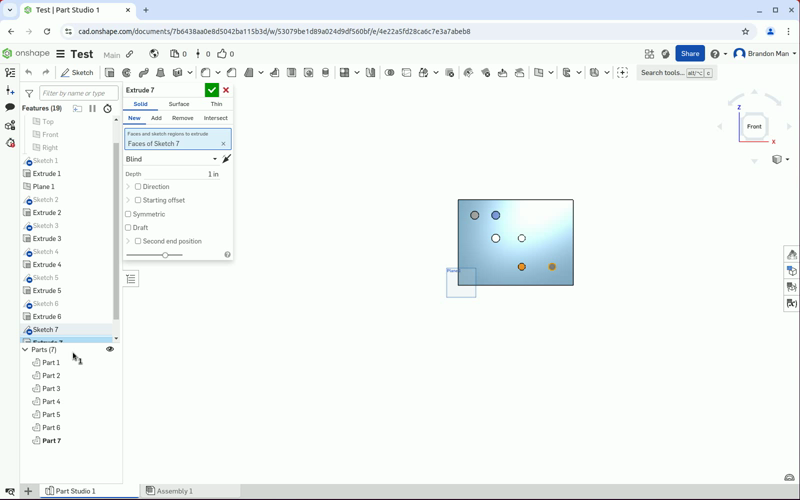
mouse_move(143, 106)
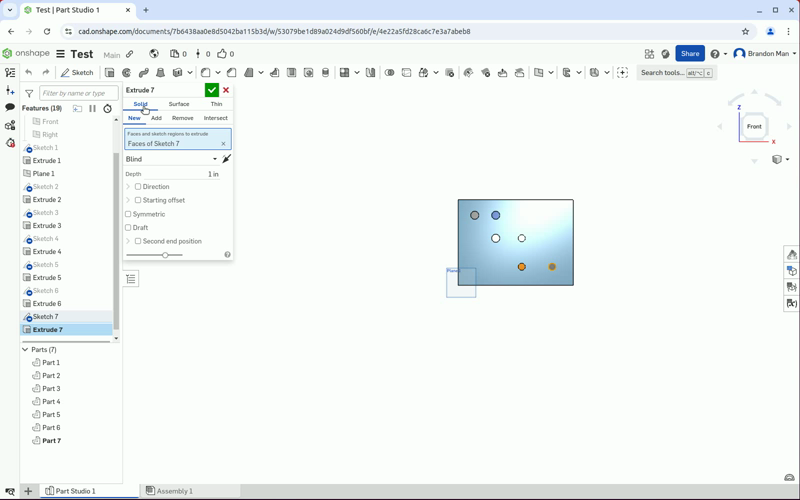
click(143, 106)
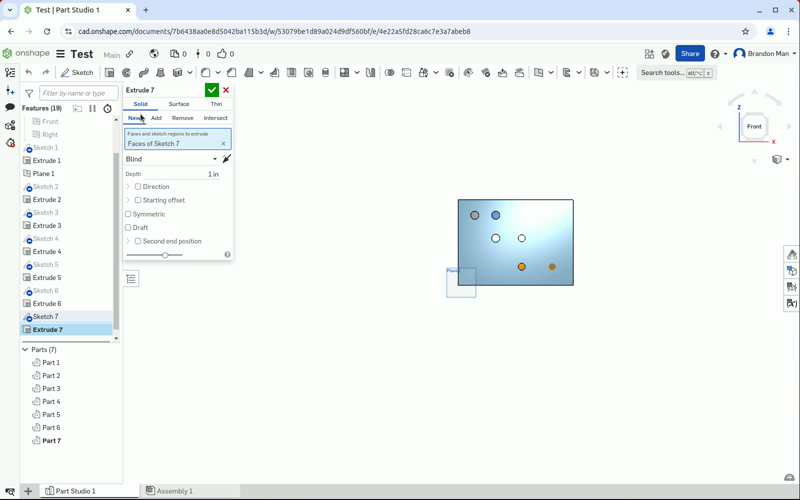
mouse_move(137, 120)
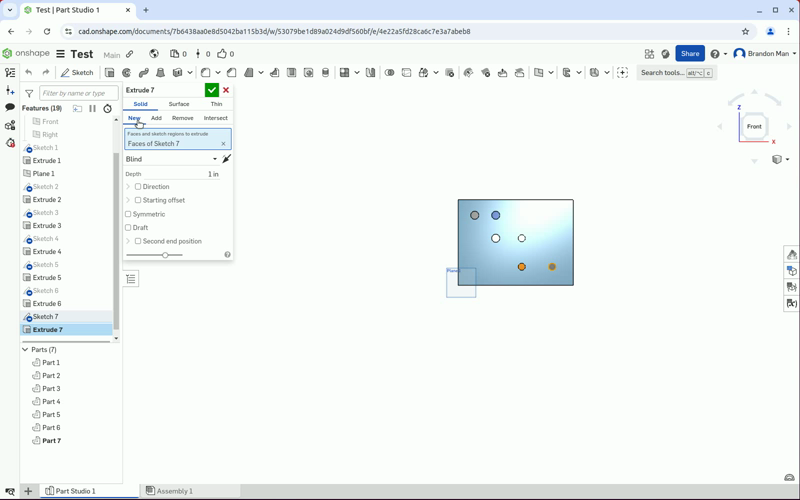
click(137, 120)
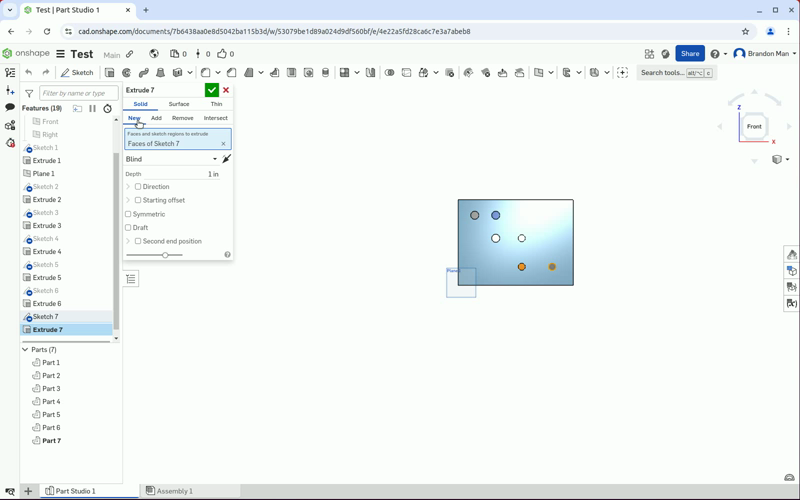
key(tab, 4)
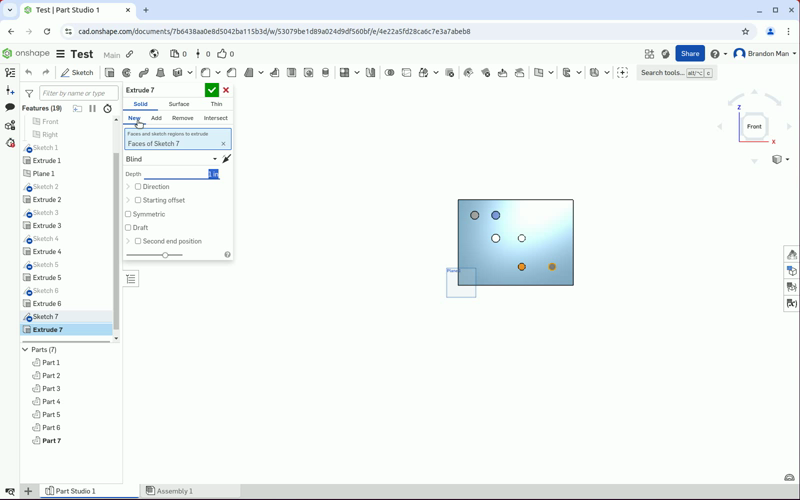
text(0.722)
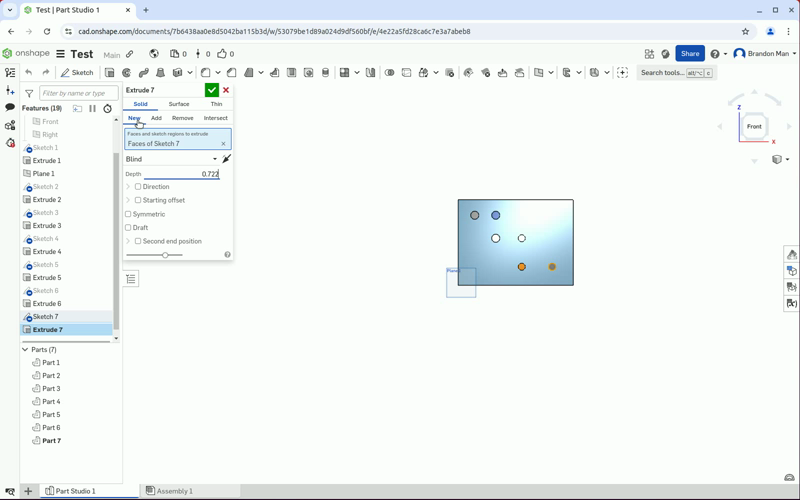
key(enter)
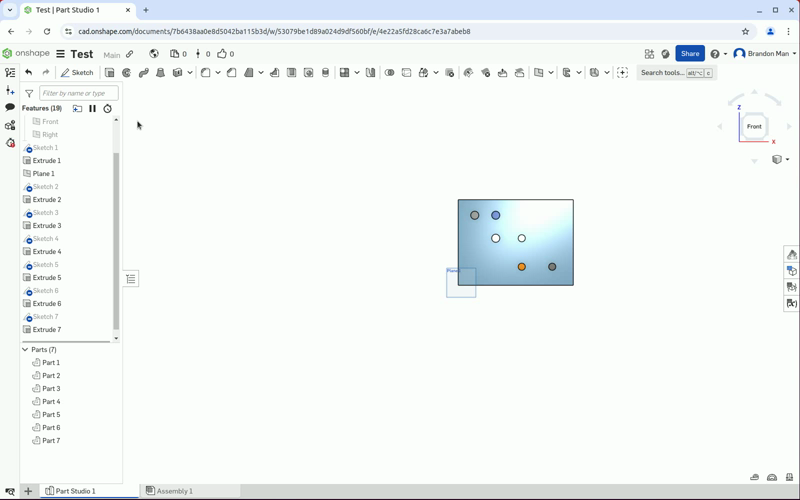
key(shift+h)
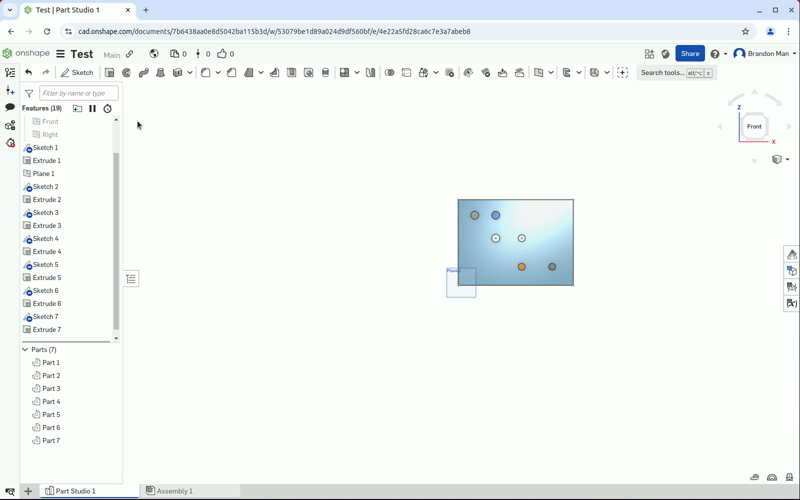
key(shift+h)
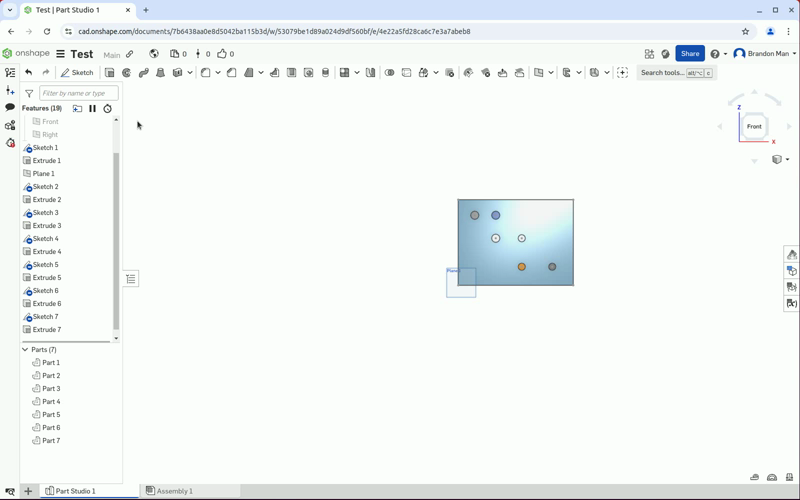
key(shift+7)
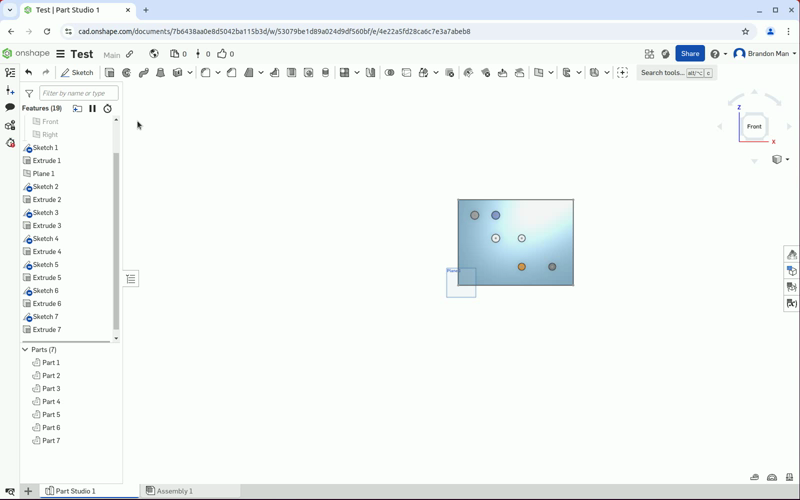
key(left, 2)
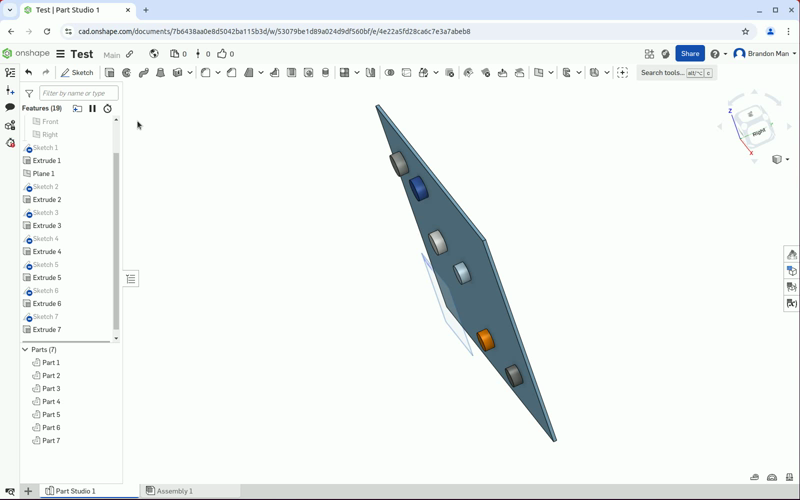
key(down, 2)
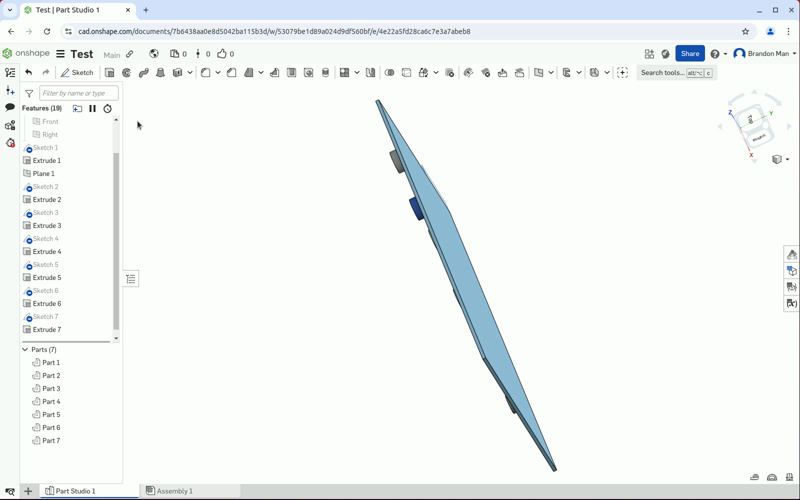
key(up, 2)
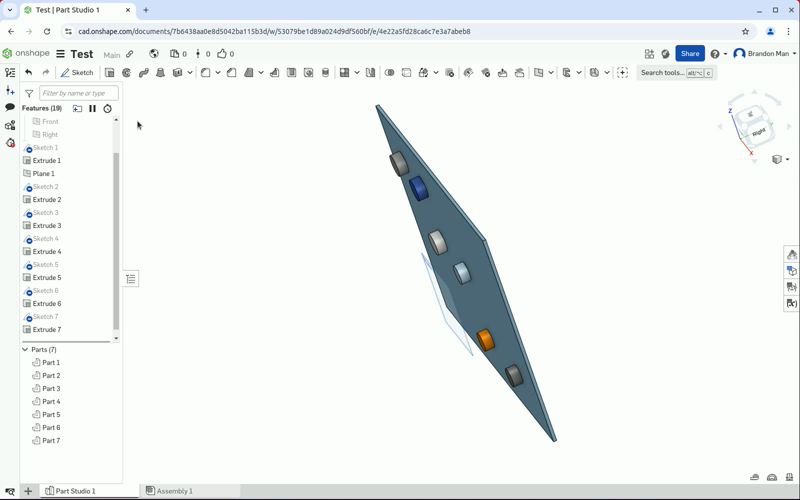
key(right, 2)
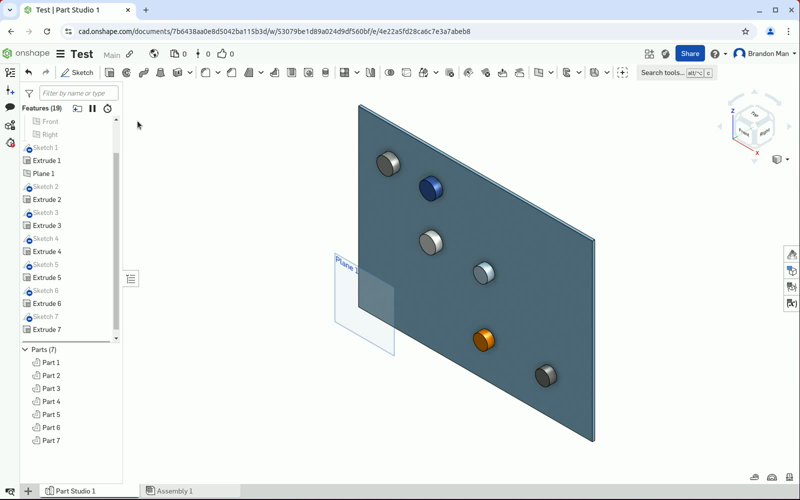
mouse_move(69, 150)
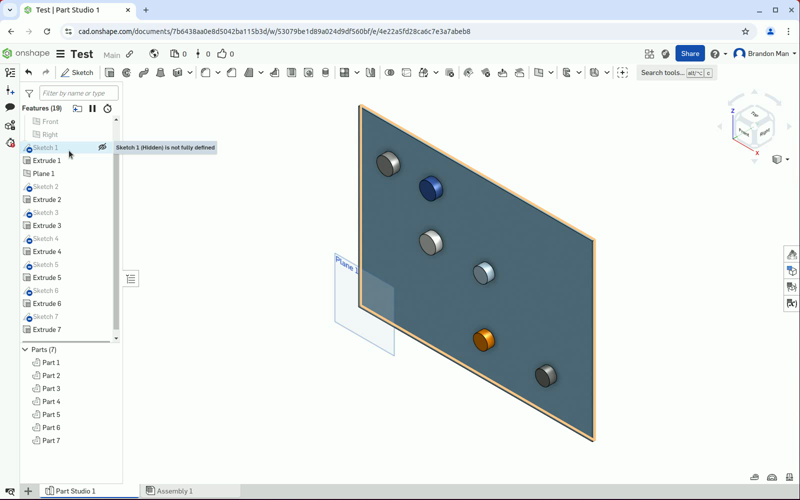
click(69, 150)